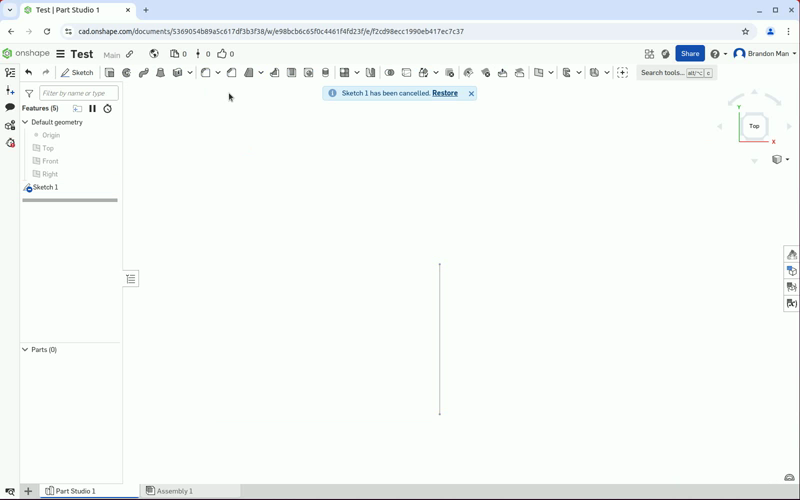
key(shift+h)
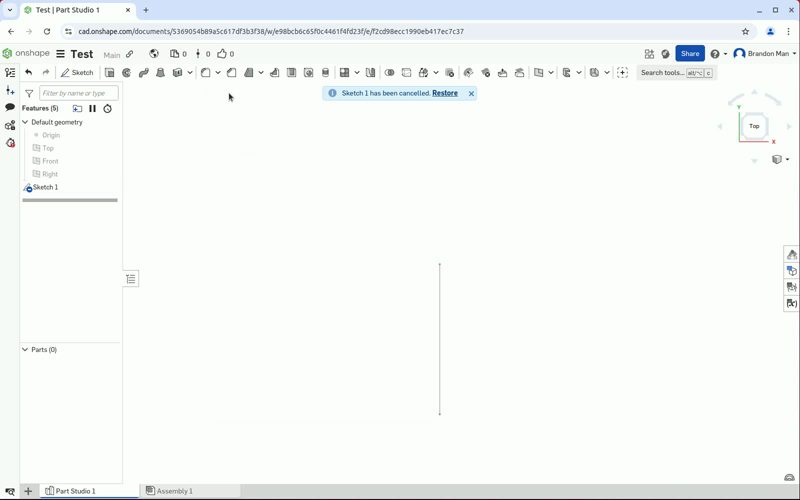
key(shift+s)
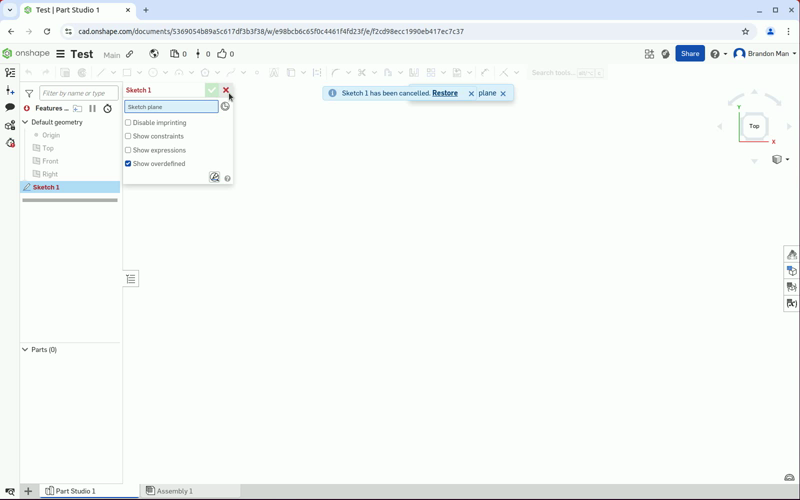
mouse_move(73, 150)
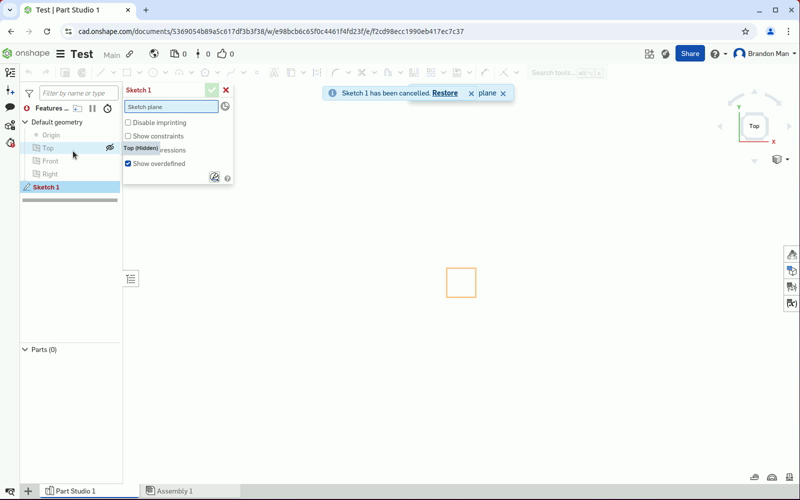
click(73, 150)
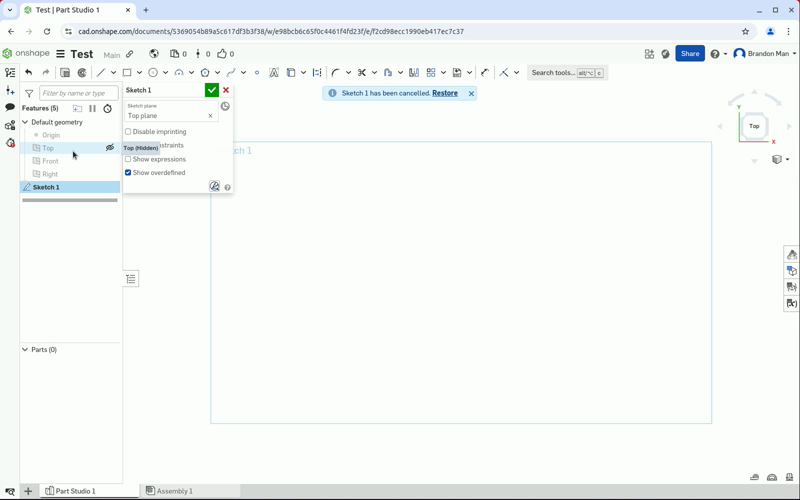
mouse_move(73, 352)
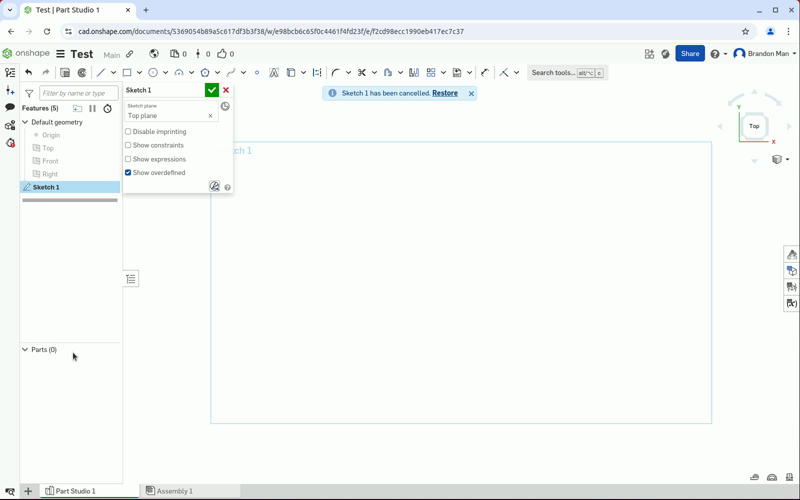
key(y)
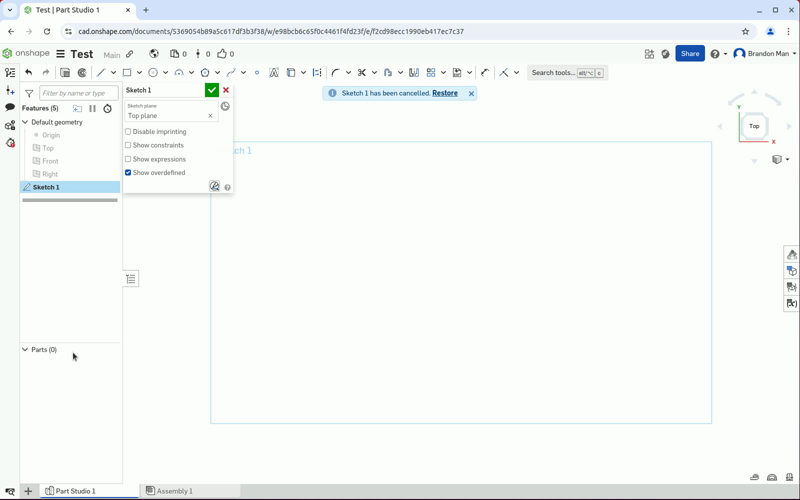
key(c)
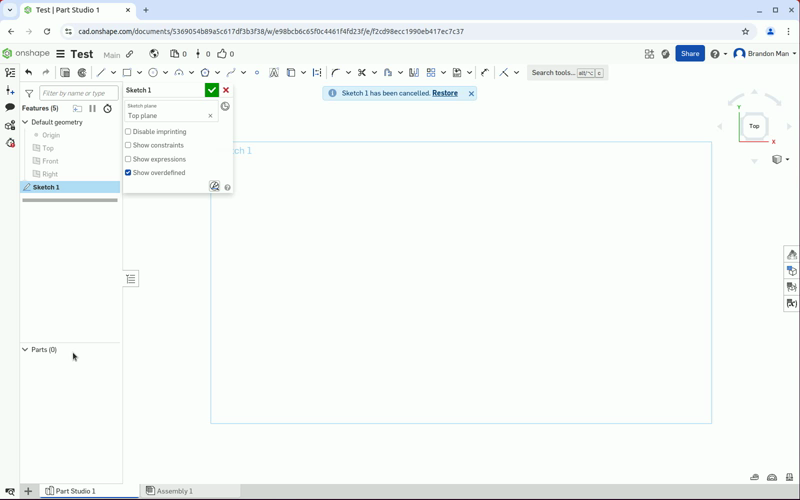
key_down(shift)
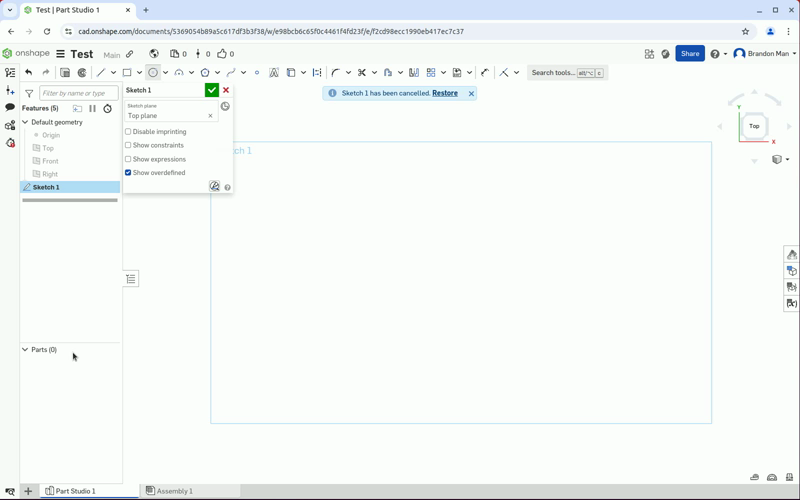
mouse_move(461, 275)
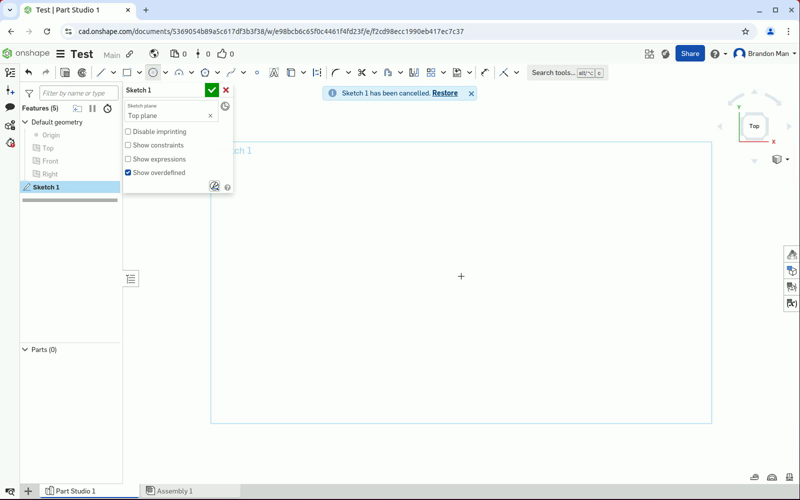
click(461, 275)
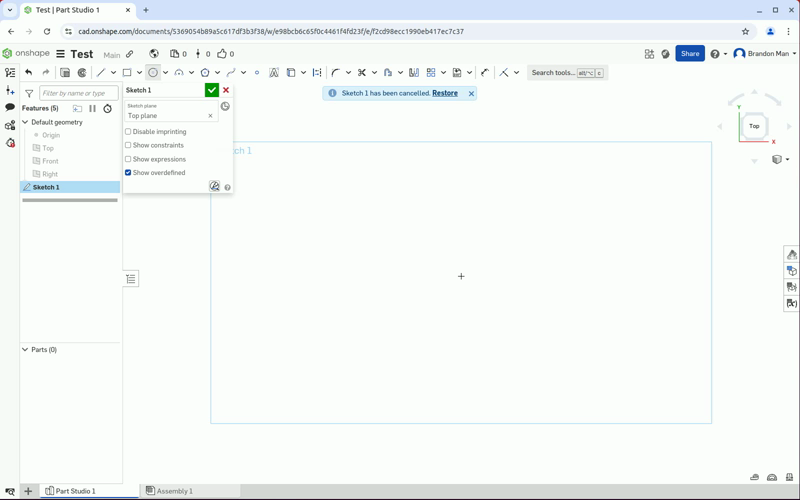
key_up(shift)
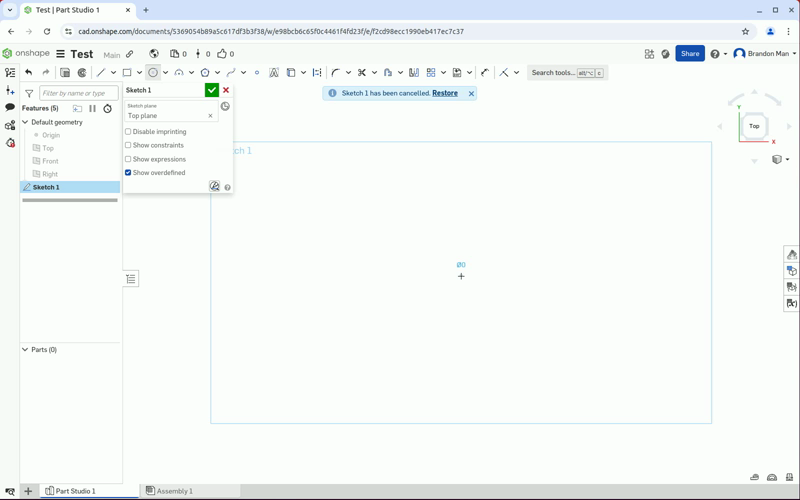
mouse_move(468, 275)
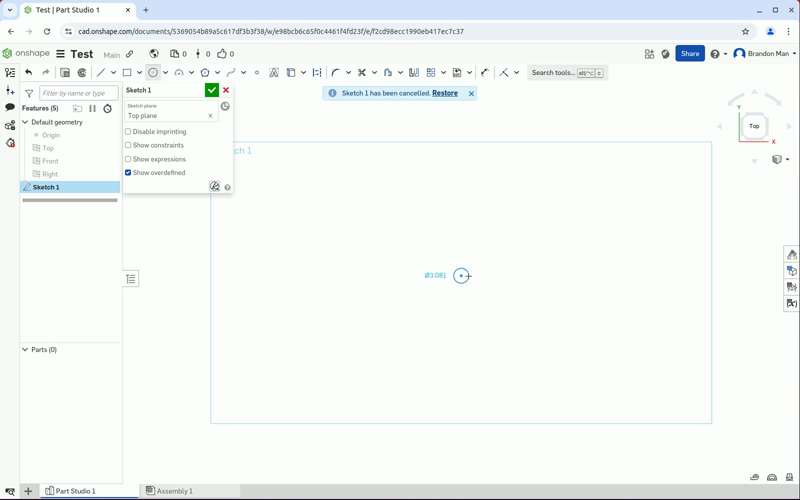
click(468, 275)
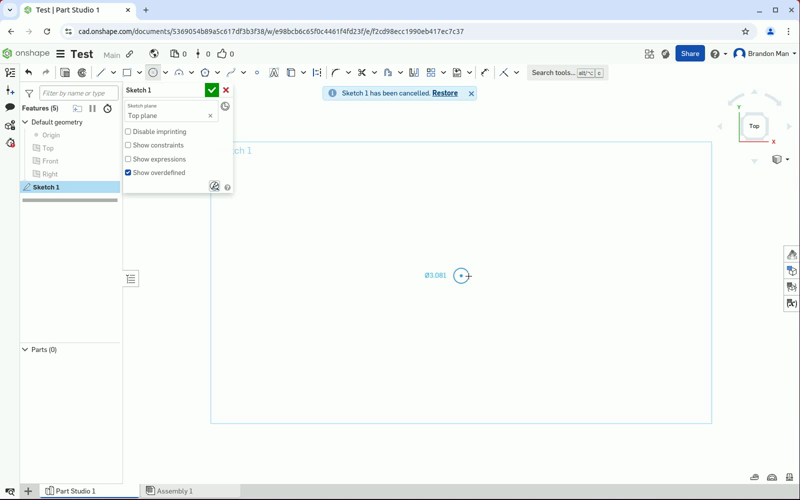
key(esc)
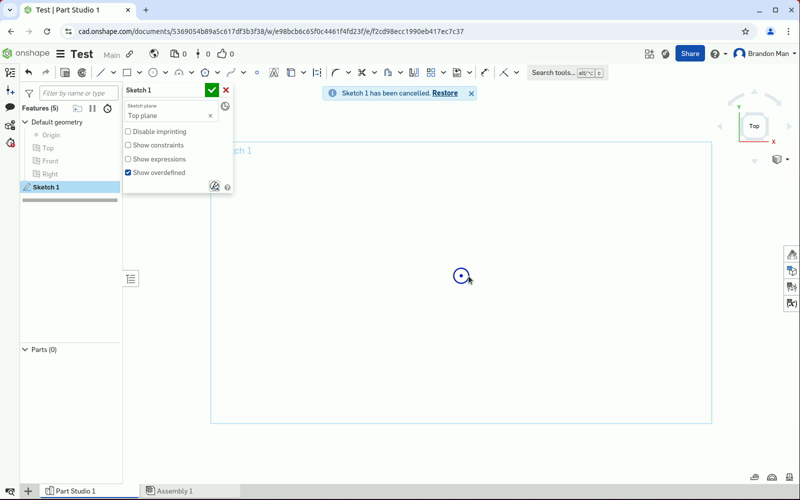
mouse_move(459, 273)
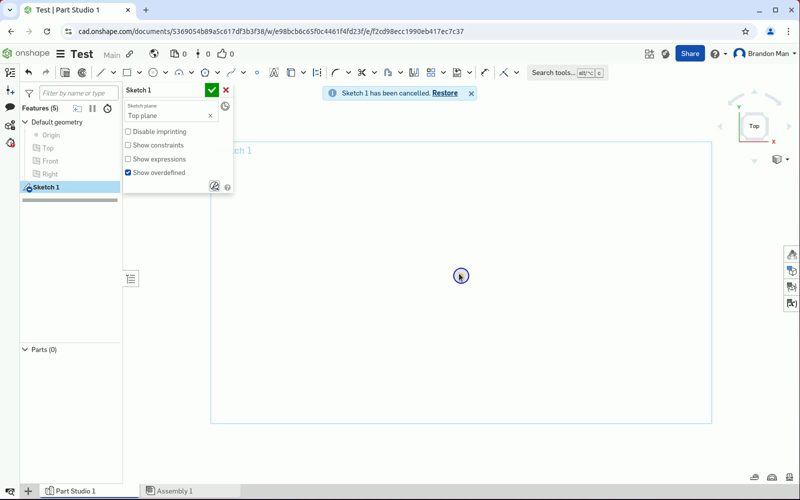
scroll(6)
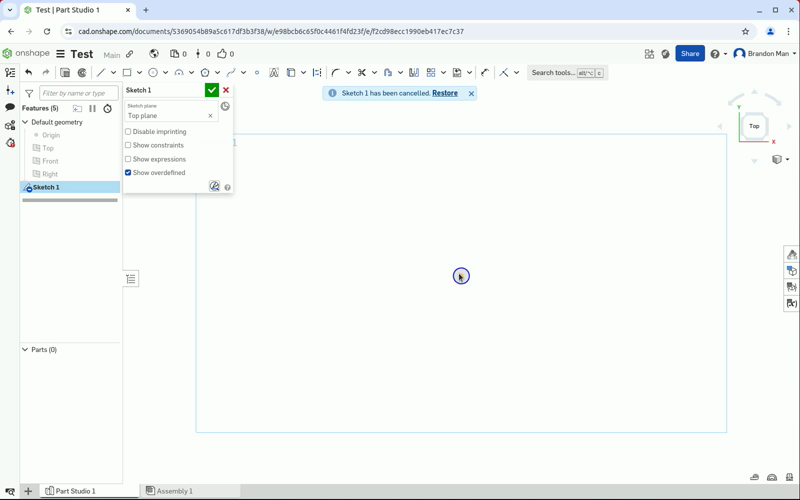
scroll(6)
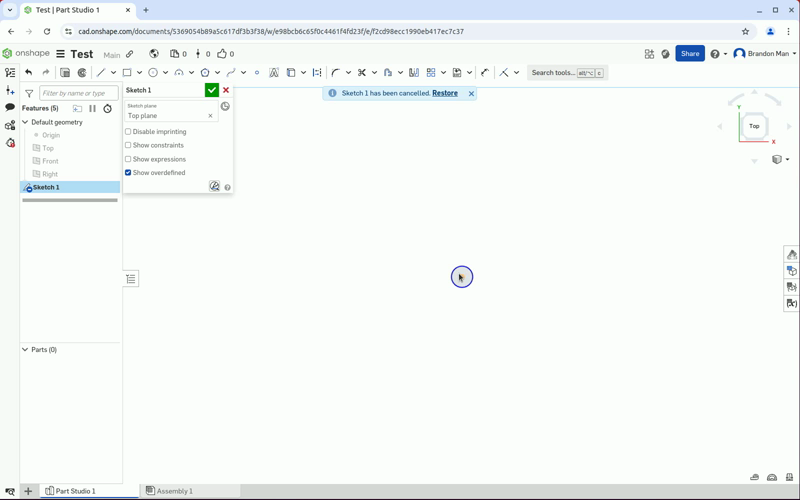
scroll(6)
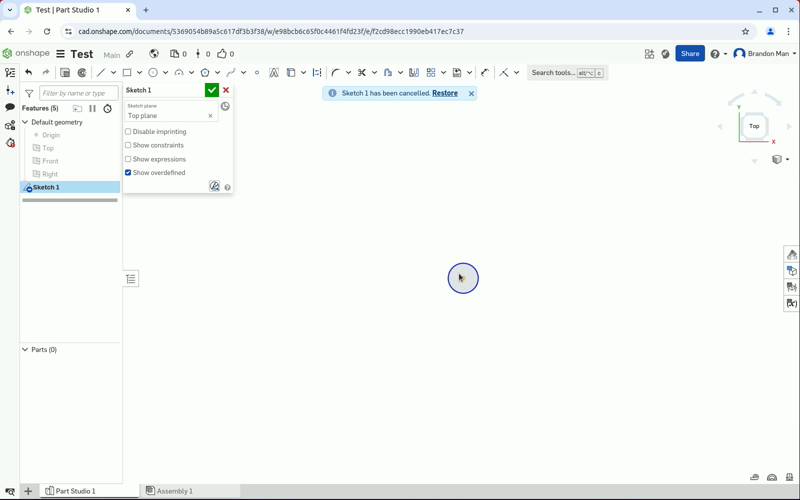
scroll(6)
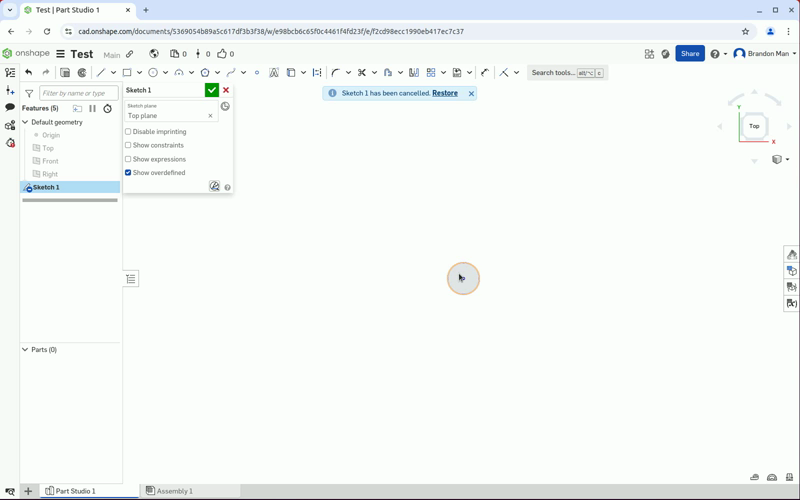
scroll(6)
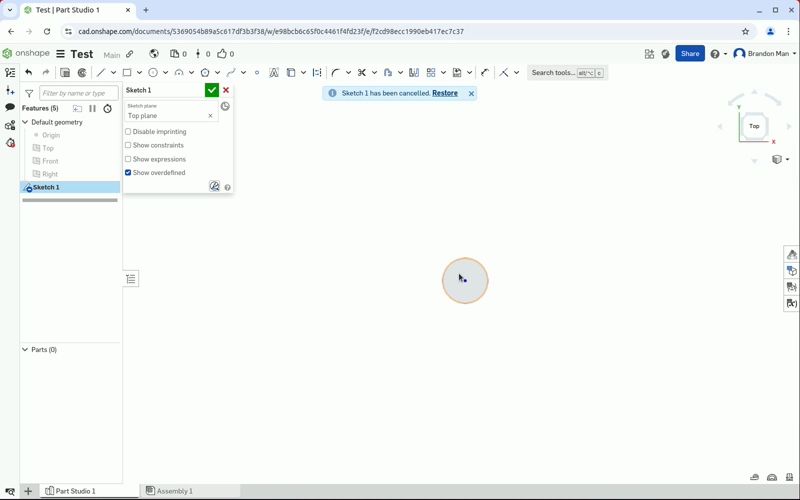
scroll(6)
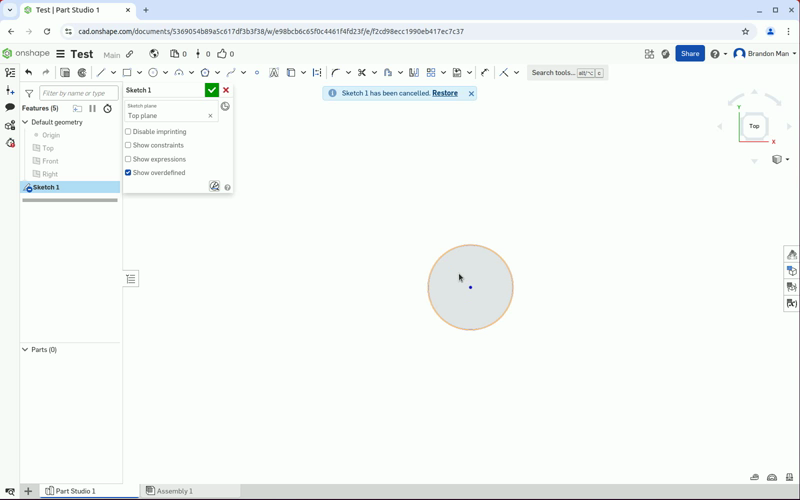
scroll(6)
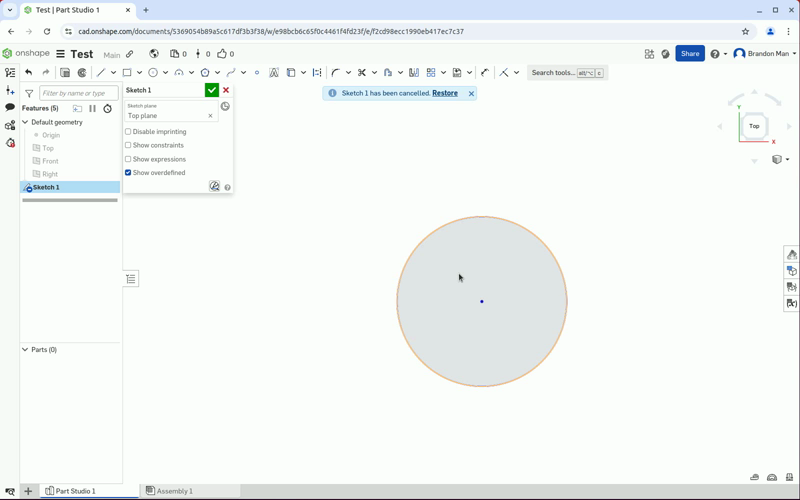
click(459, 273)
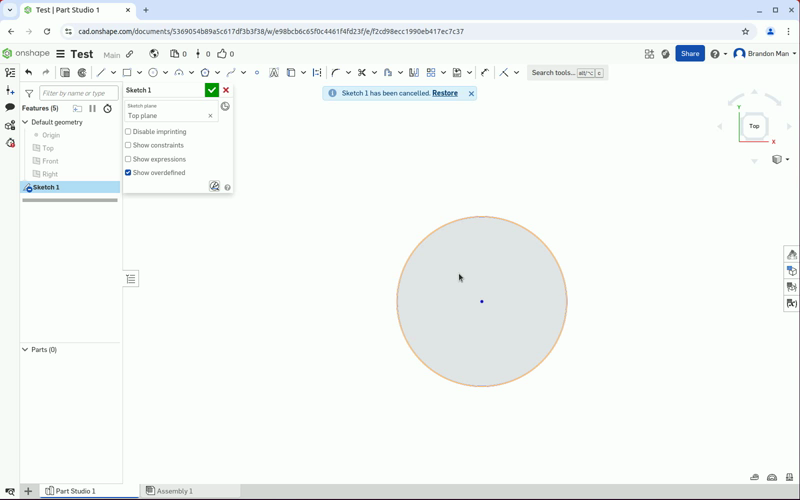
scroll(-6)
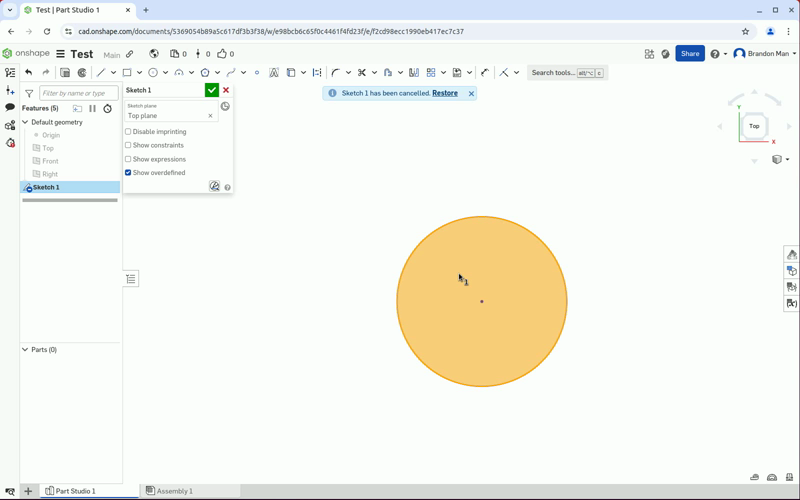
scroll(-6)
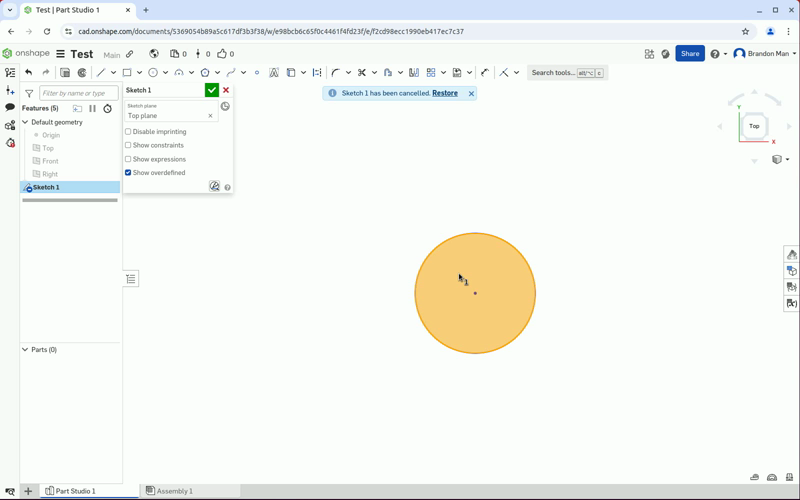
scroll(-6)
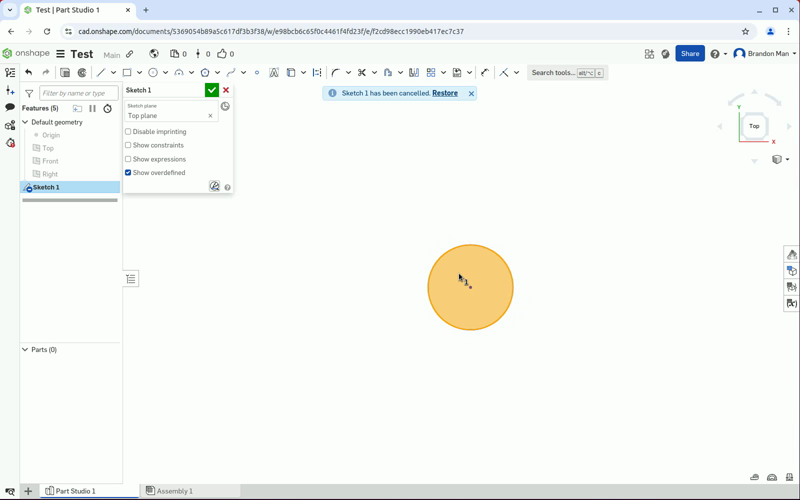
scroll(-6)
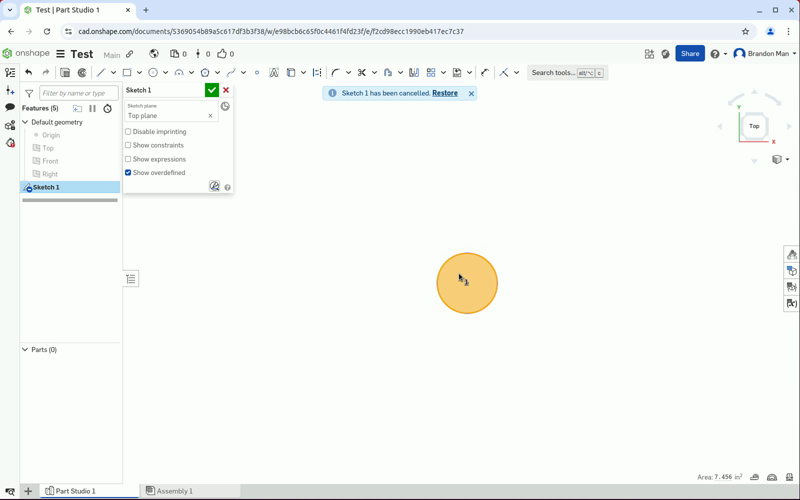
scroll(-6)
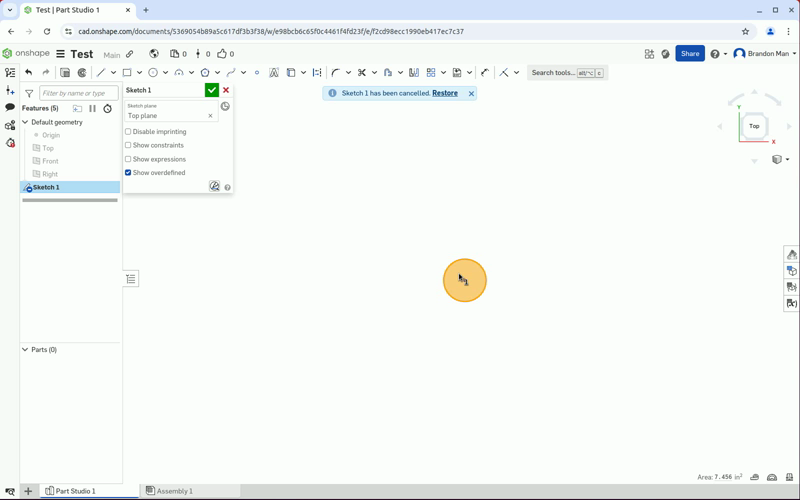
scroll(-6)
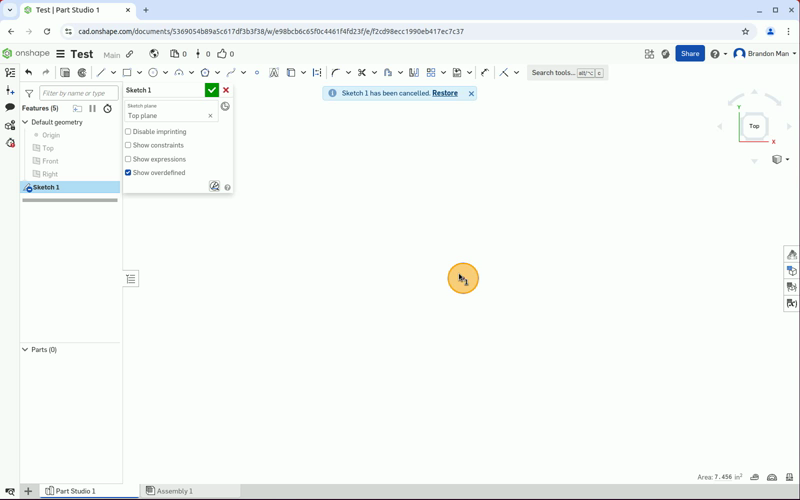
scroll(-6)
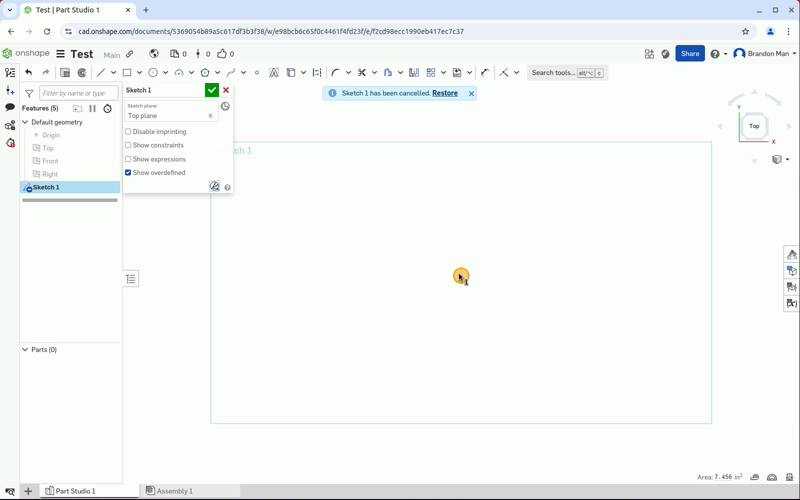
mouse_move(73, 352)
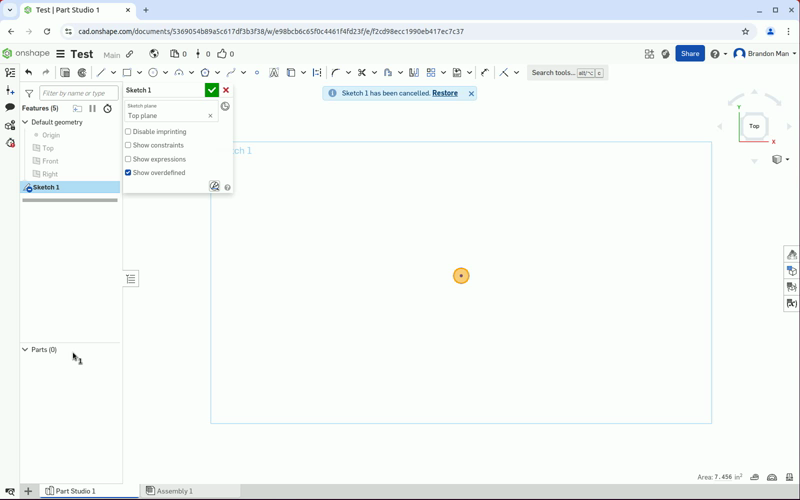
key(shift+y)
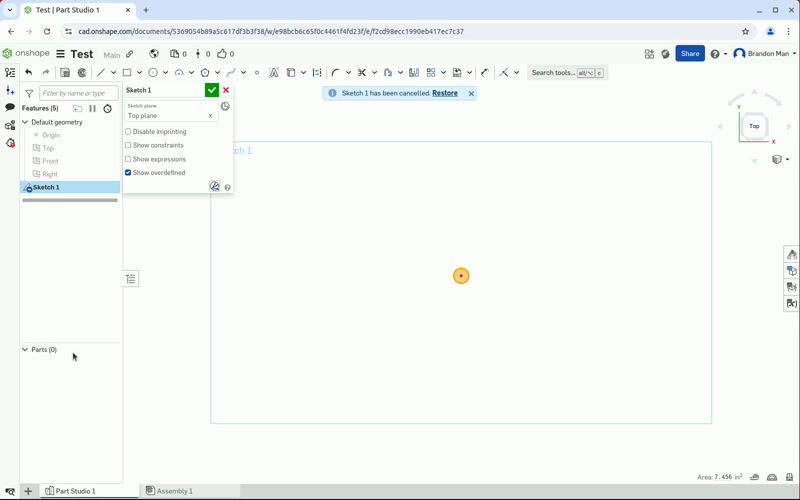
key(shift+e)
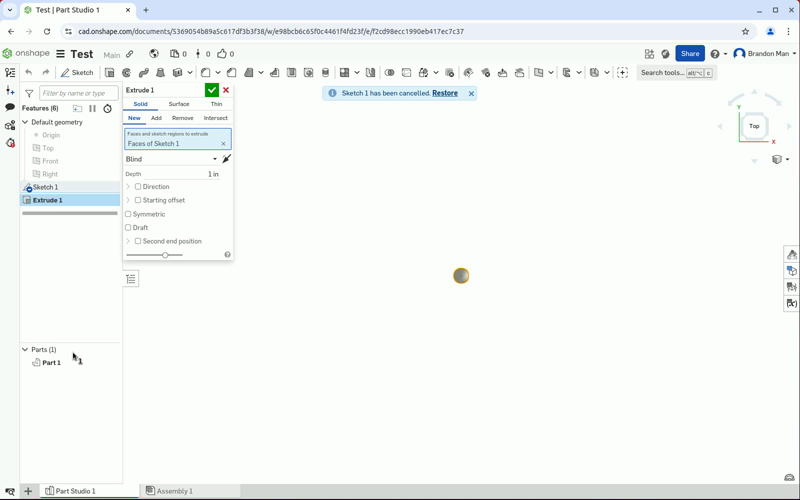
mouse_move(143, 106)
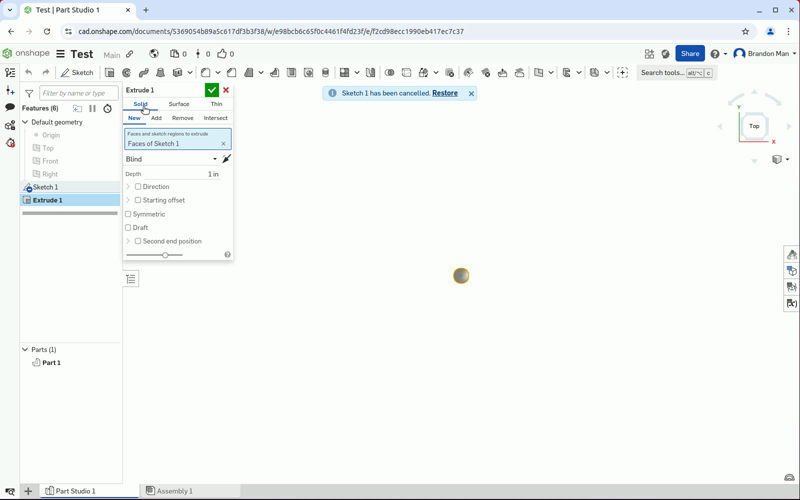
click(143, 106)
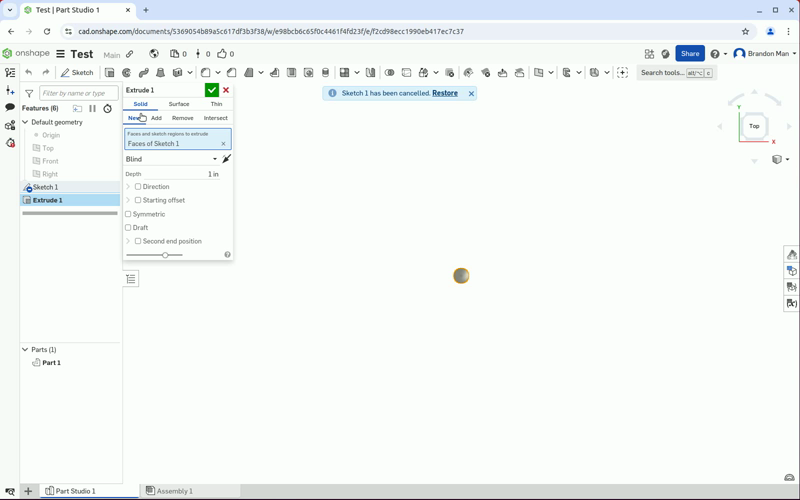
mouse_move(137, 120)
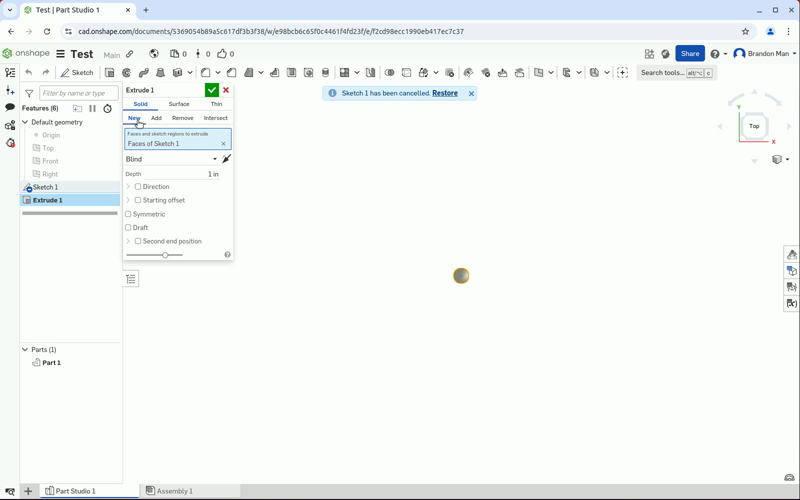
click(137, 120)
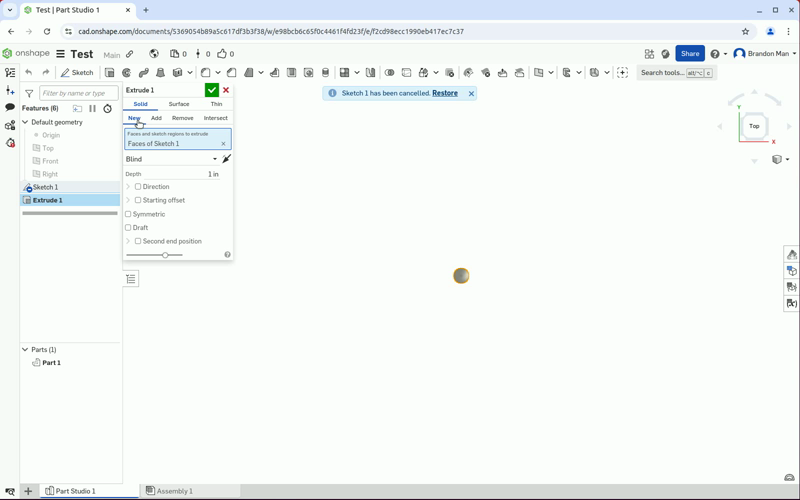
key(tab, 4)
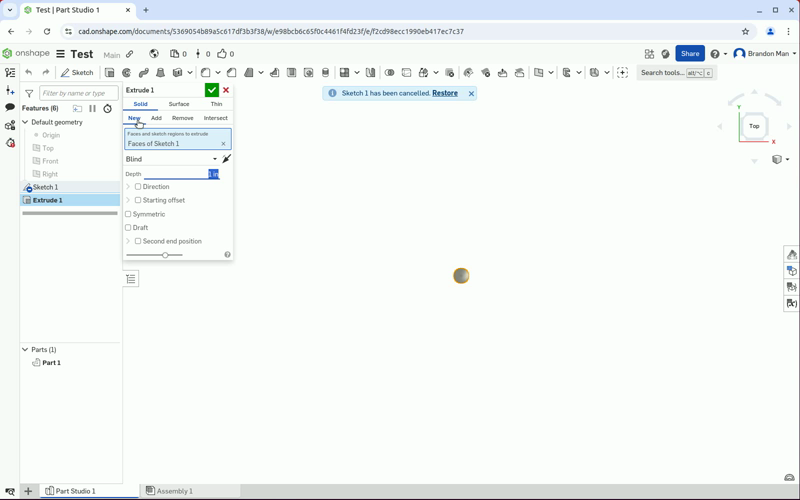
text(0.241)
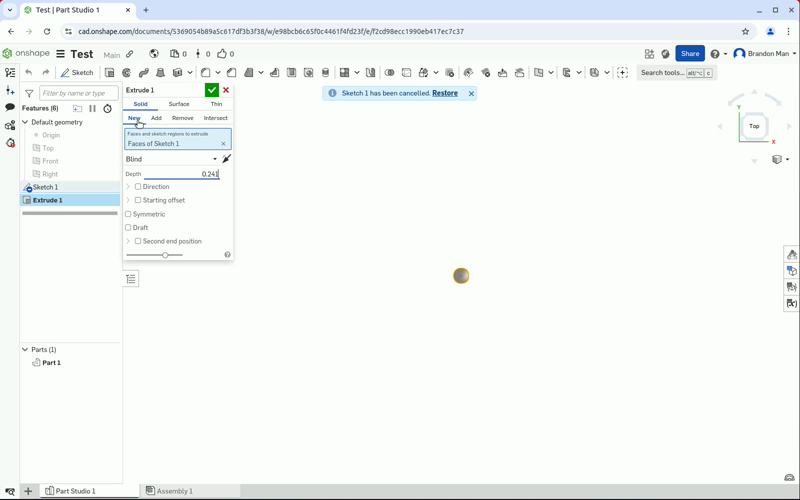
key(enter)
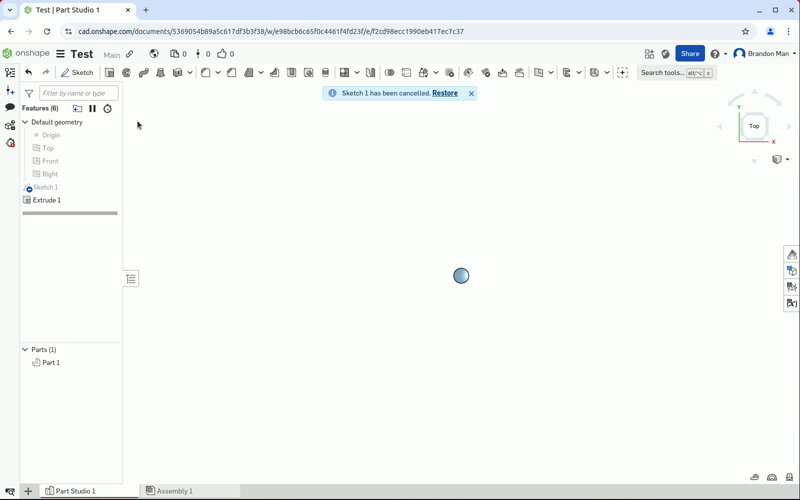
key(shift+h)
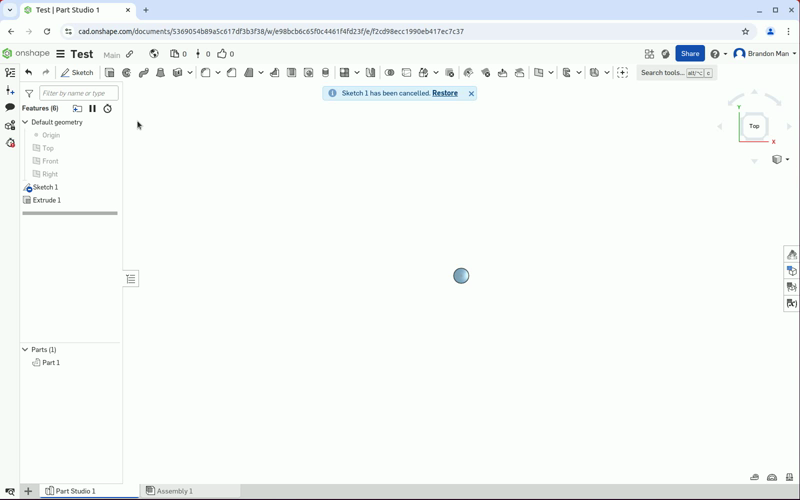
key(shift+h)
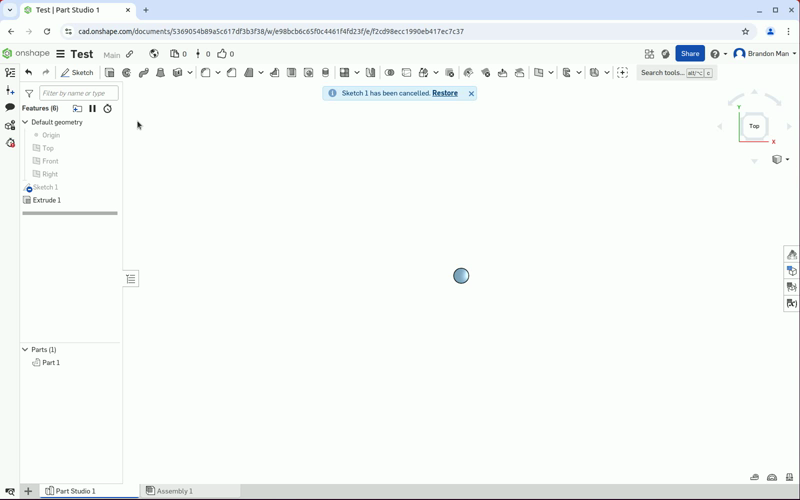
mouse_move(73, 189)
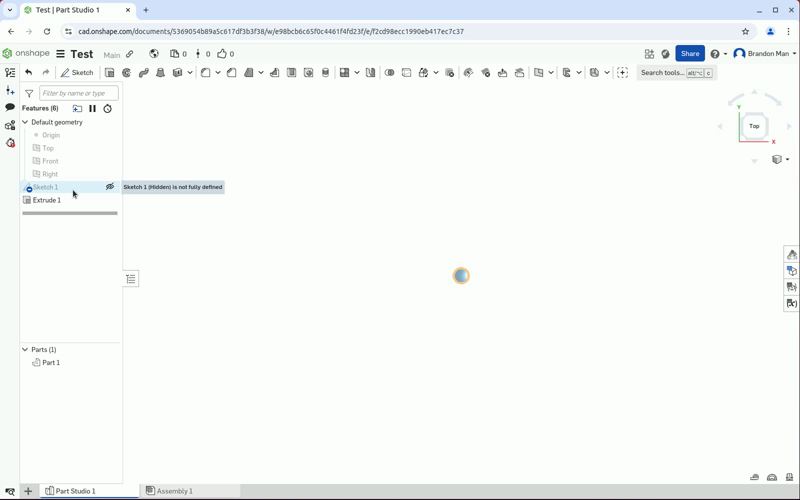
click(73, 189)
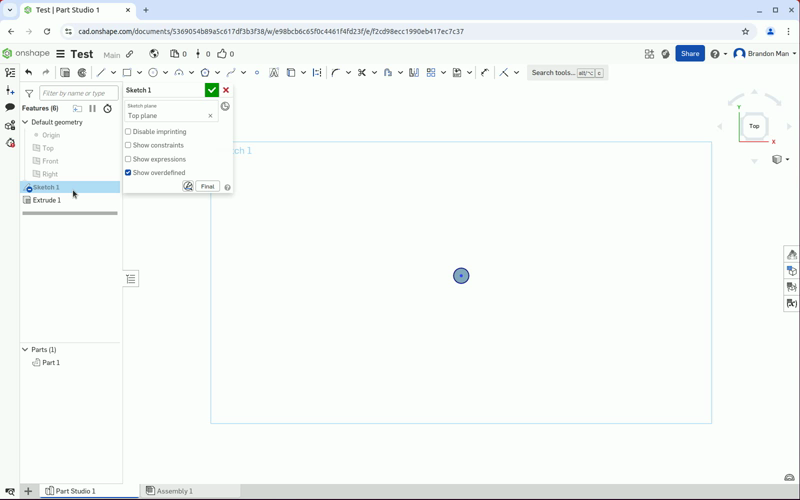
mouse_move(229, 92)
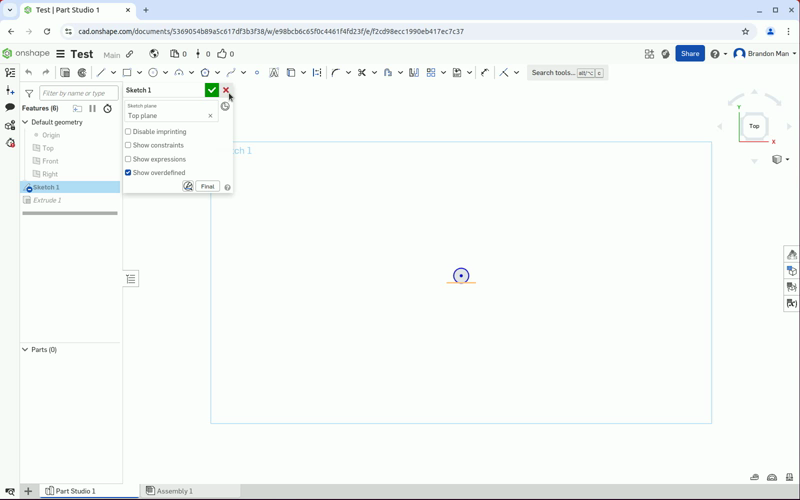
click(229, 92)
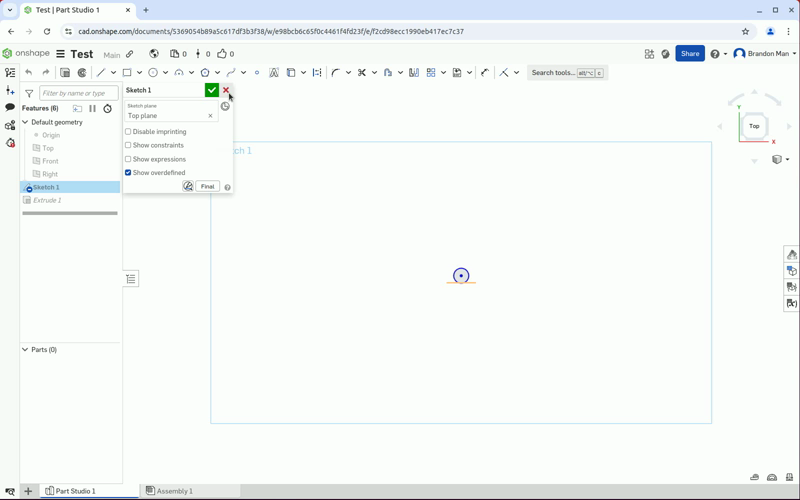
key(shift+s)
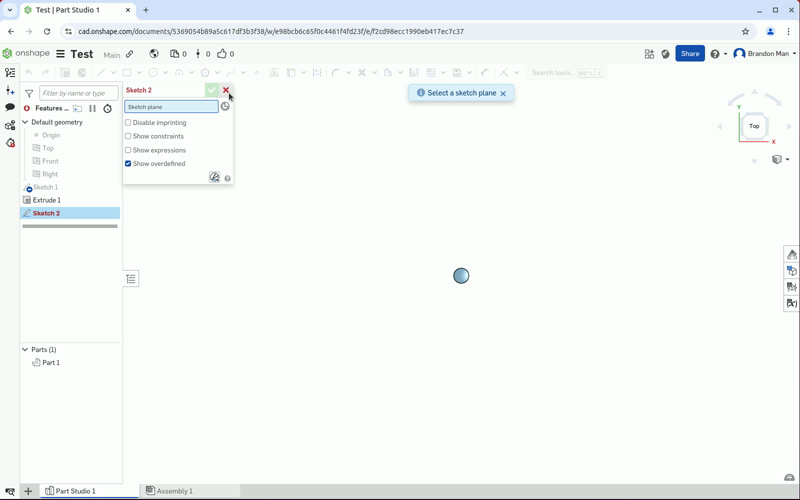
mouse_move(73, 150)
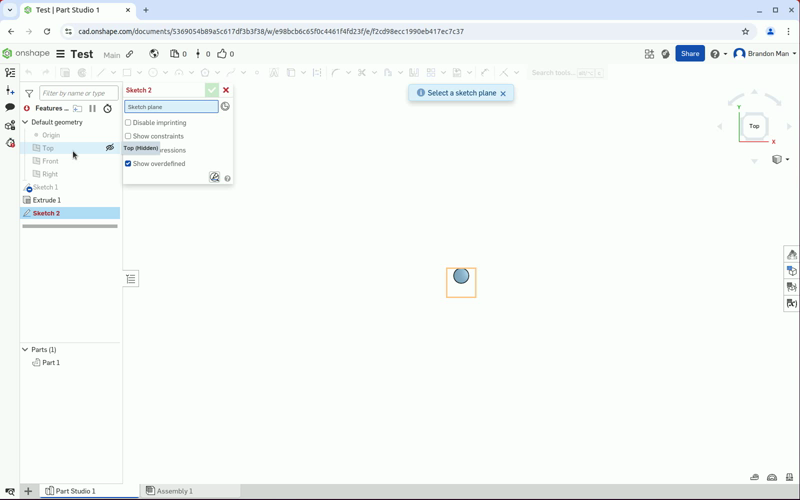
click(73, 150)
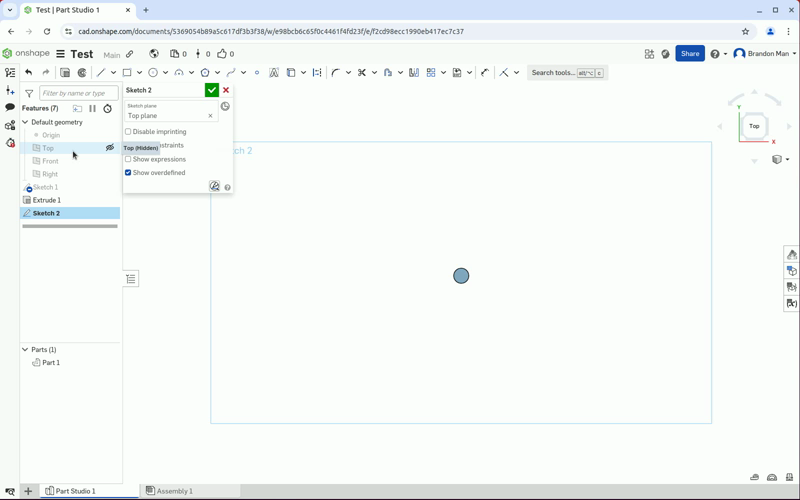
mouse_move(73, 352)
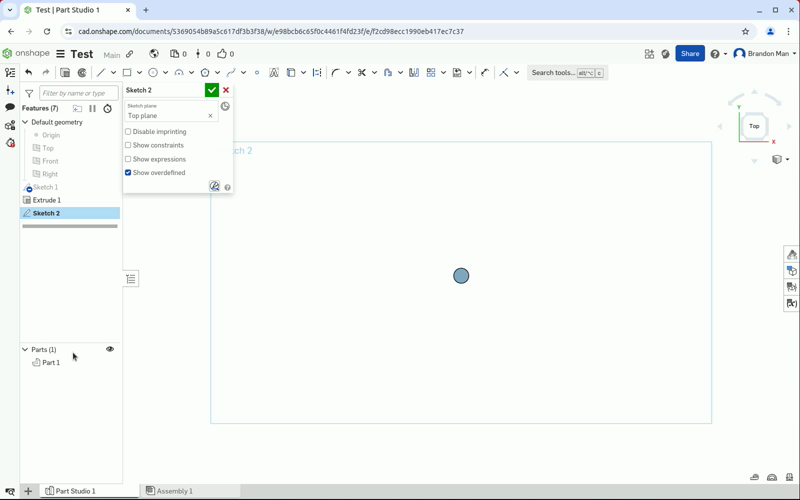
key(y)
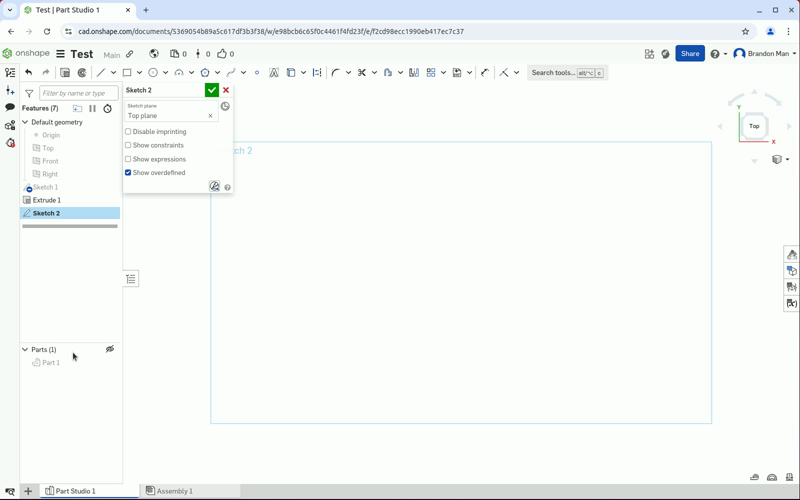
key(c)
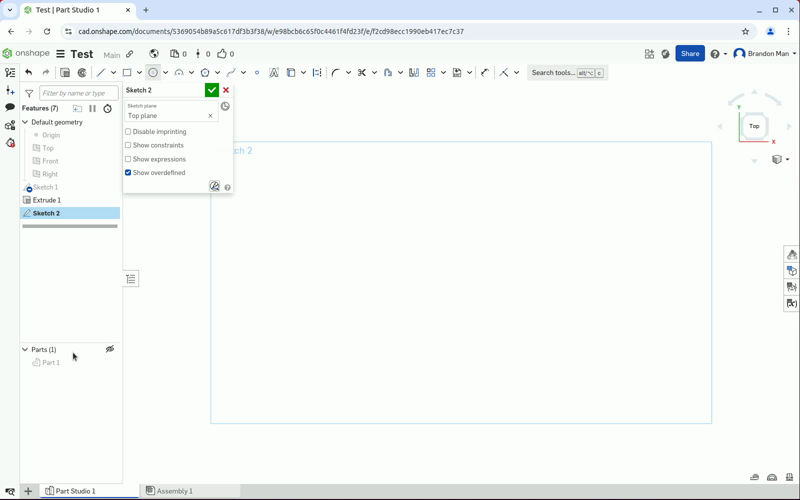
key_down(shift)
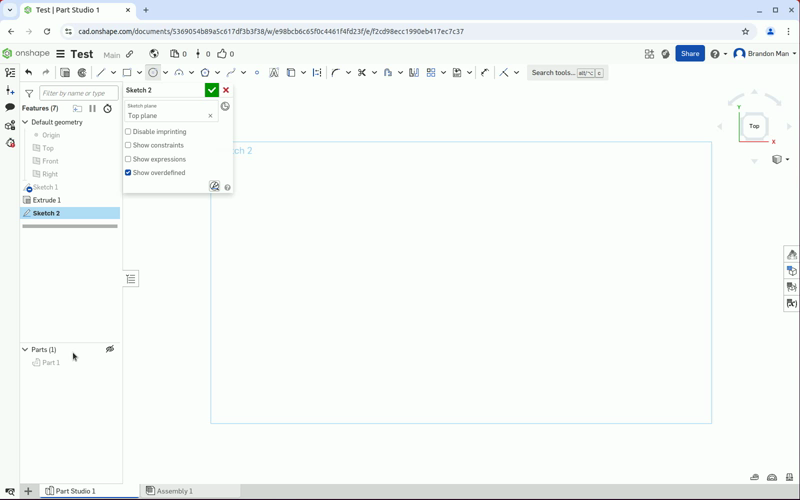
mouse_move(432, 271)
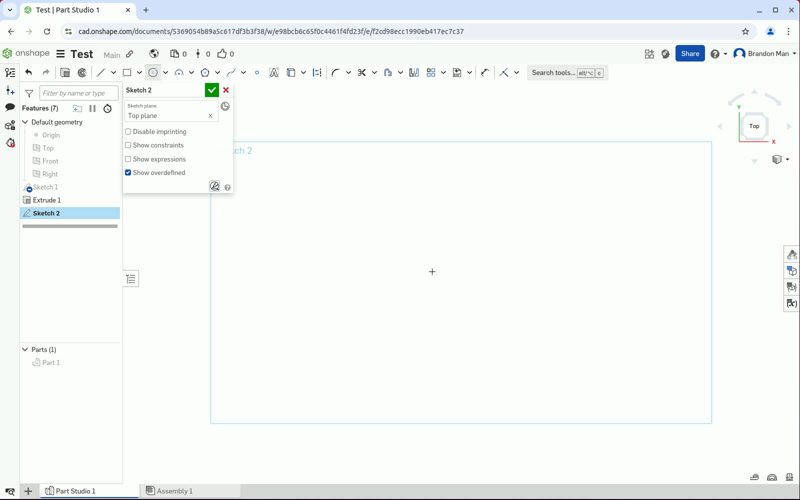
click(432, 271)
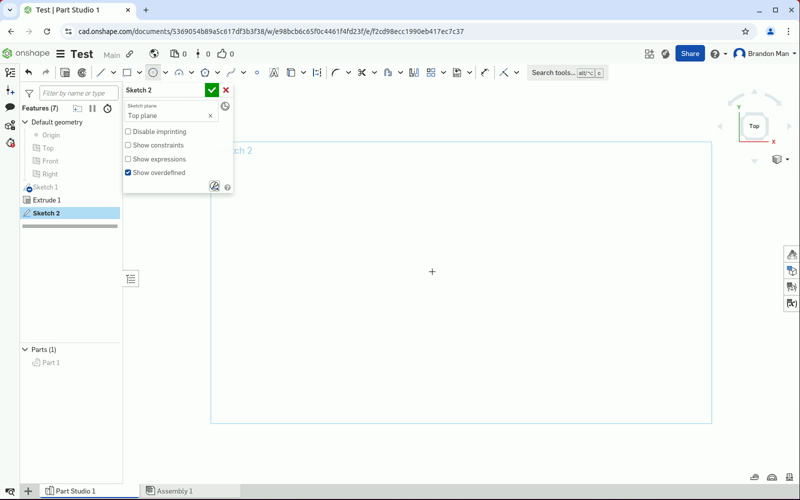
key_up(shift)
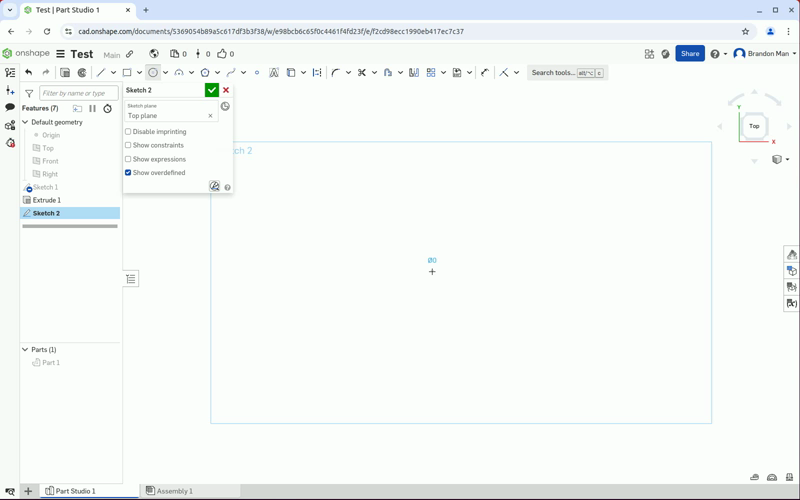
mouse_move(444, 271)
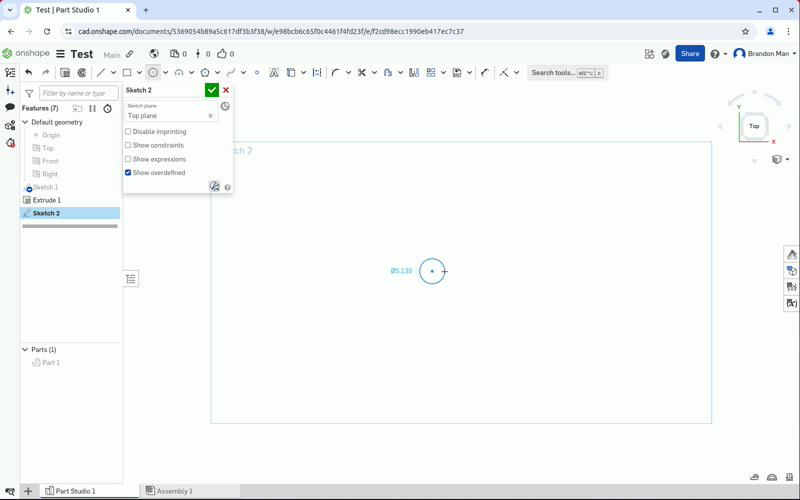
click(444, 271)
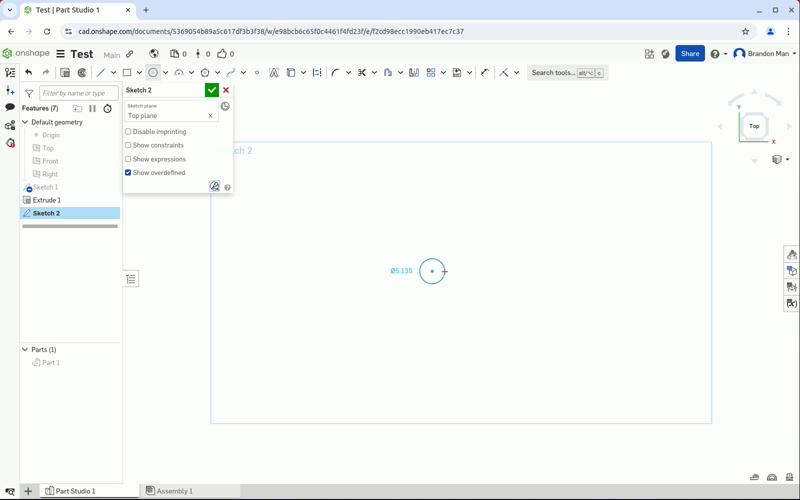
key(esc)
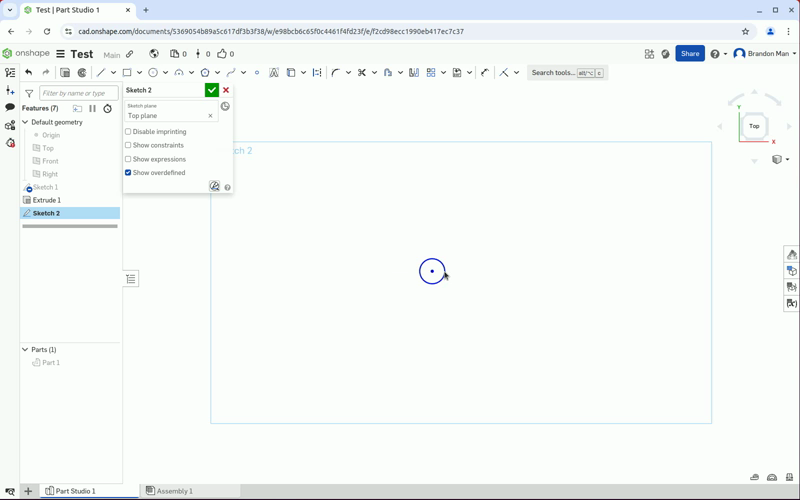
mouse_move(428, 271)
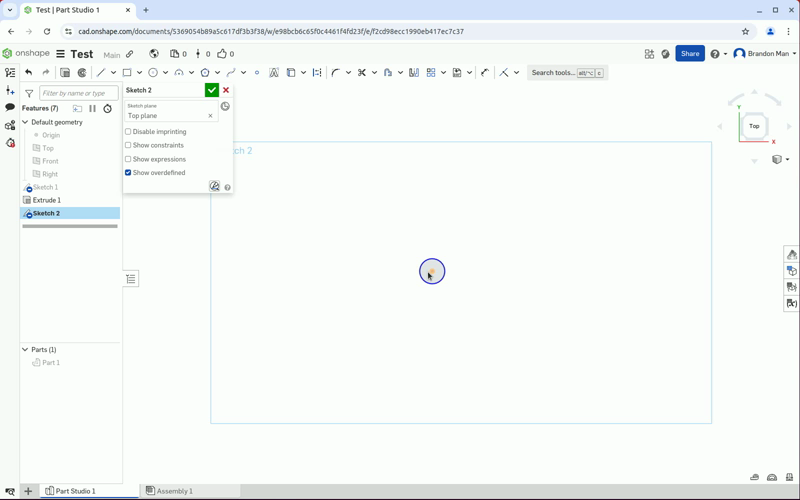
scroll(6)
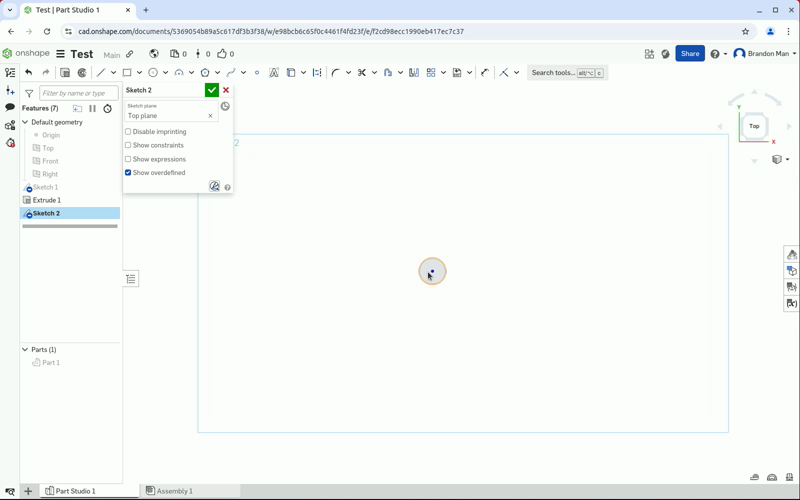
scroll(6)
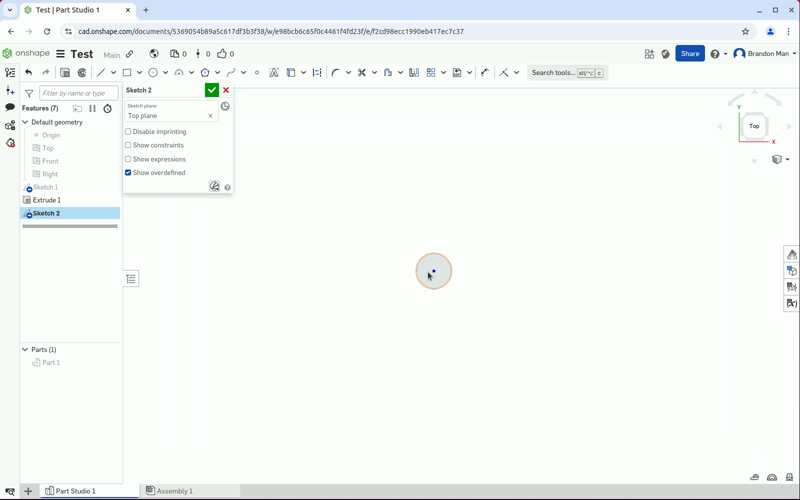
scroll(6)
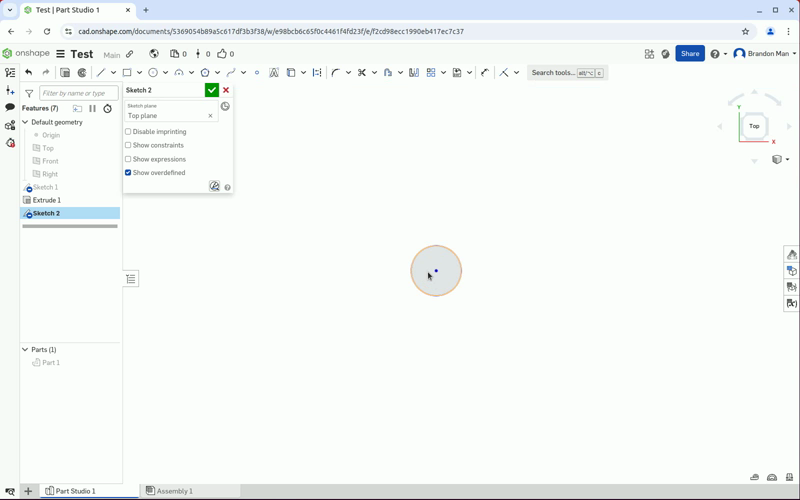
scroll(6)
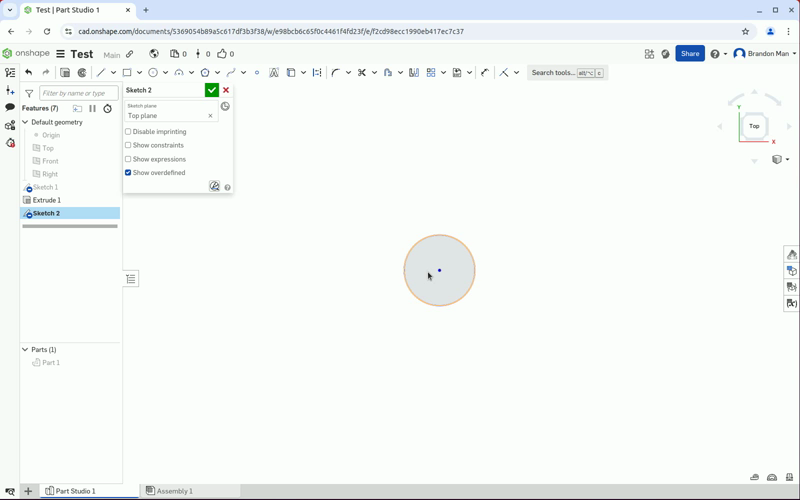
scroll(6)
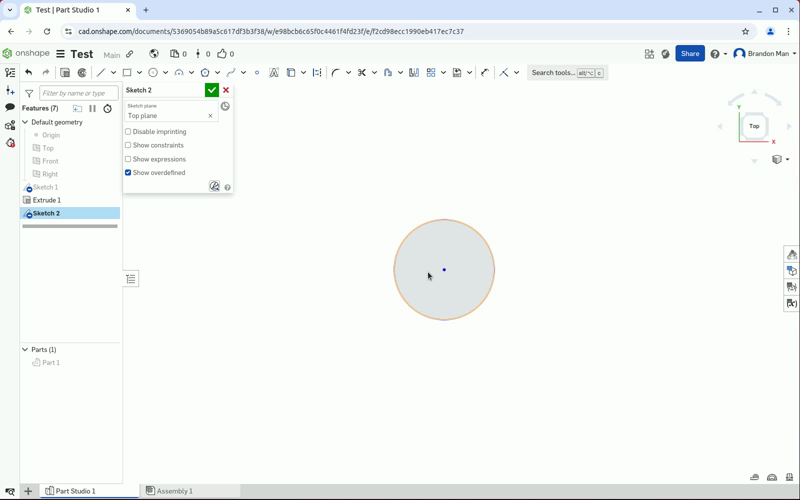
scroll(6)
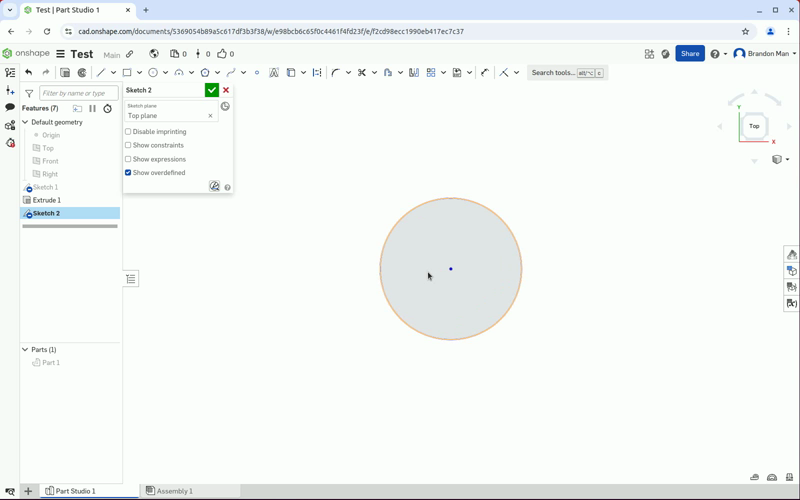
scroll(6)
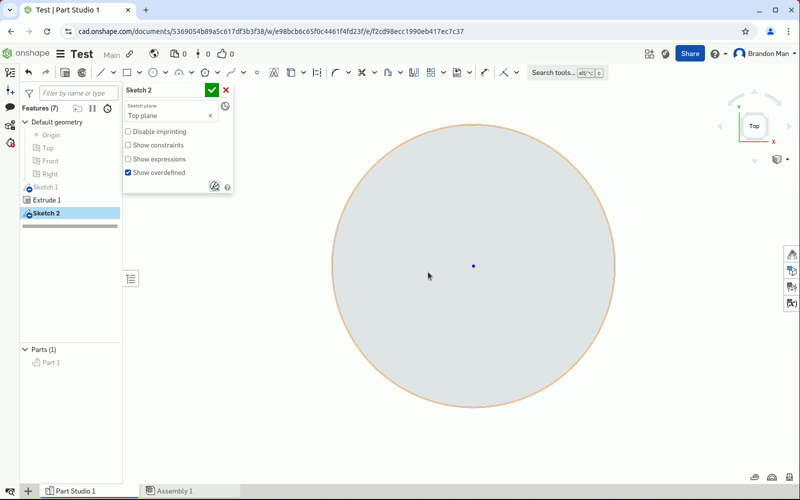
click(428, 271)
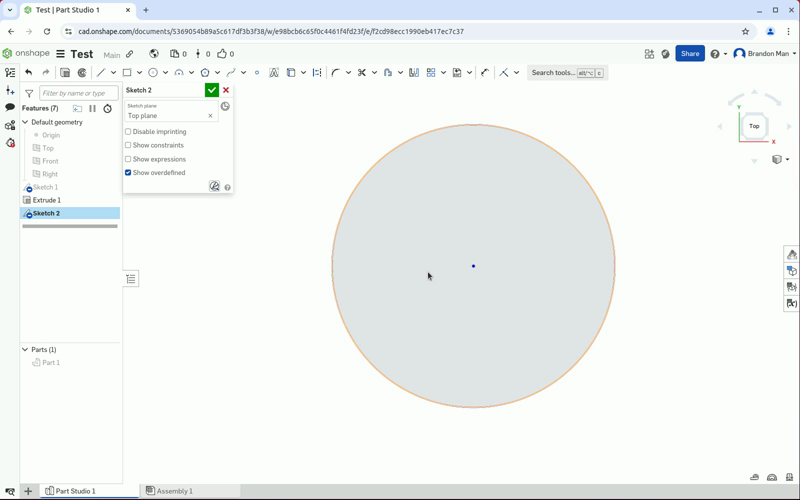
scroll(-6)
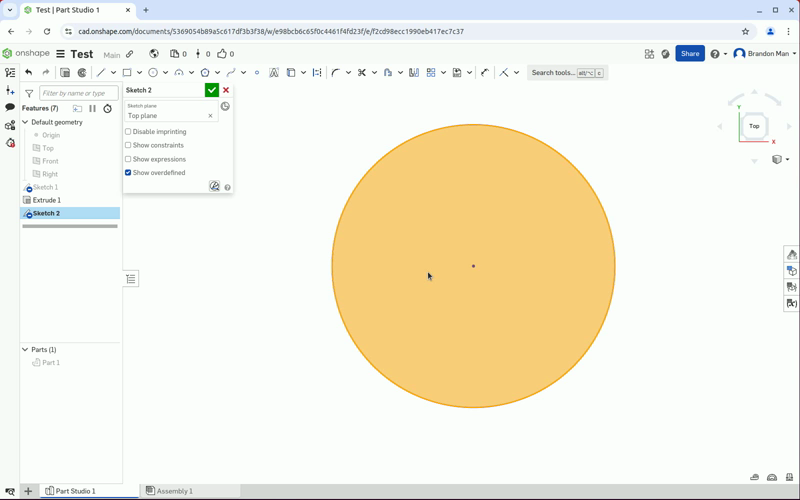
scroll(-6)
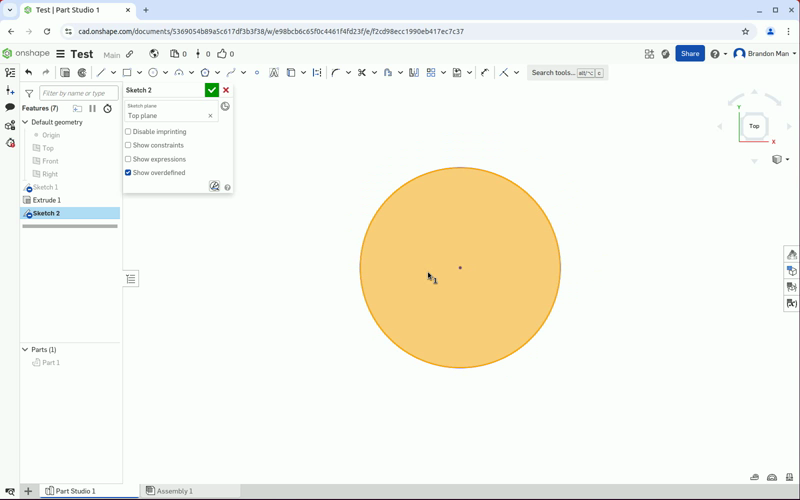
scroll(-6)
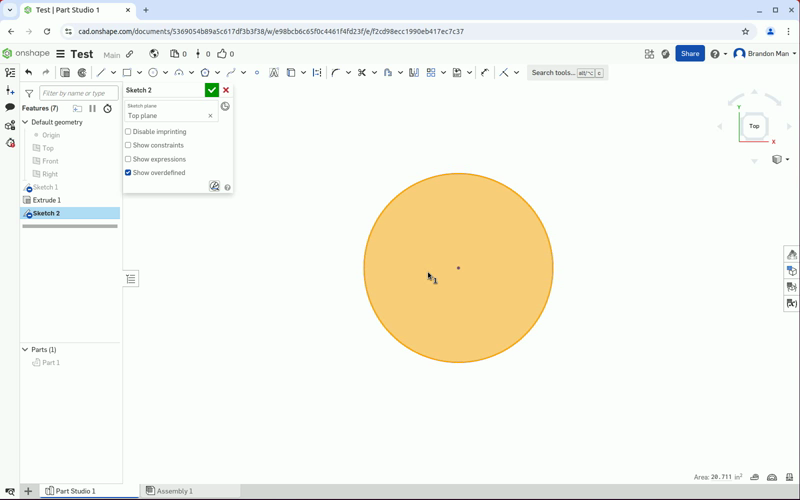
scroll(-6)
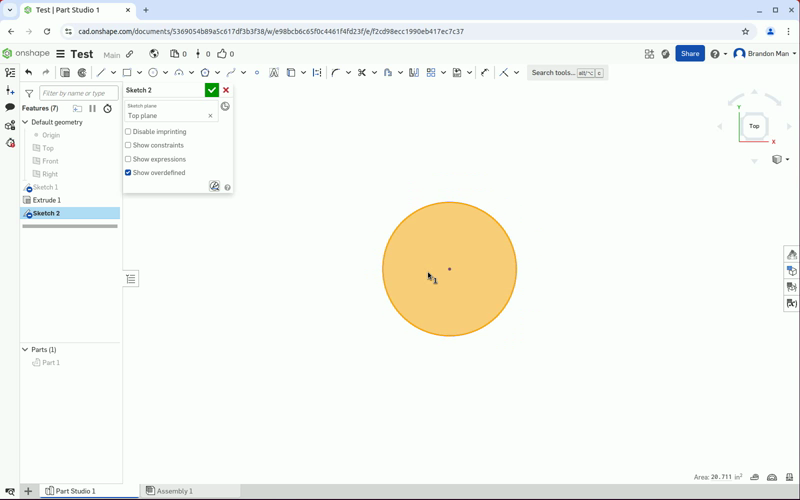
scroll(-6)
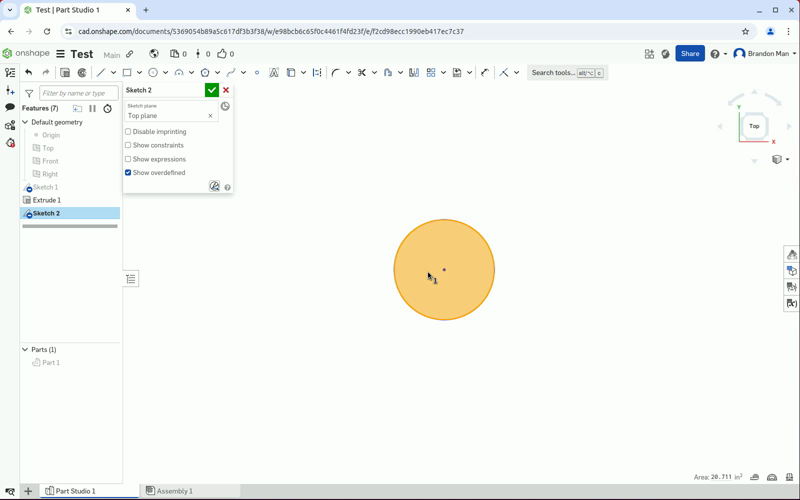
scroll(-6)
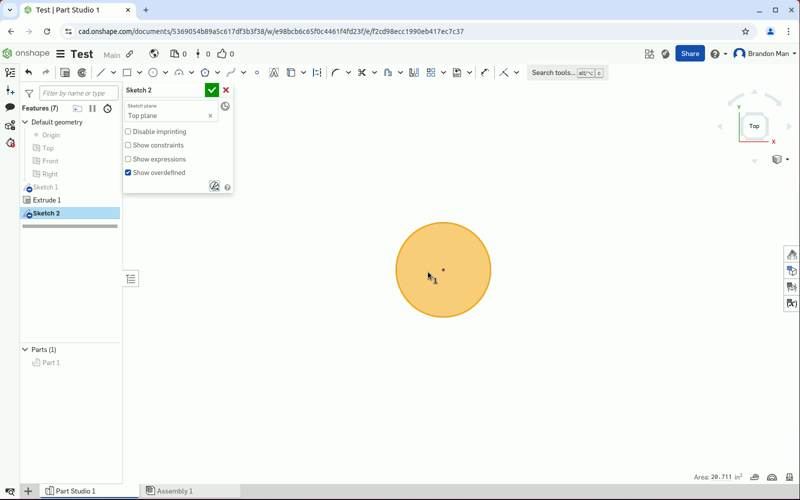
scroll(-6)
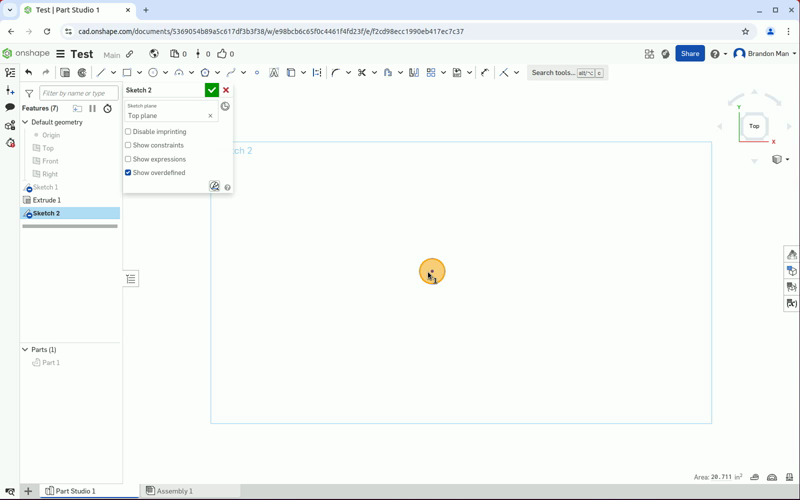
mouse_move(73, 352)
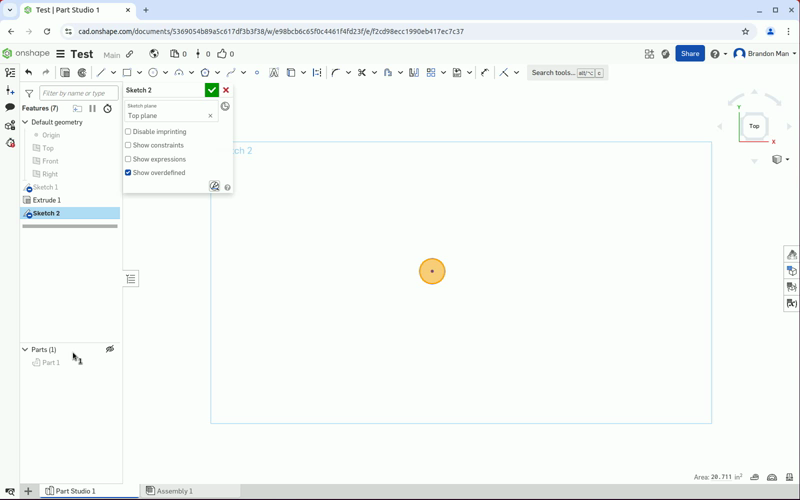
key(shift+y)
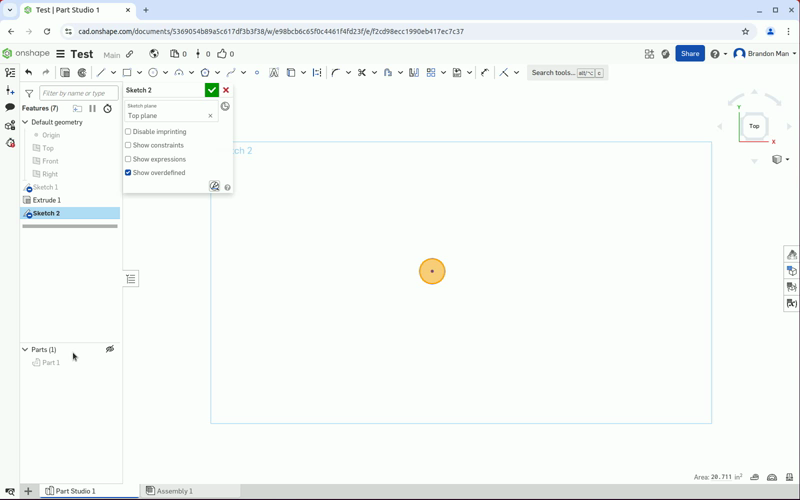
key(shift+e)
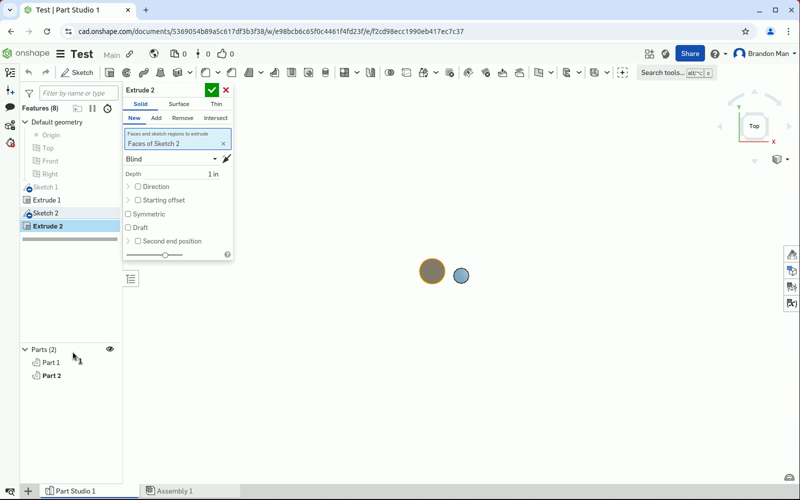
mouse_move(143, 106)
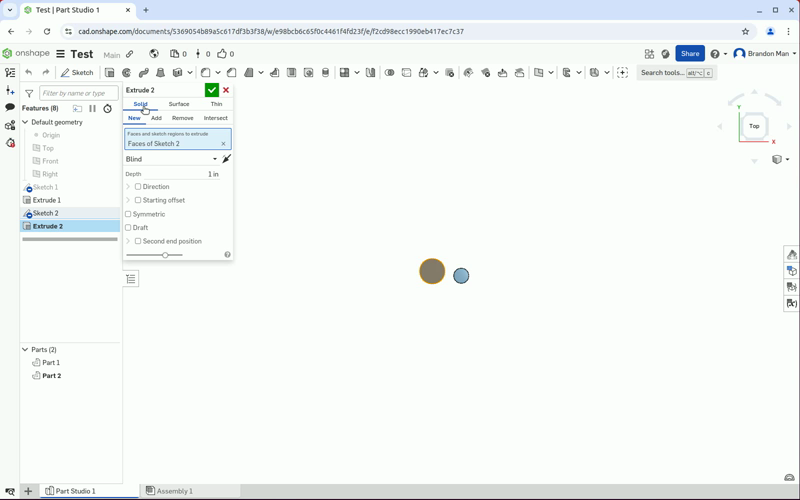
click(143, 106)
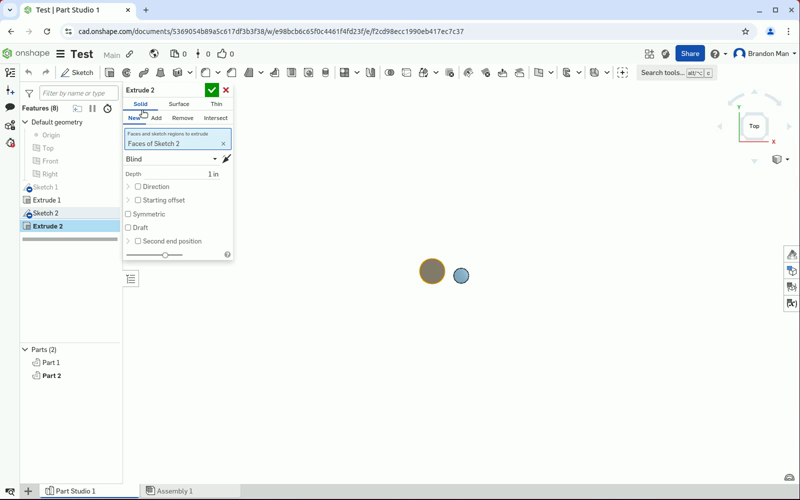
mouse_move(137, 120)
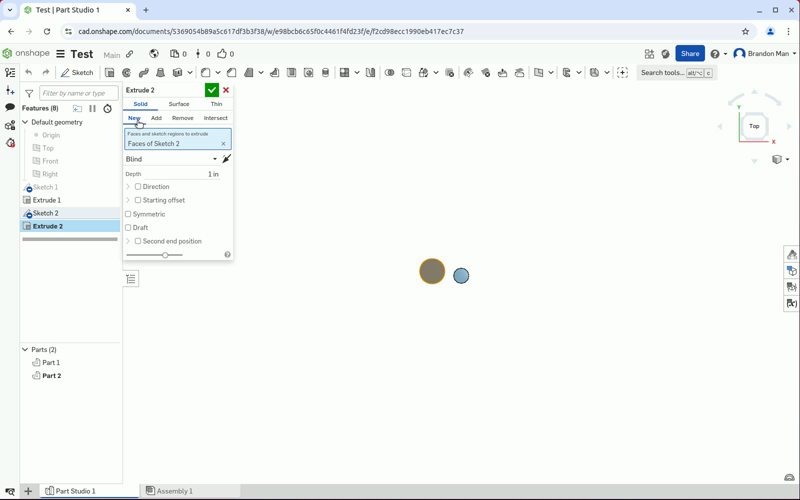
click(137, 120)
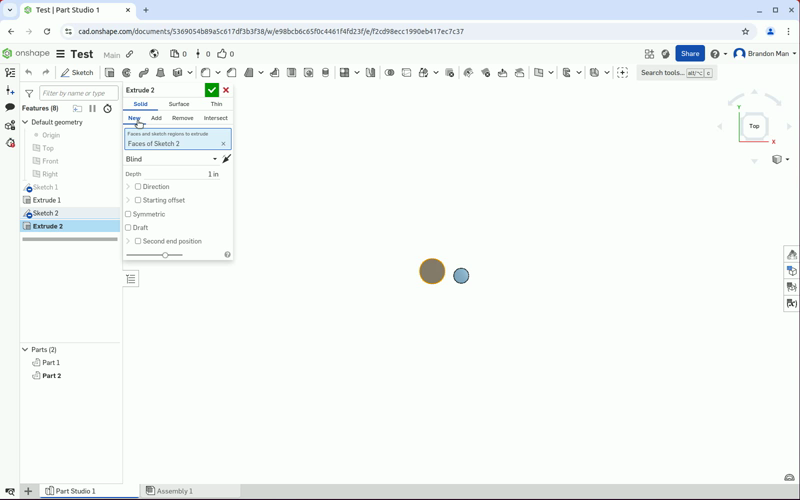
key(tab, 4)
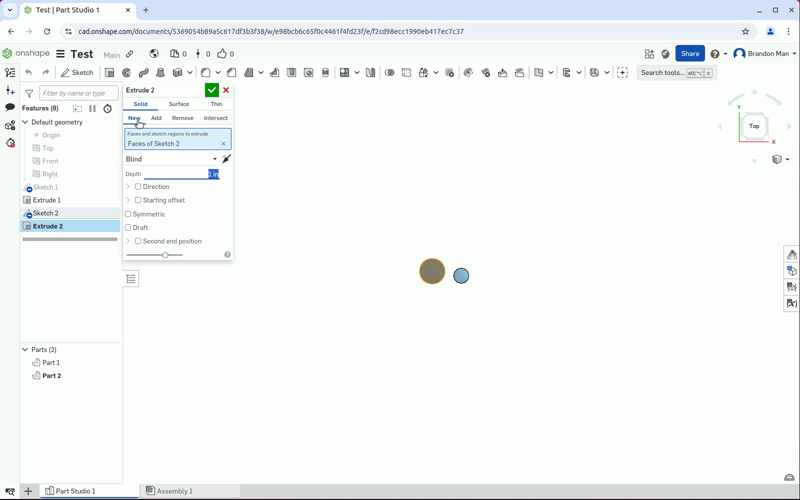
text(0.241)
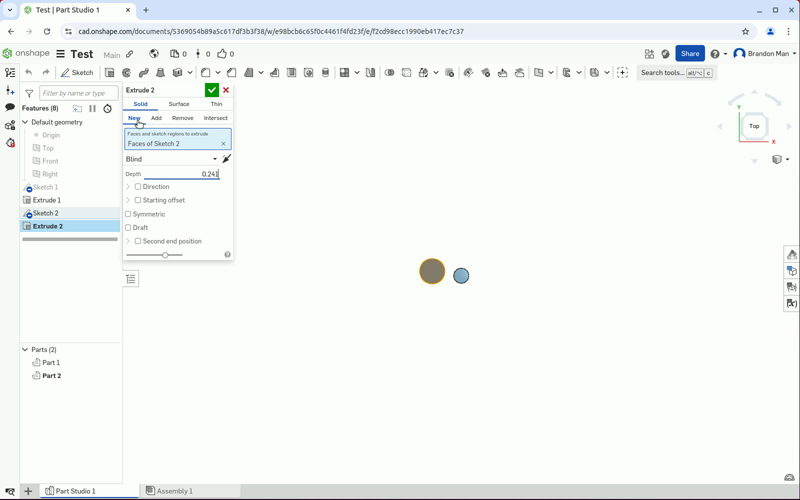
key(enter)
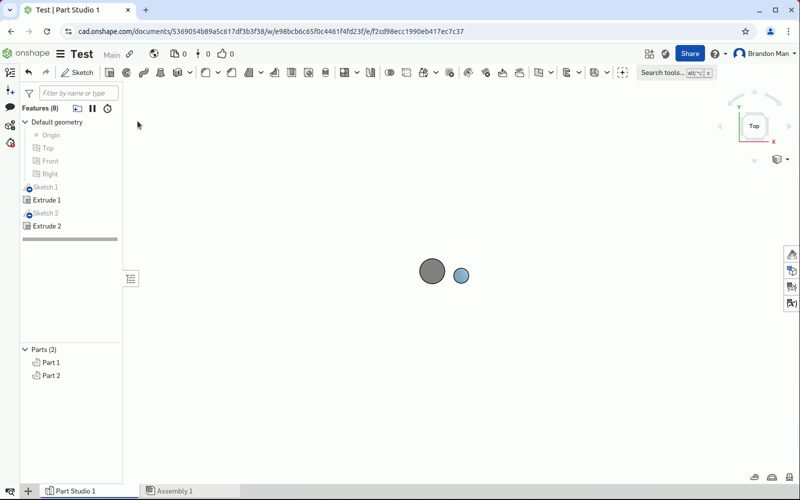
key(shift+h)
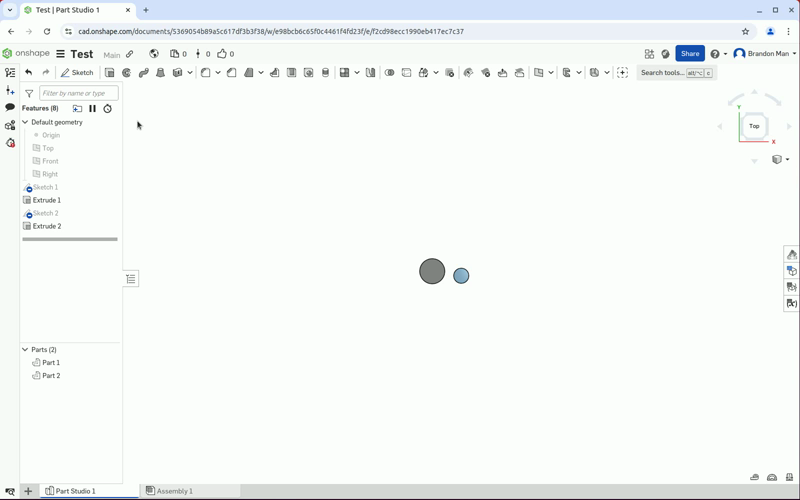
key(shift+h)
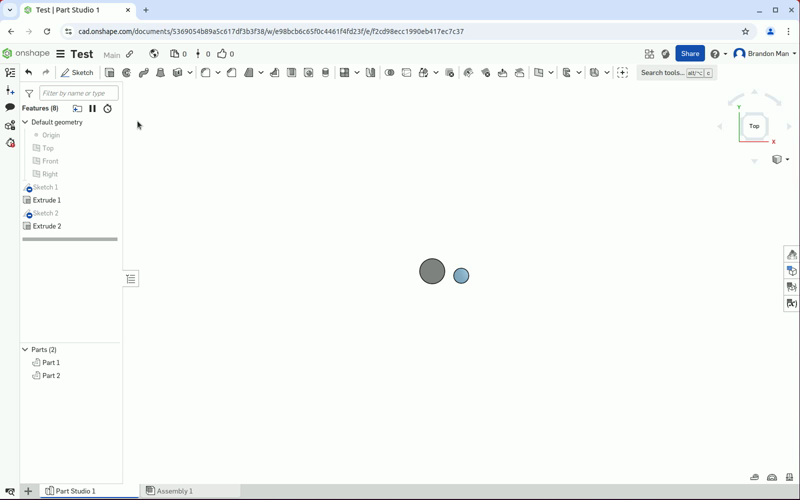
mouse_move(73, 189)
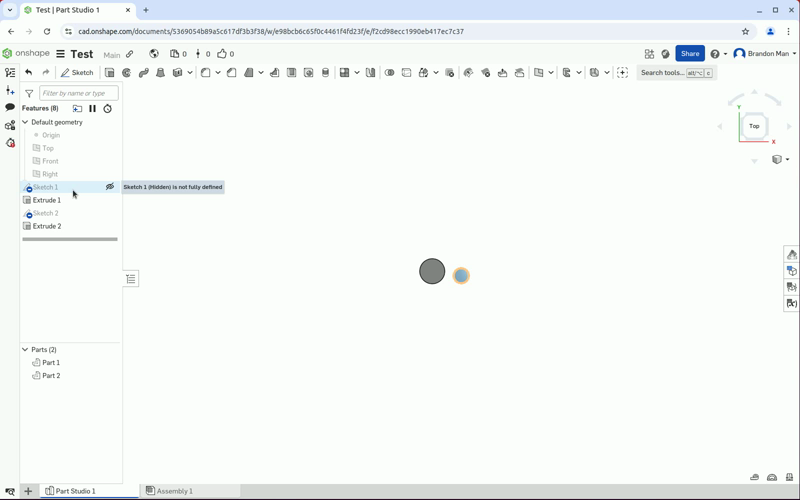
click(73, 189)
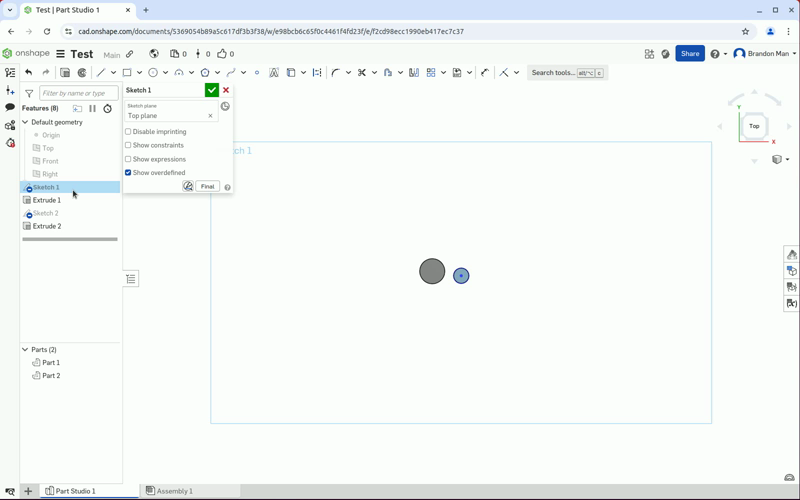
mouse_move(229, 92)
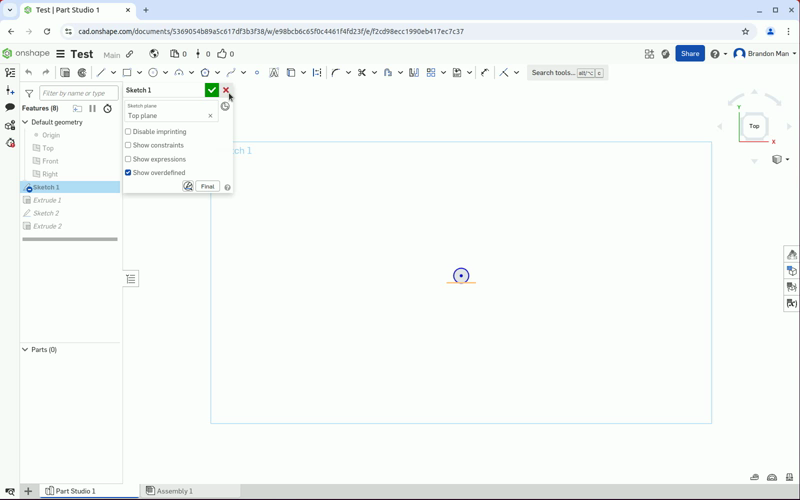
click(229, 92)
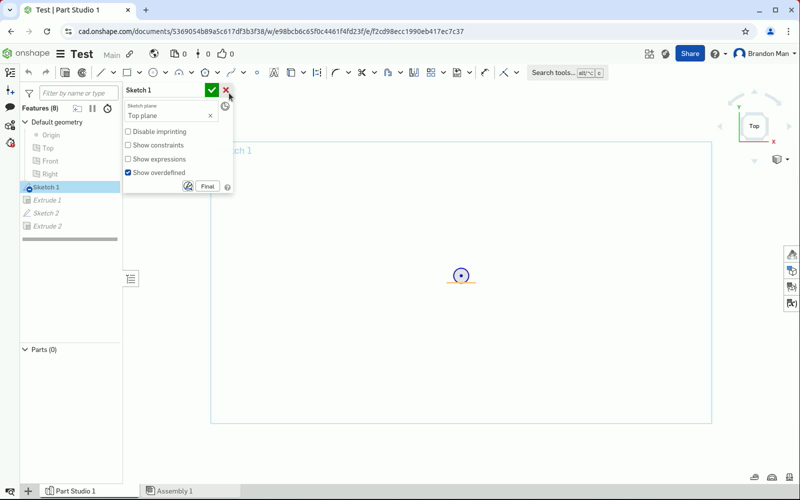
key(shift+s)
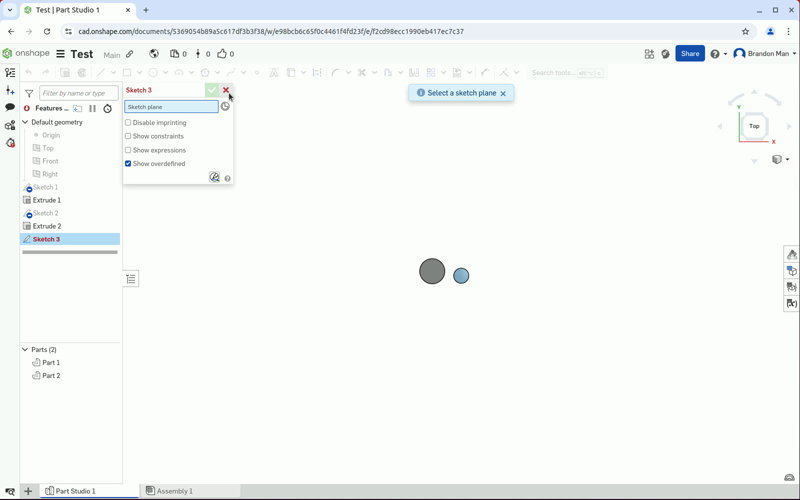
mouse_move(73, 150)
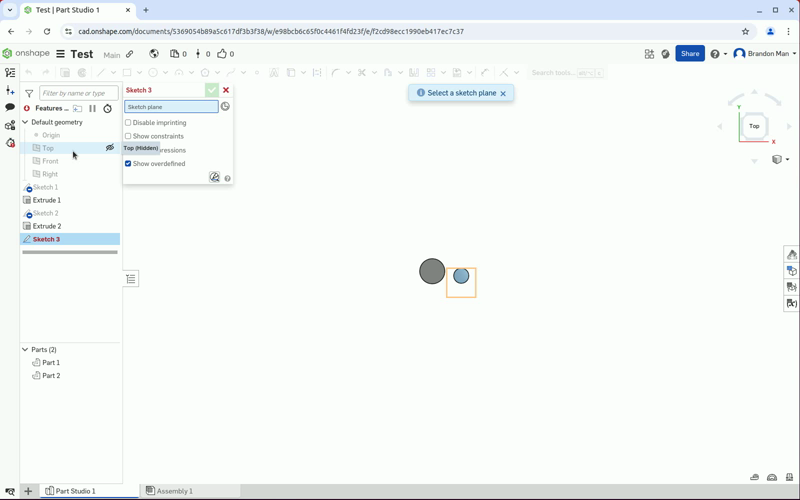
click(73, 150)
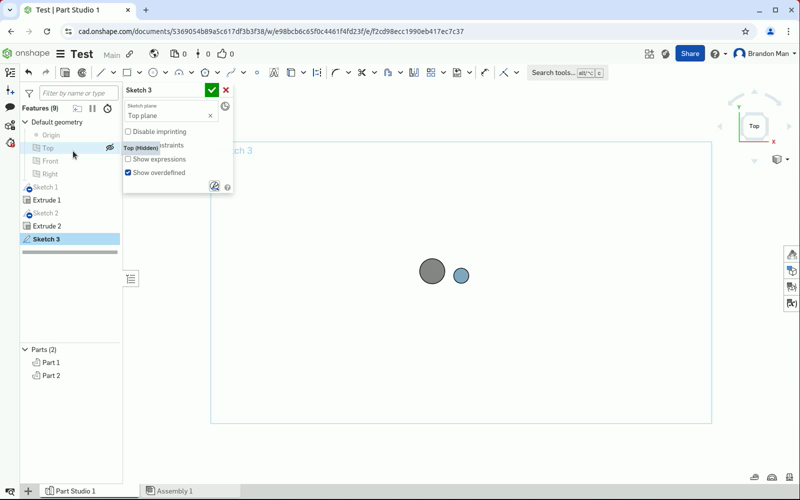
mouse_move(73, 352)
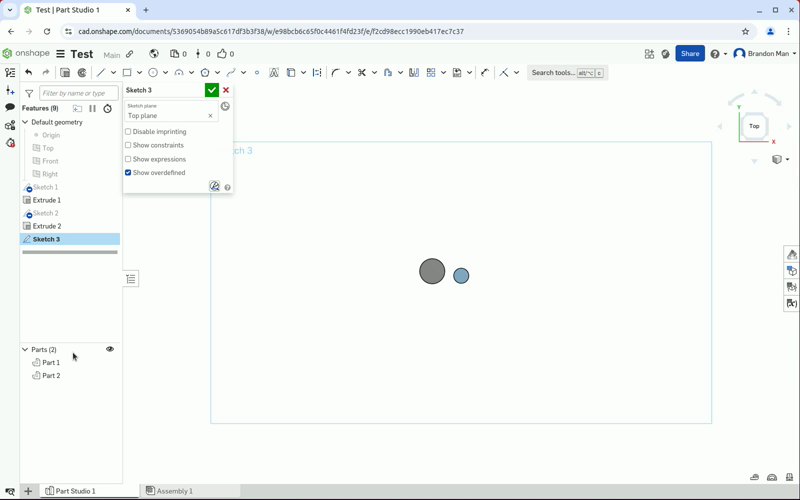
key(y)
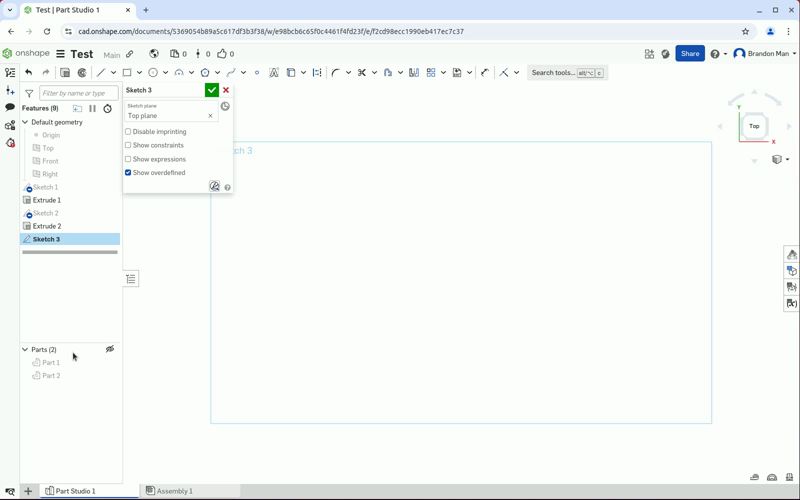
key(c)
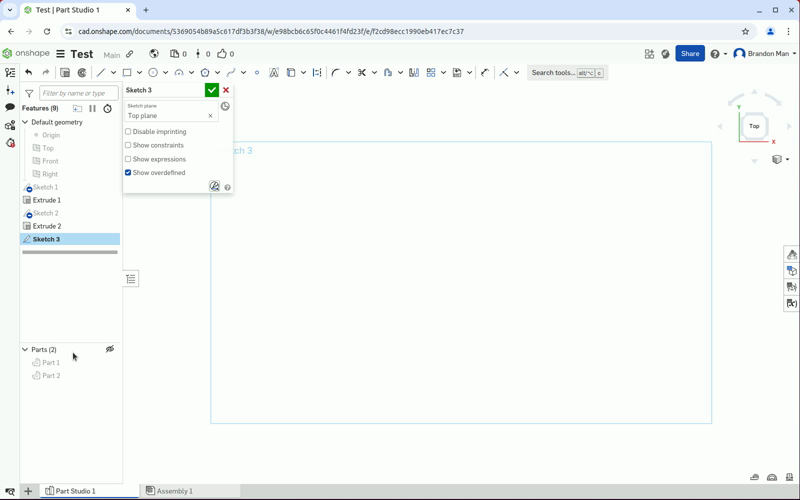
key_down(shift)
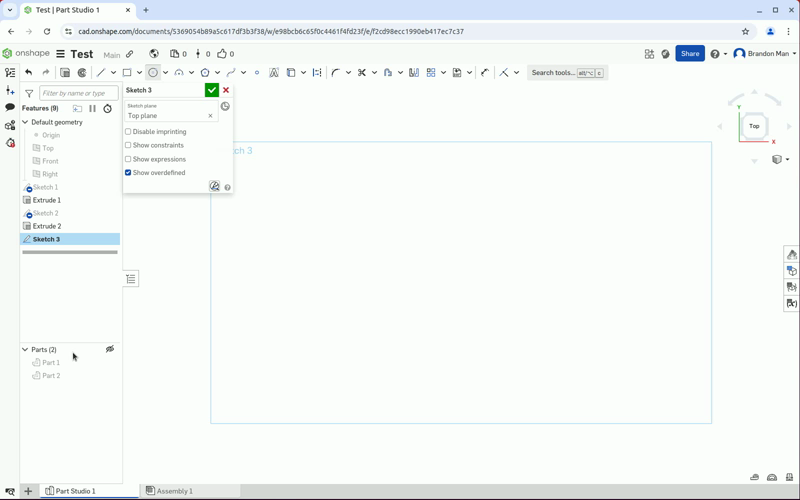
mouse_move(450, 265)
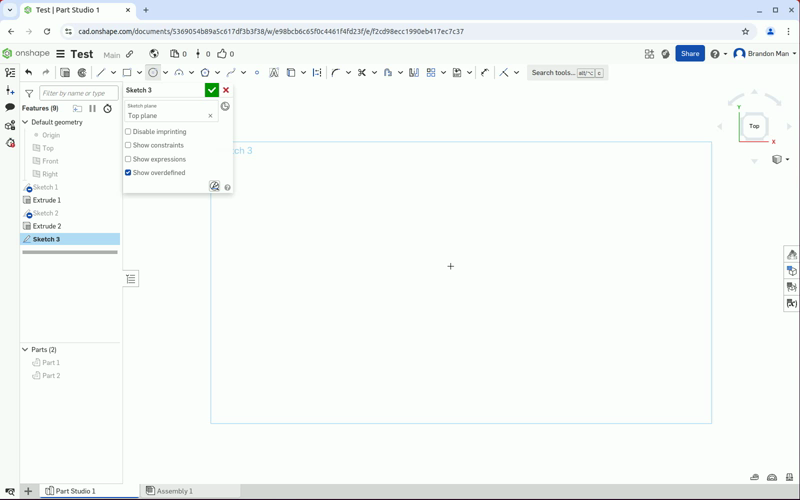
click(450, 265)
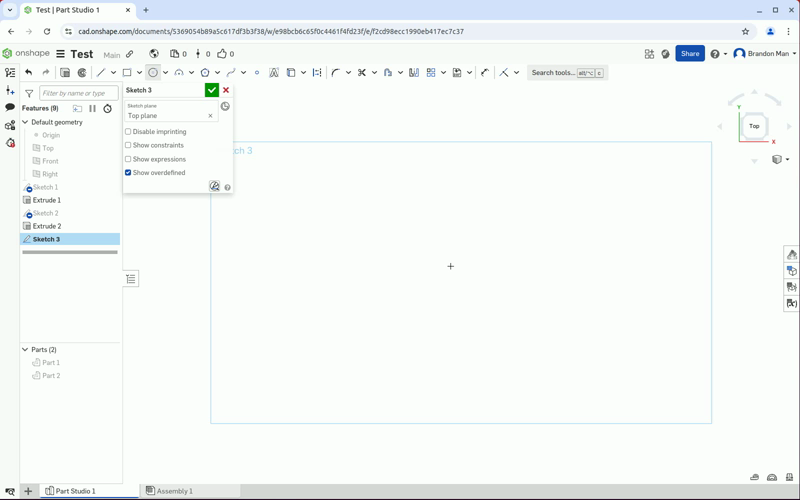
key_up(shift)
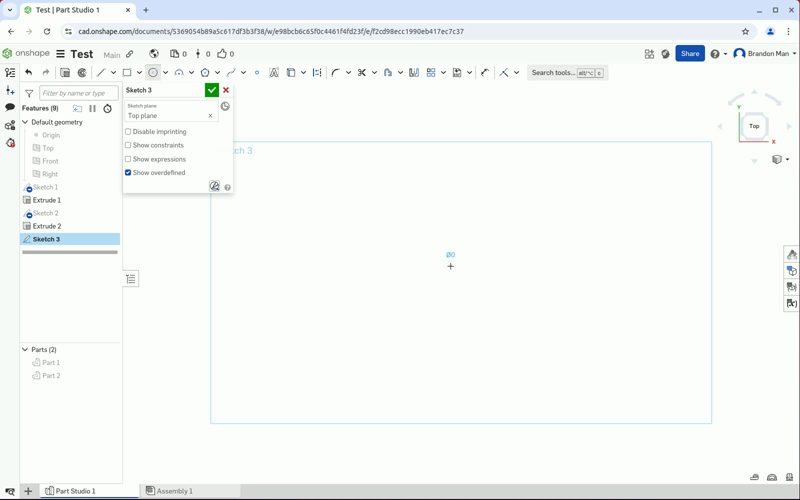
mouse_move(458, 265)
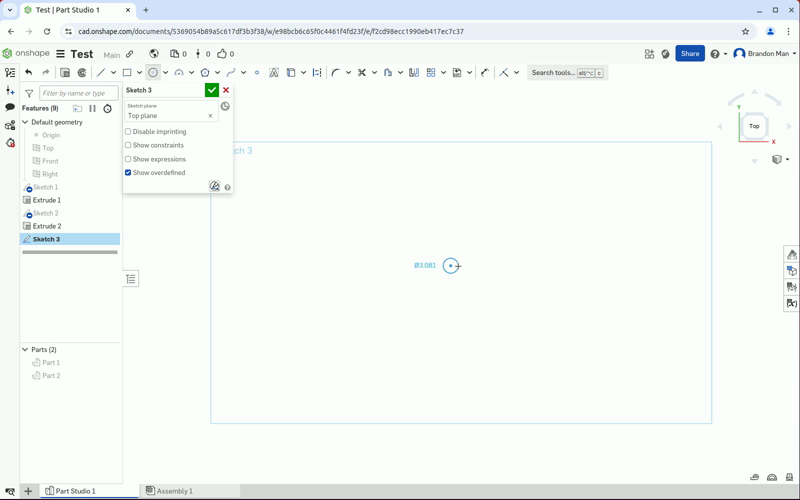
click(458, 265)
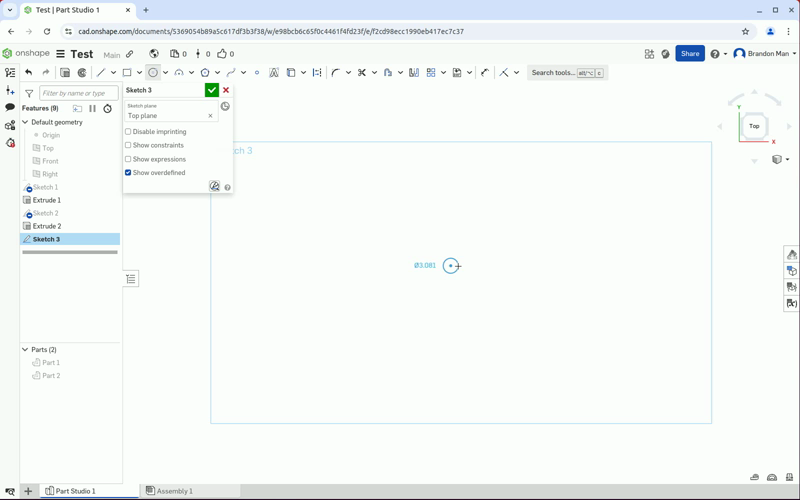
key(esc)
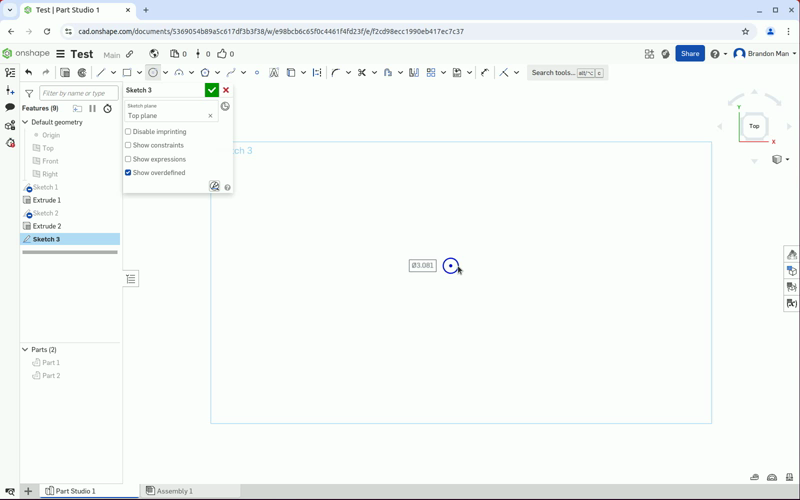
mouse_move(450, 271)
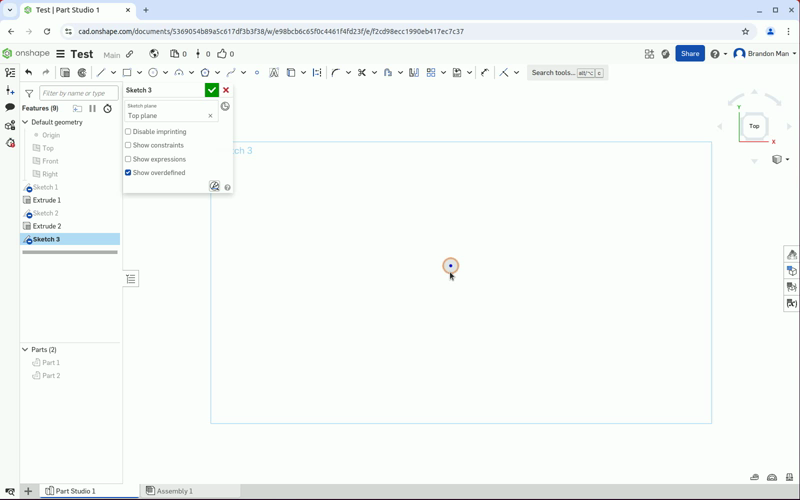
scroll(6)
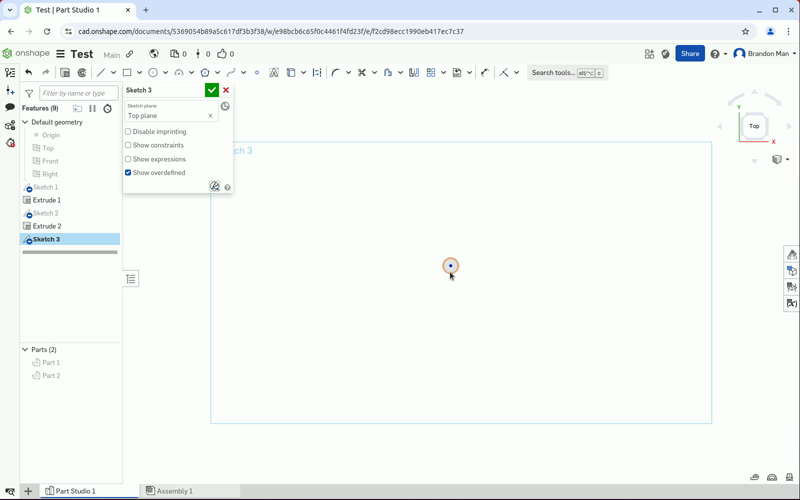
scroll(6)
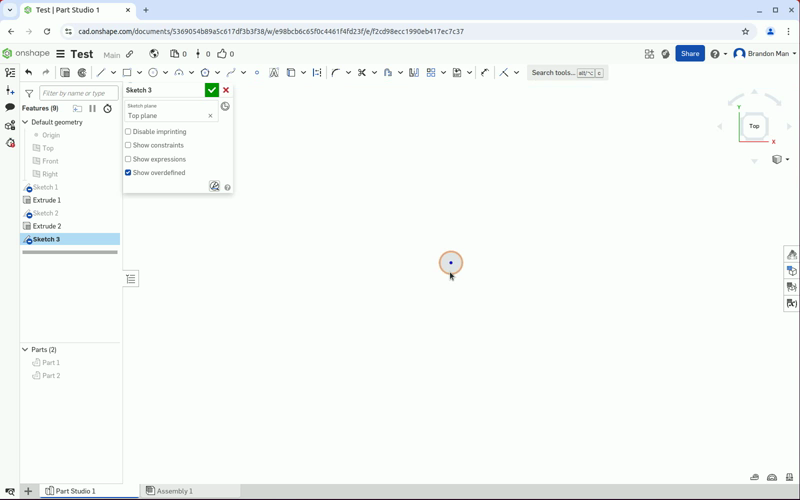
scroll(6)
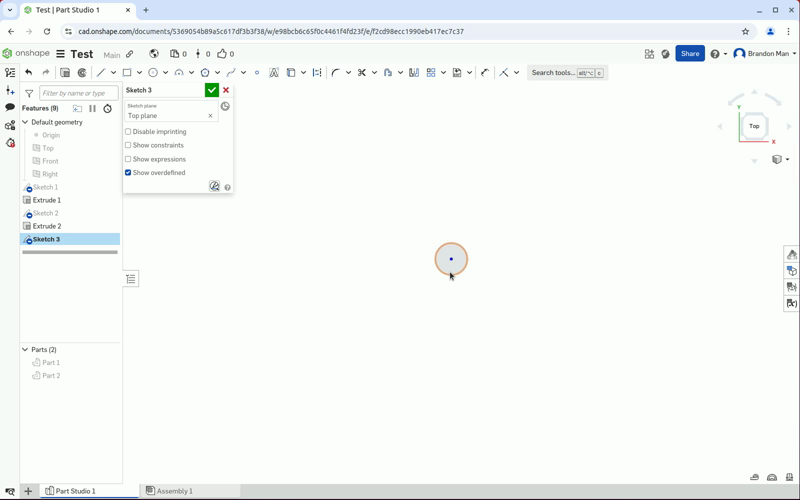
scroll(6)
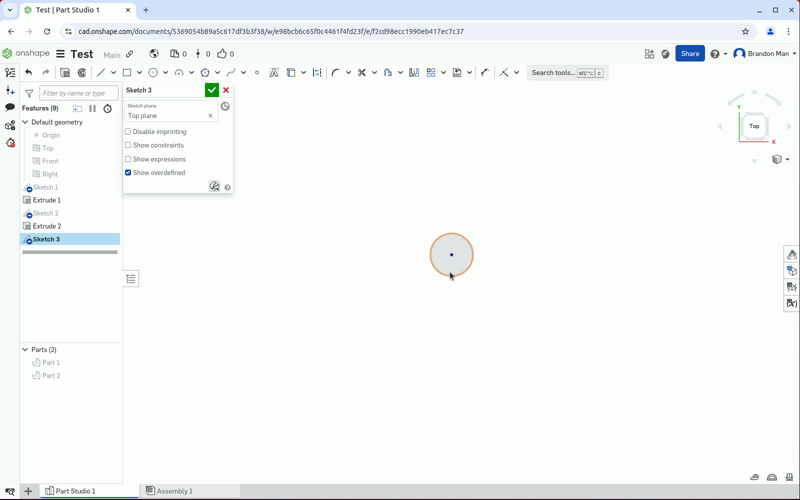
scroll(6)
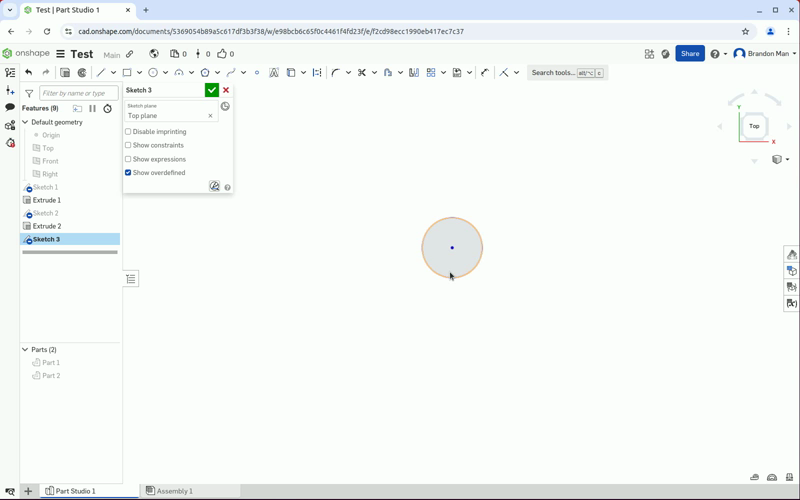
scroll(6)
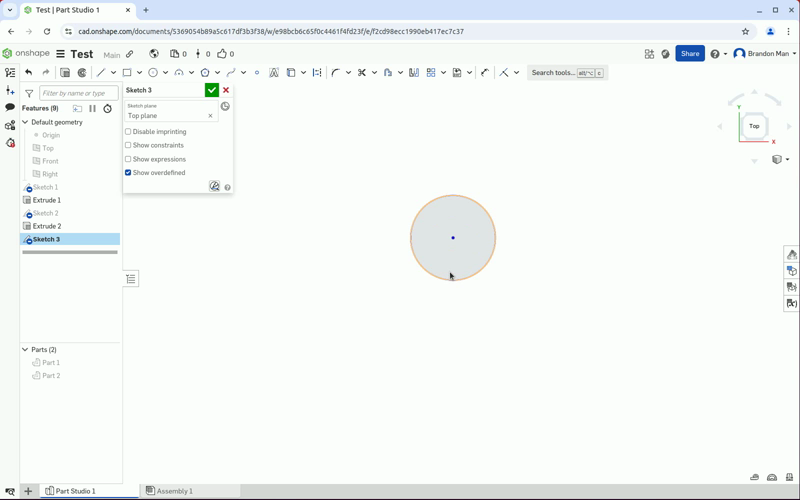
scroll(6)
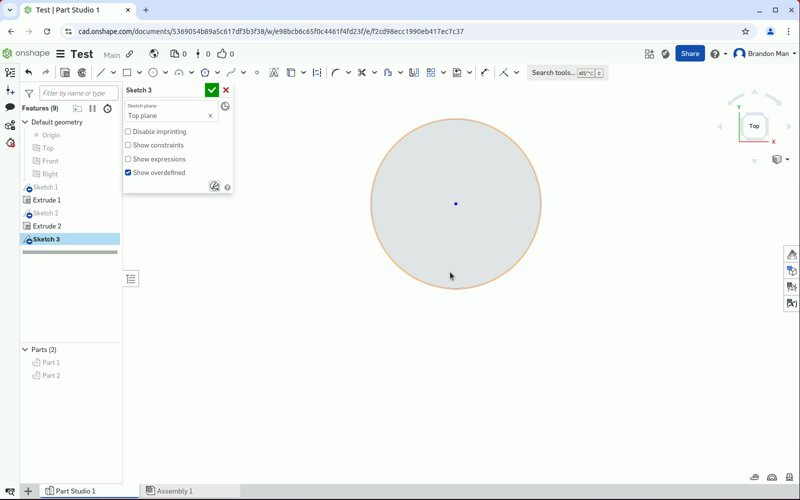
click(450, 271)
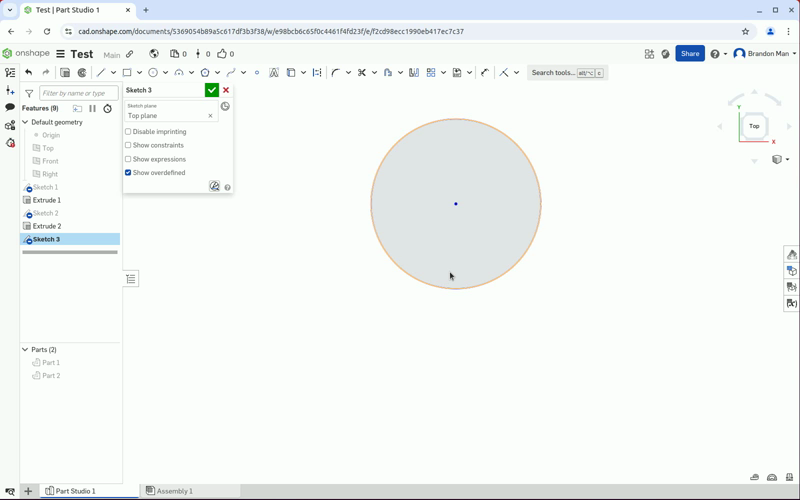
scroll(-6)
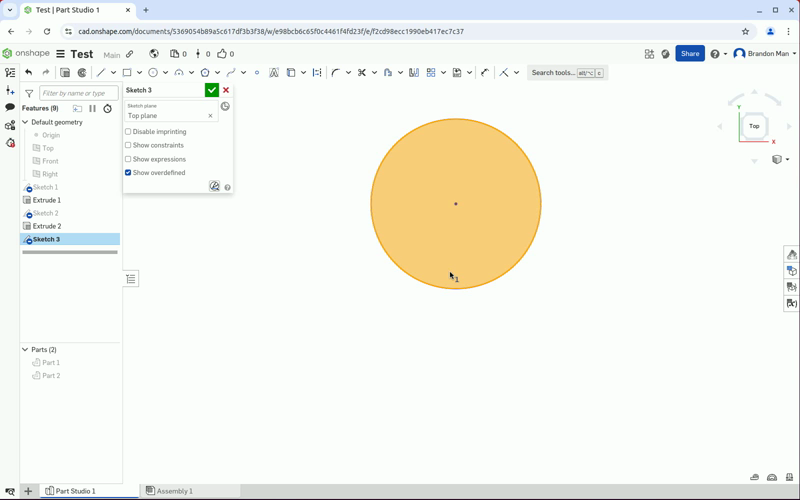
scroll(-6)
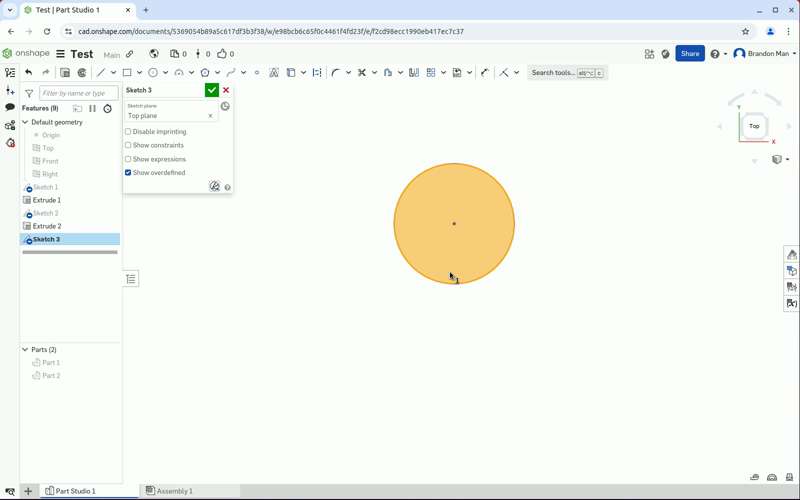
scroll(-6)
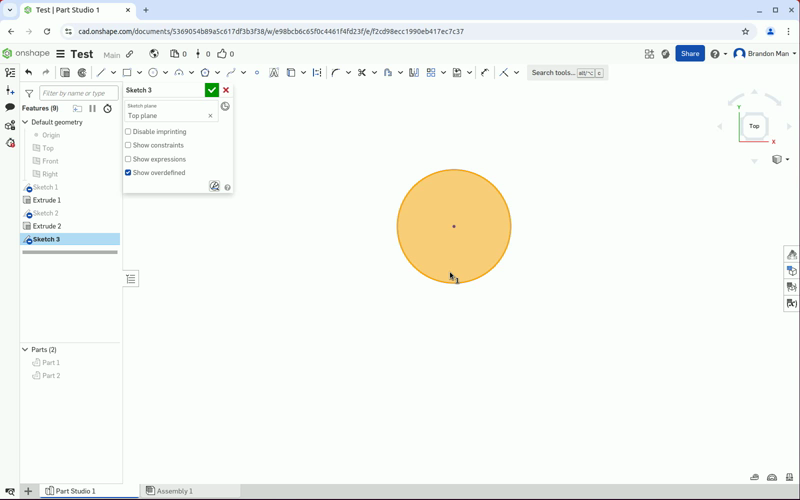
scroll(-6)
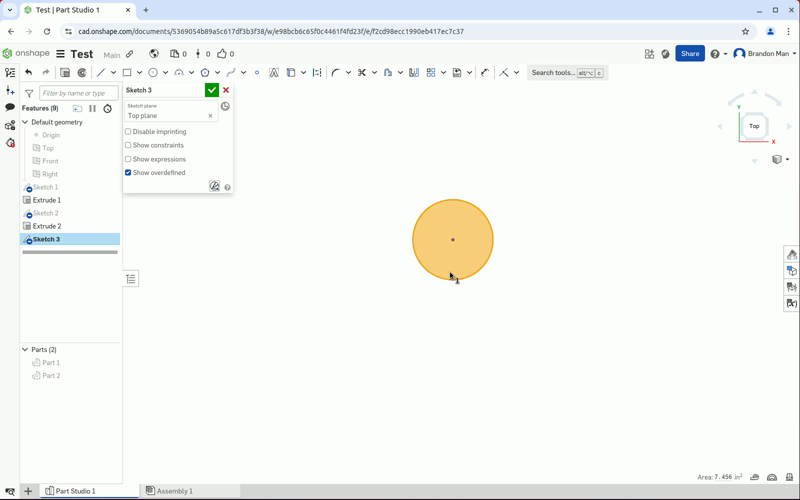
scroll(-6)
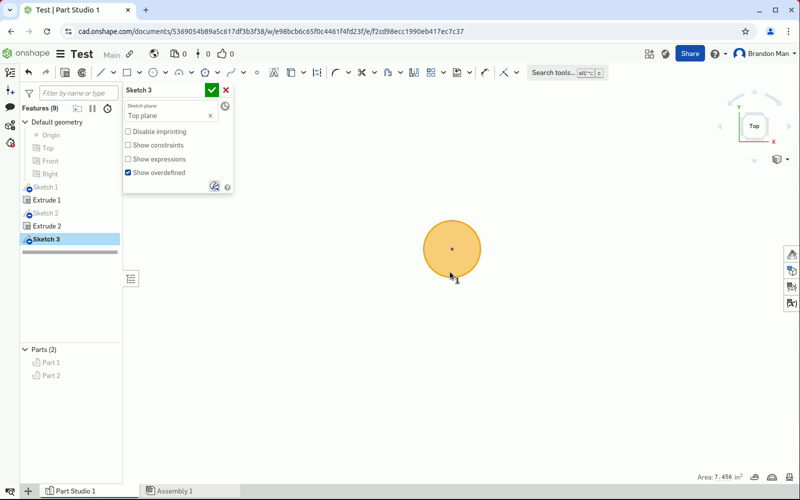
scroll(-6)
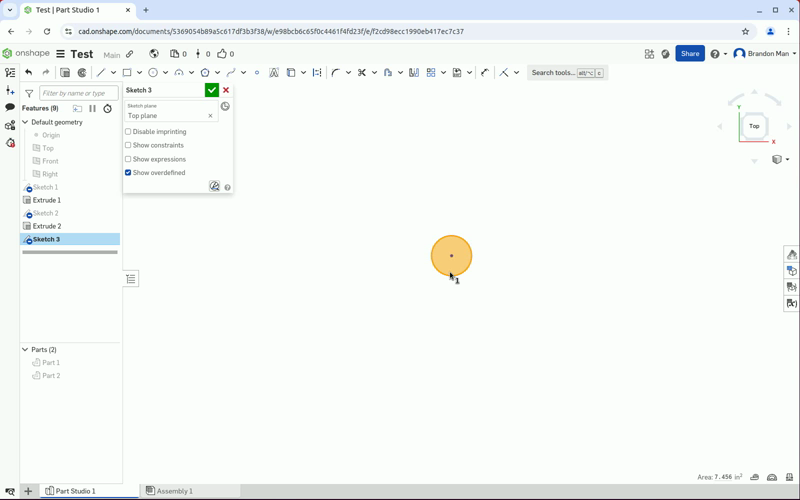
scroll(-6)
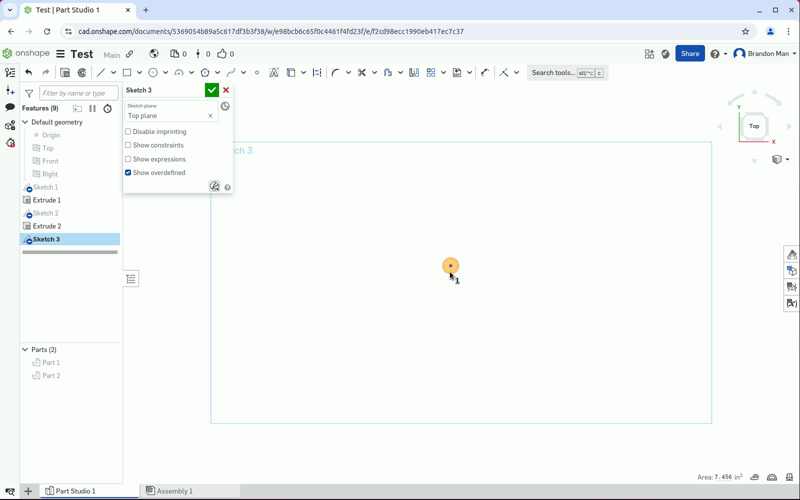
mouse_move(73, 352)
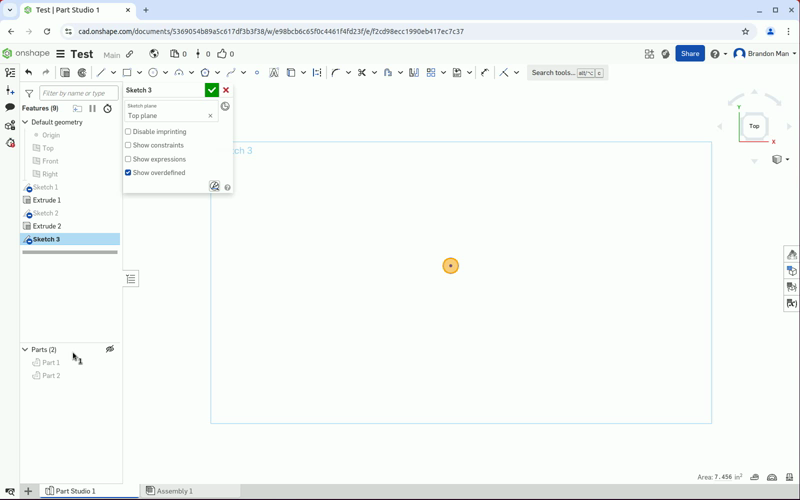
key(shift+y)
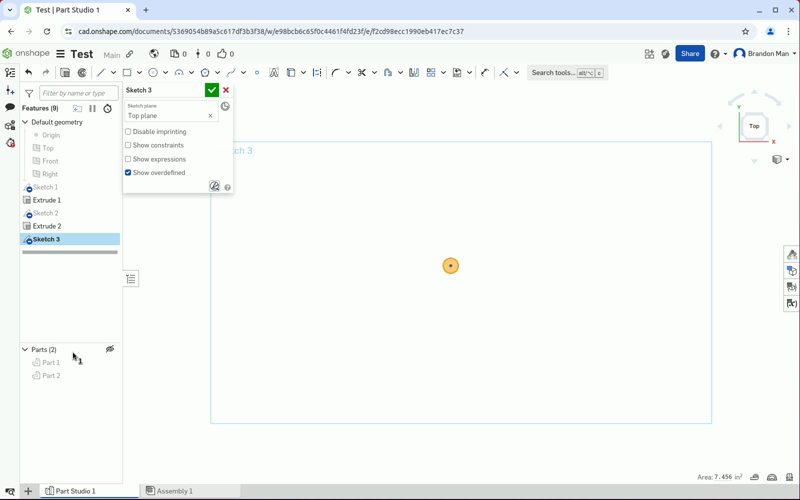
key(shift+e)
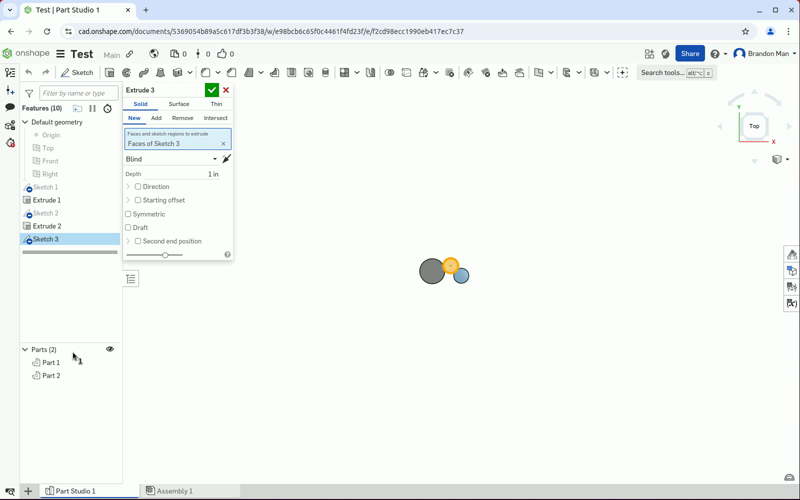
mouse_move(143, 106)
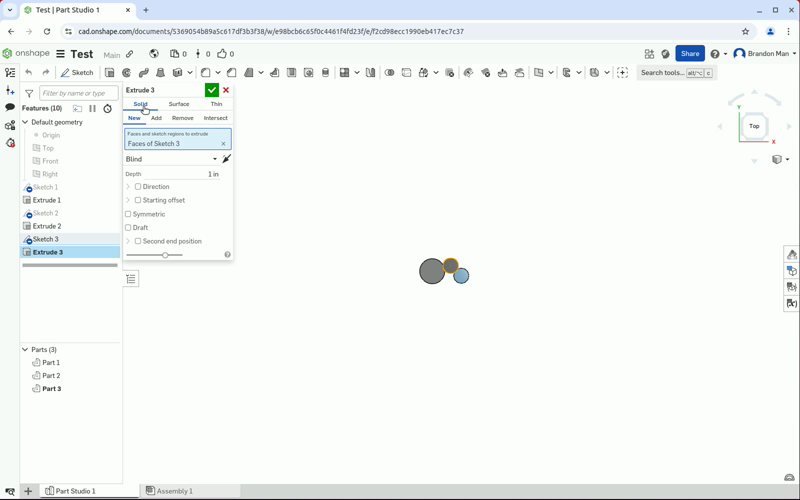
click(143, 106)
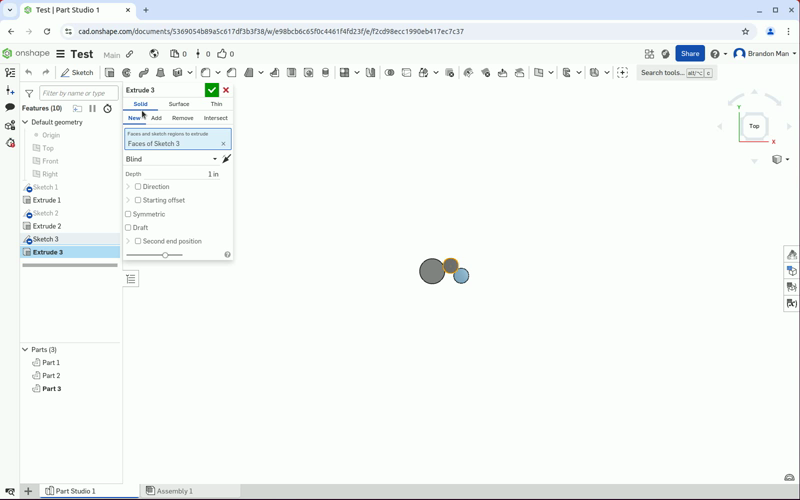
mouse_move(137, 120)
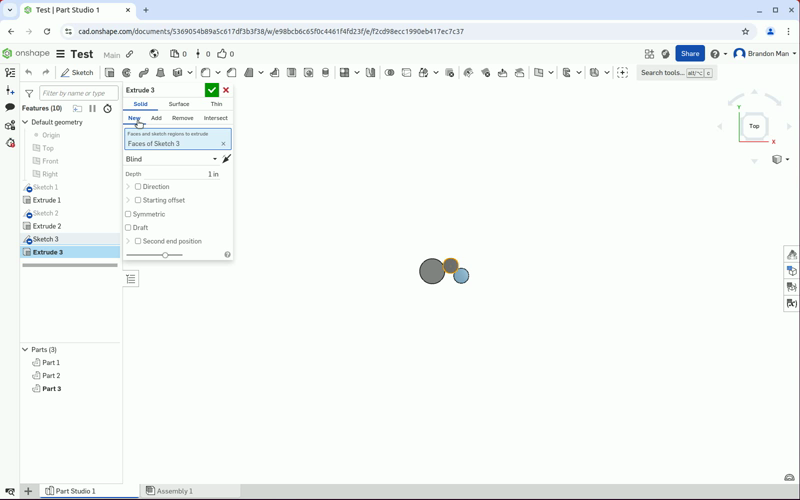
click(137, 120)
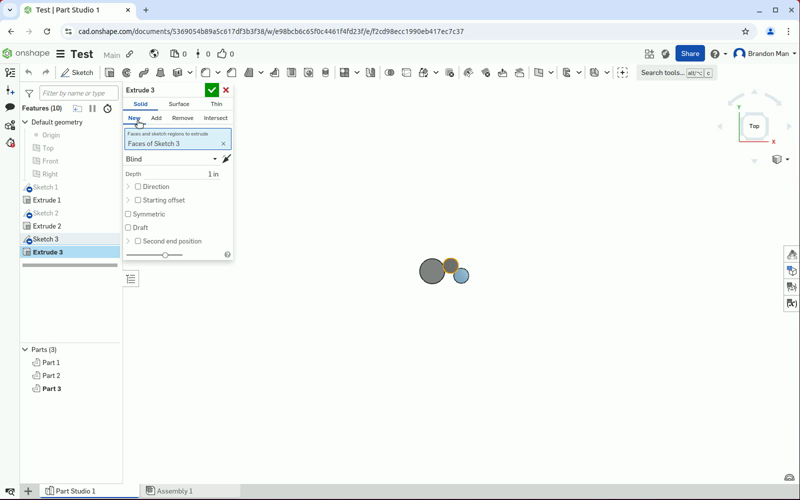
key(tab, 4)
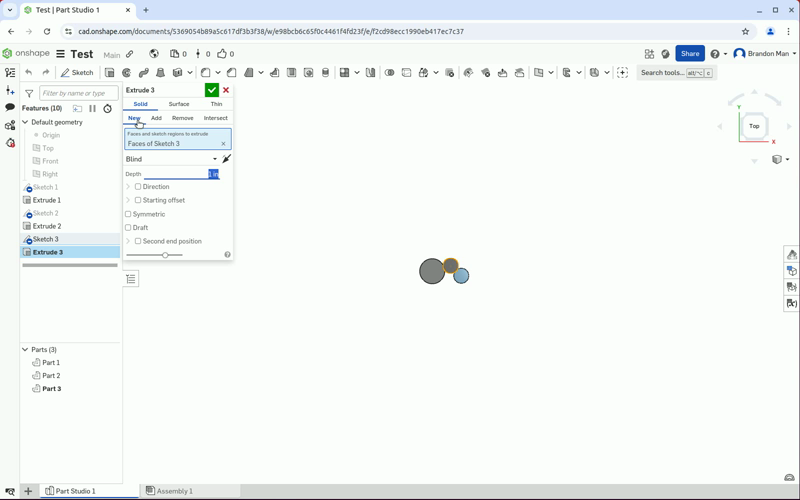
text(0.241)
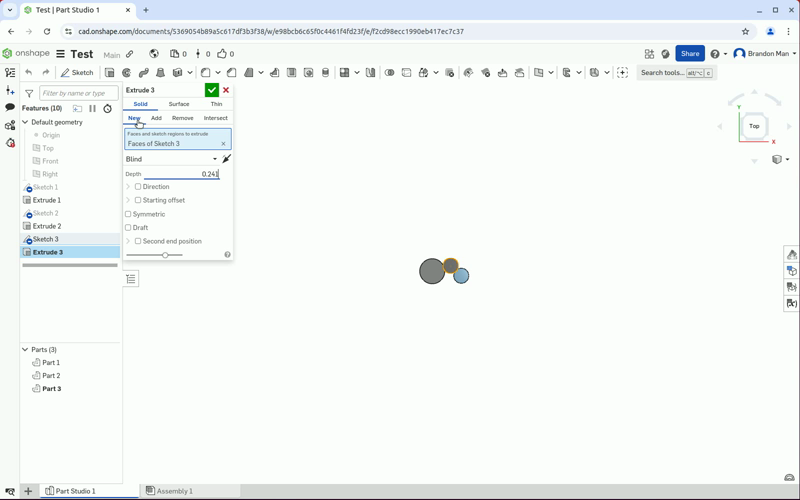
key(enter)
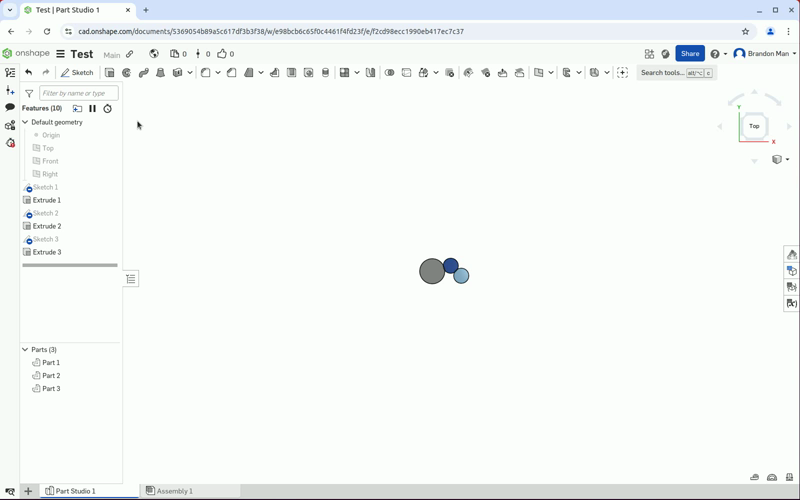
key(shift+h)
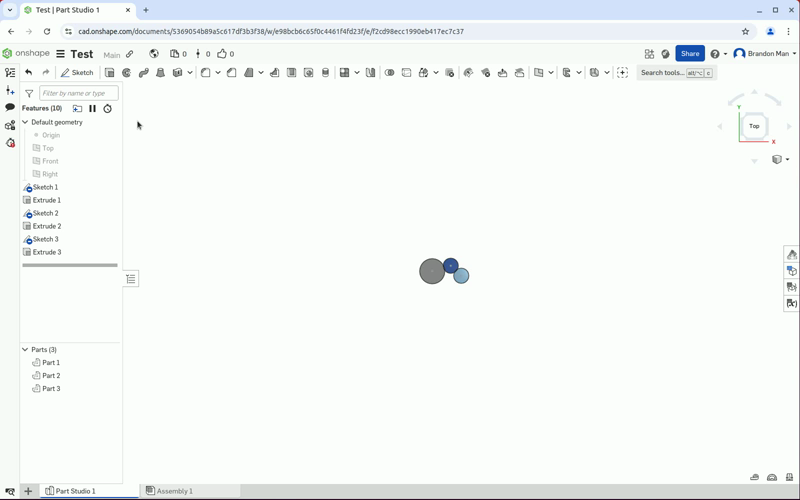
key(shift+h)
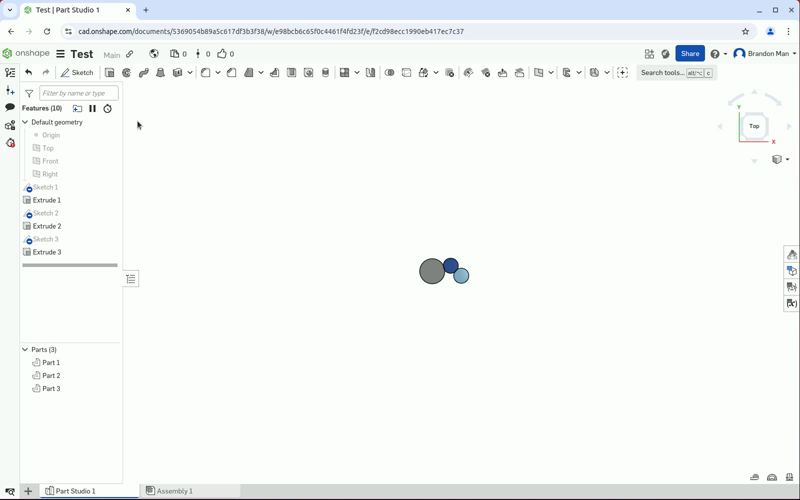
mouse_move(73, 189)
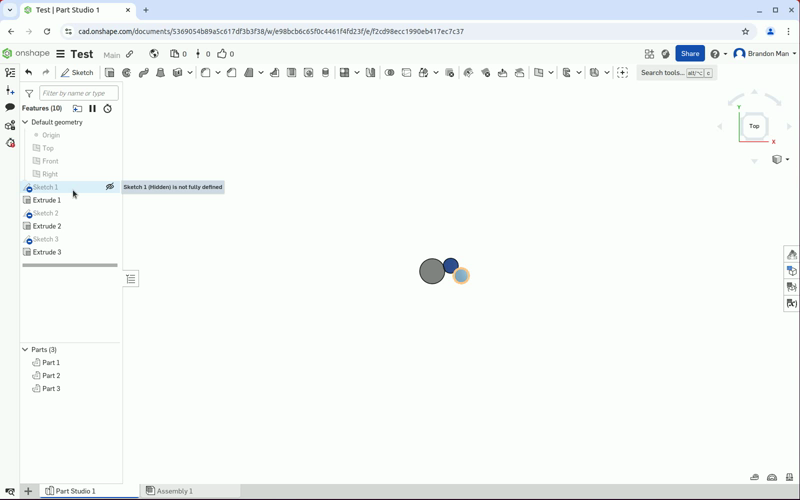
click(73, 189)
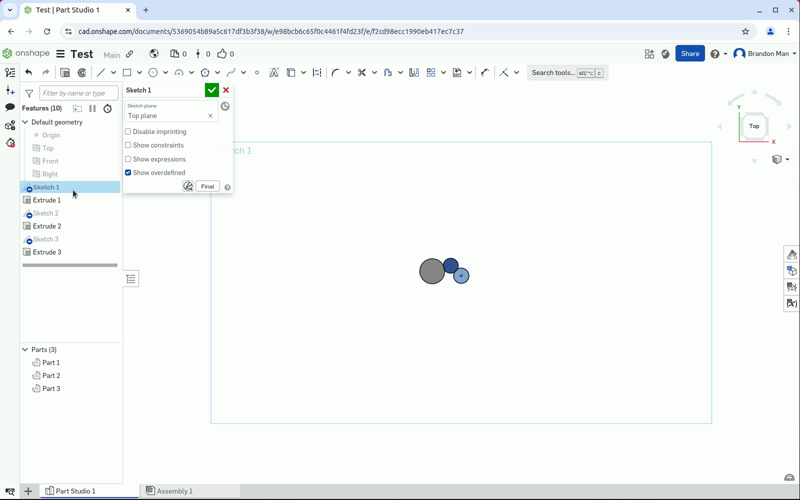
mouse_move(229, 92)
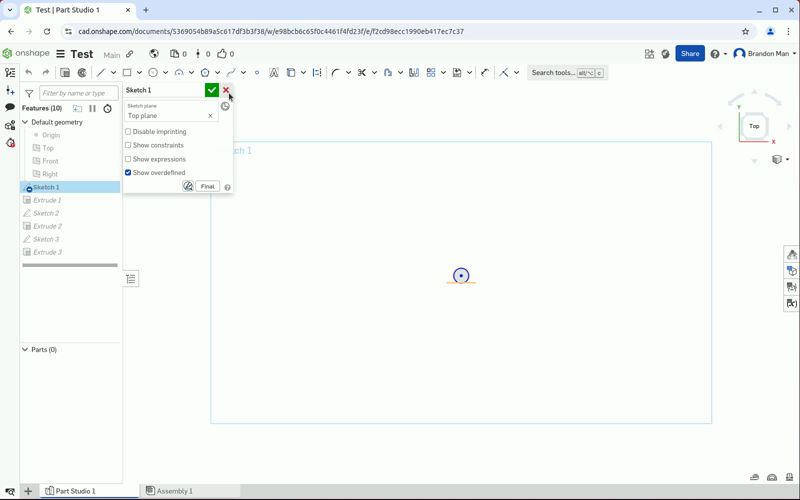
click(229, 92)
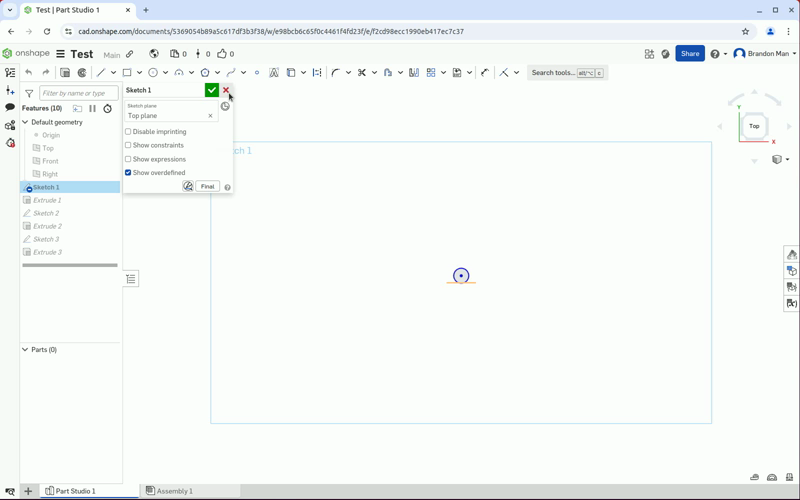
key(shift+s)
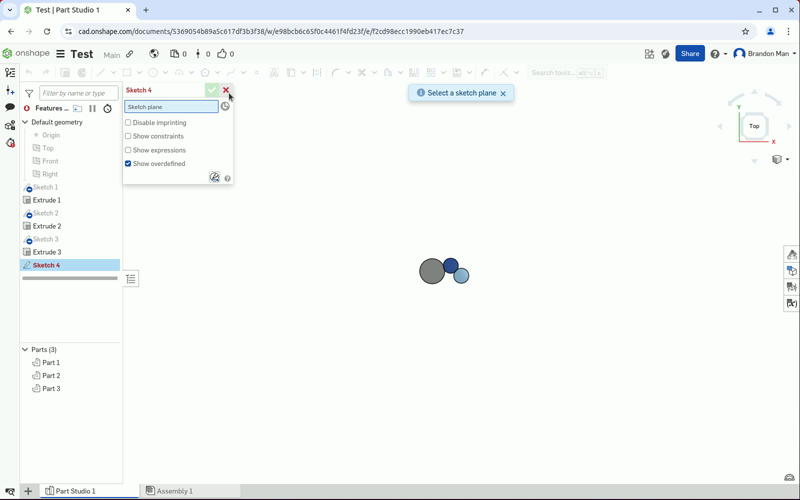
mouse_move(73, 150)
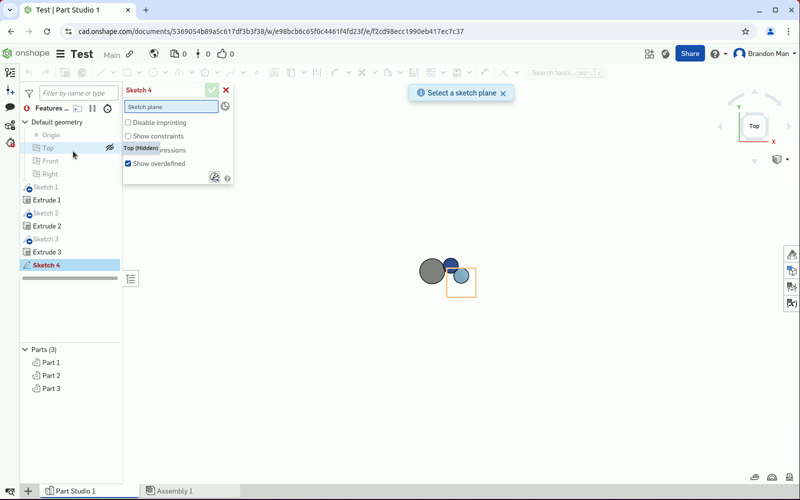
click(73, 150)
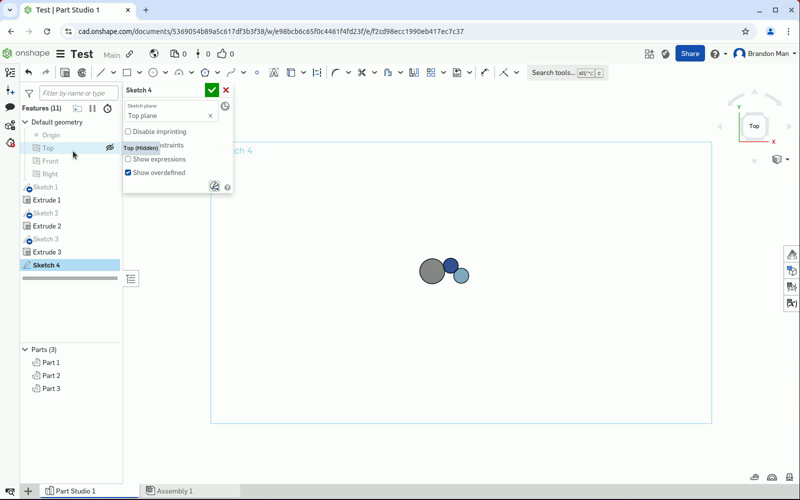
mouse_move(73, 352)
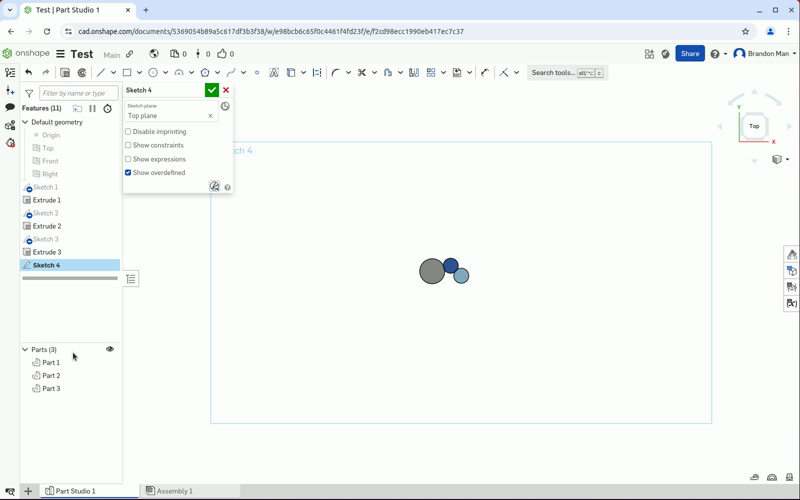
key(y)
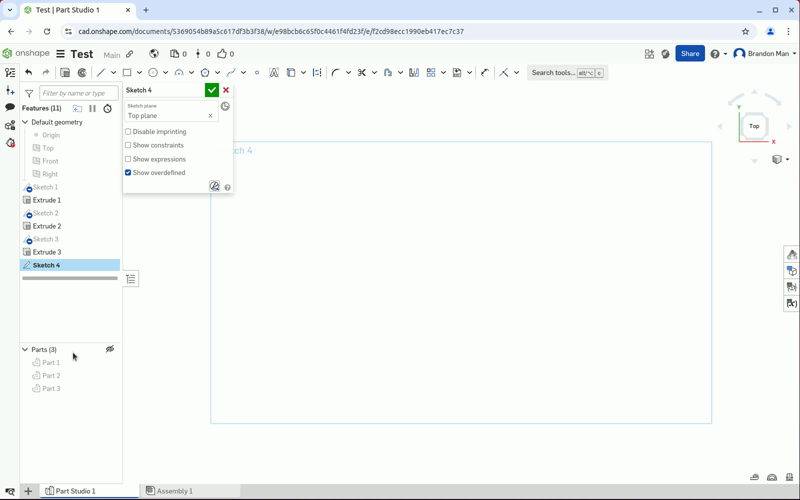
key(c)
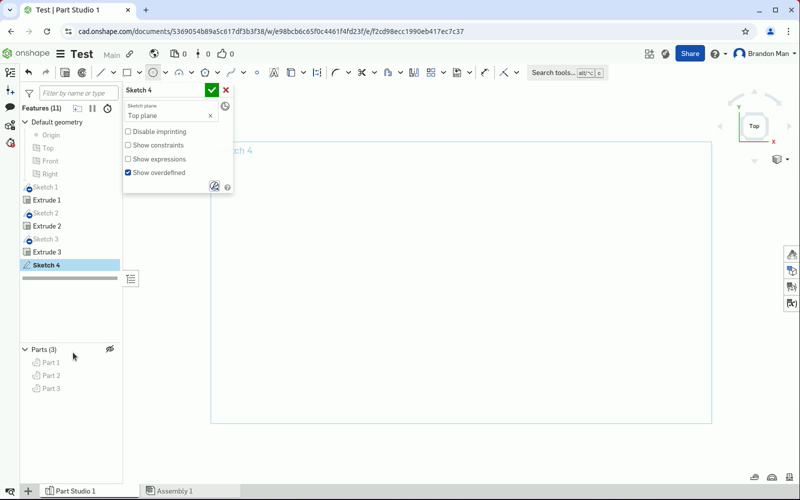
key_down(shift)
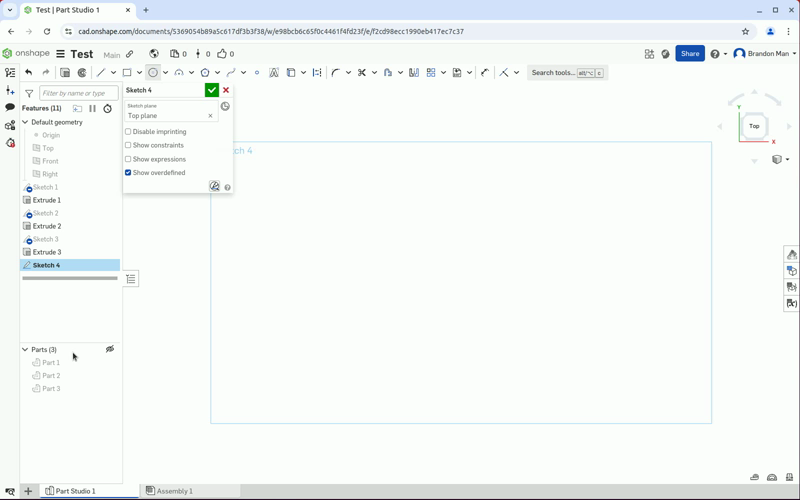
mouse_move(415, 300)
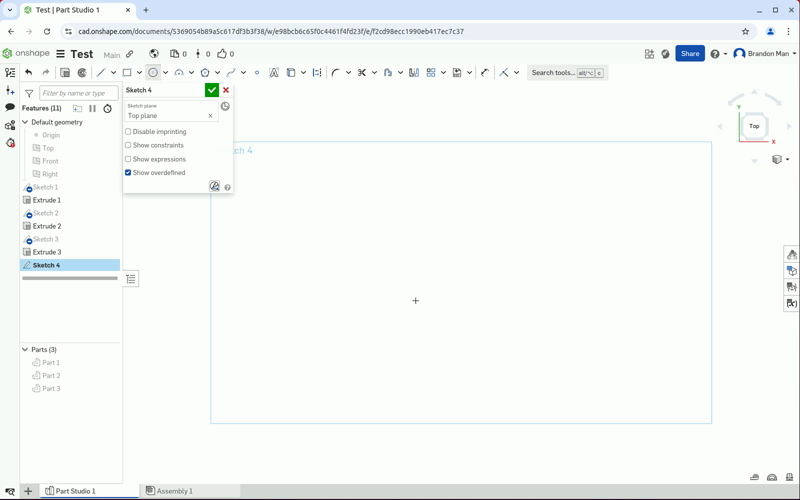
click(415, 300)
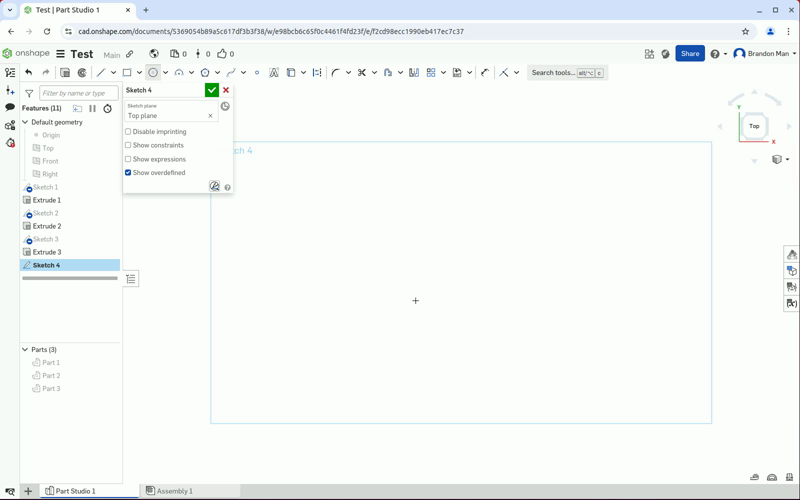
key_up(shift)
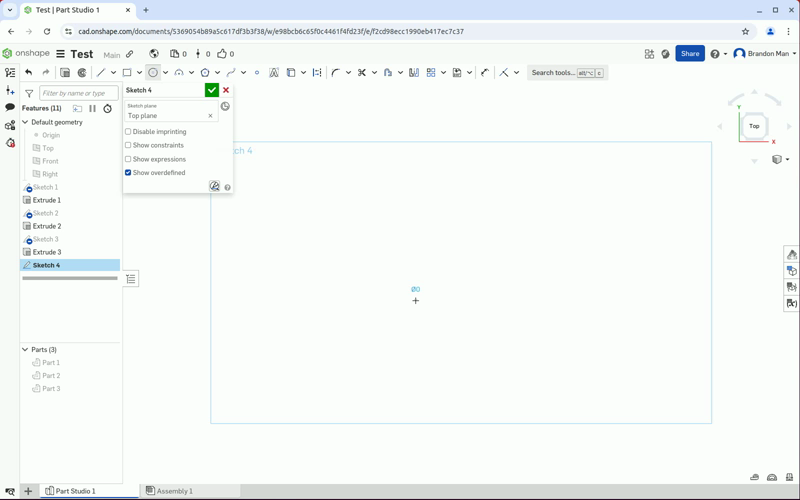
mouse_move(425, 300)
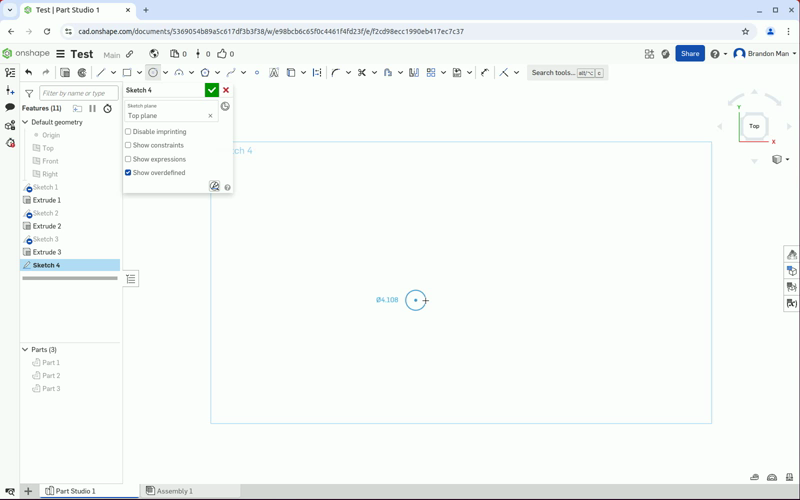
click(425, 300)
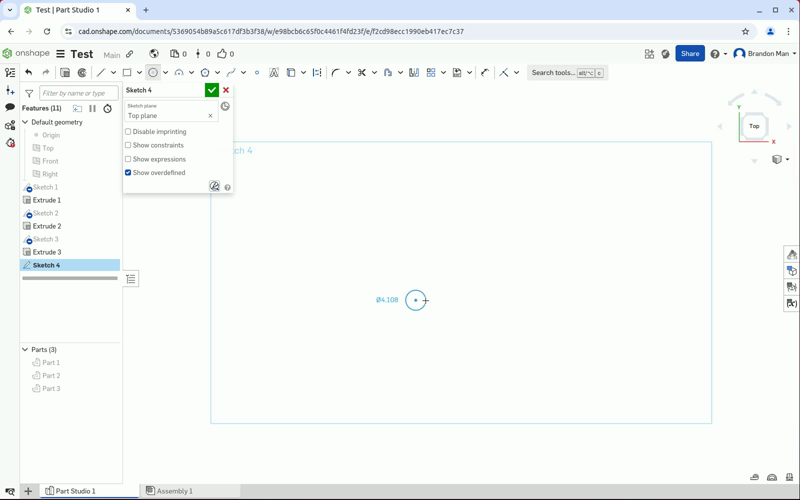
key(esc)
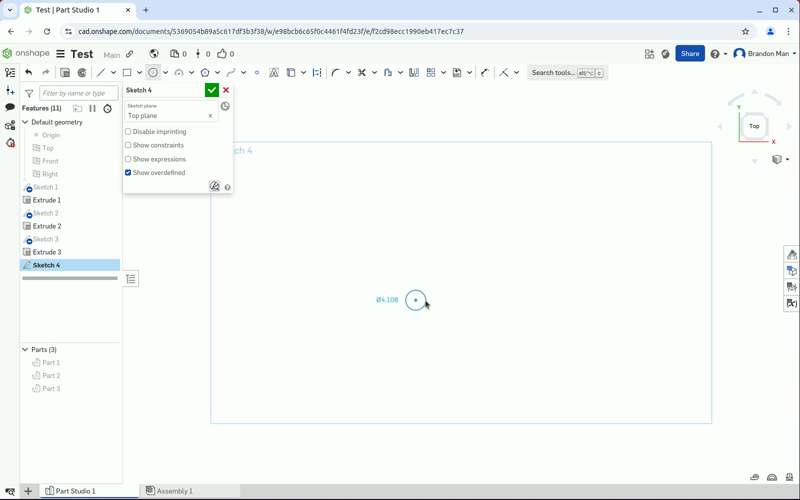
mouse_move(420, 307)
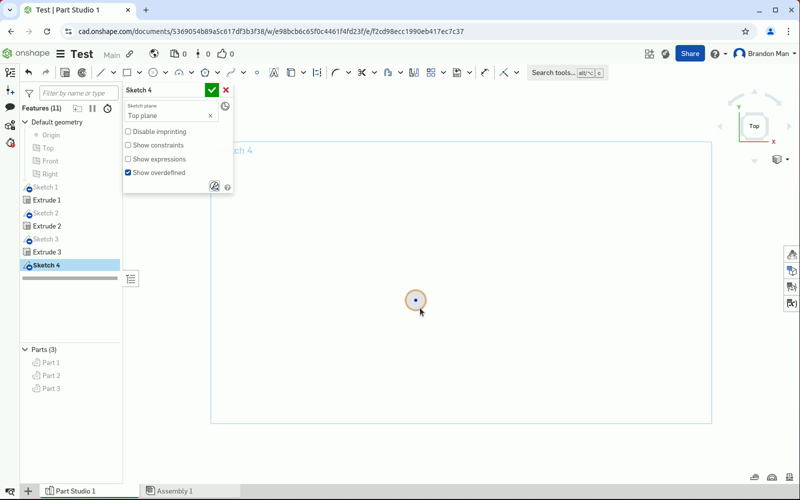
scroll(6)
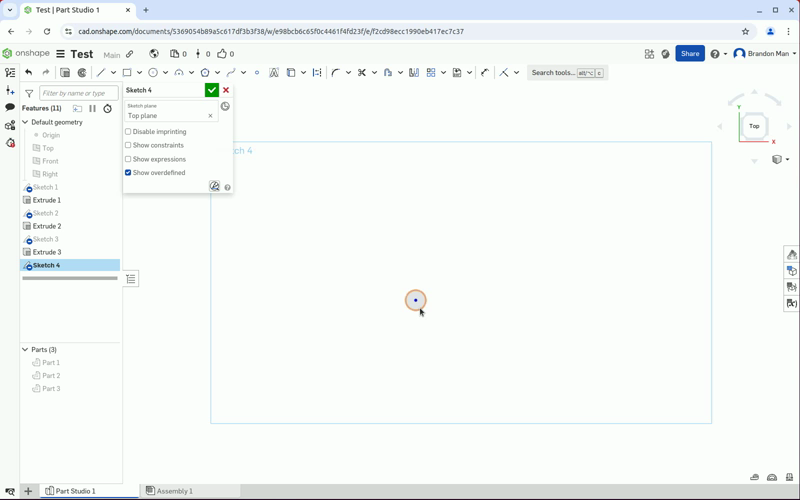
scroll(6)
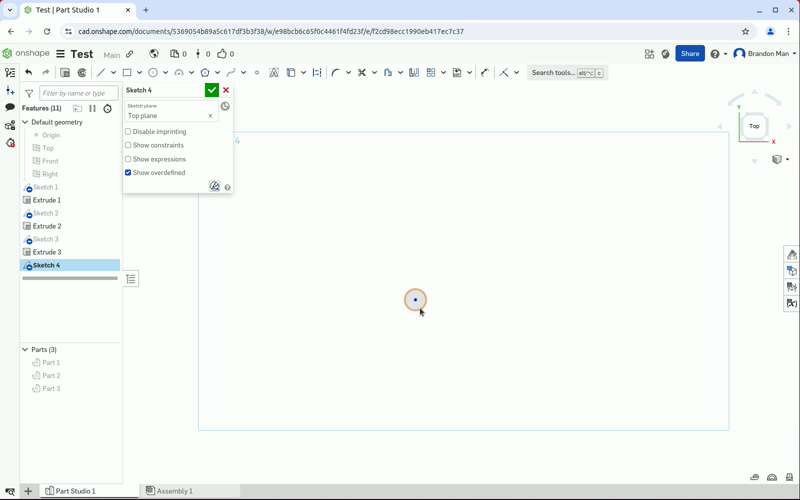
scroll(6)
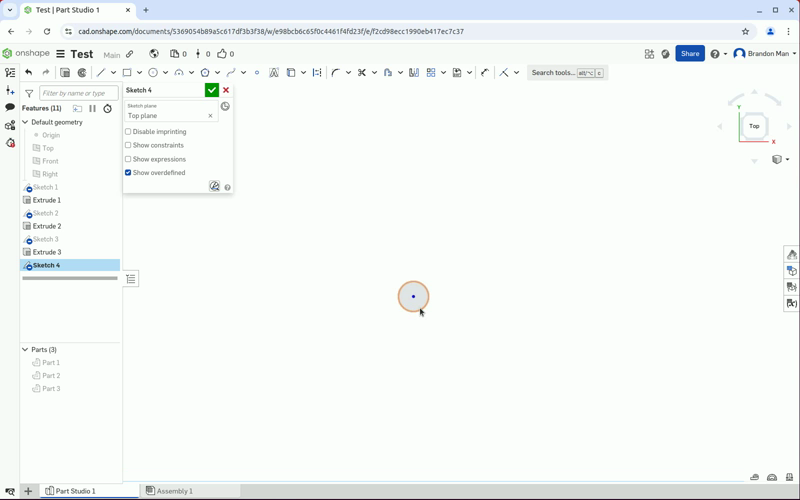
scroll(6)
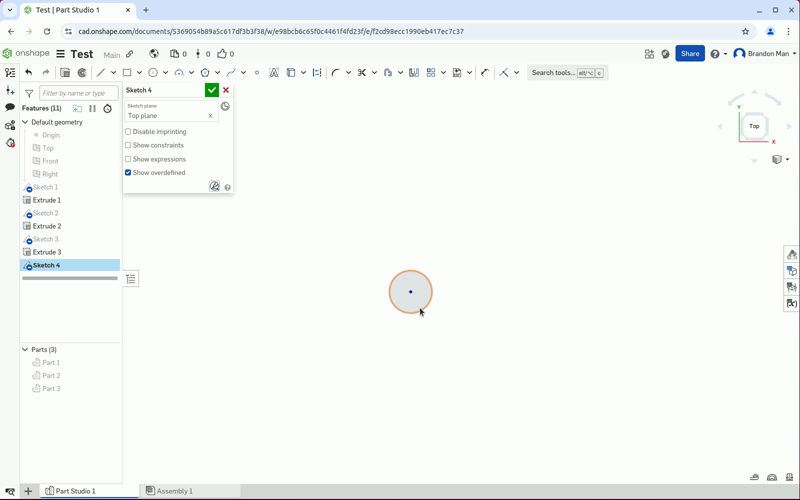
scroll(6)
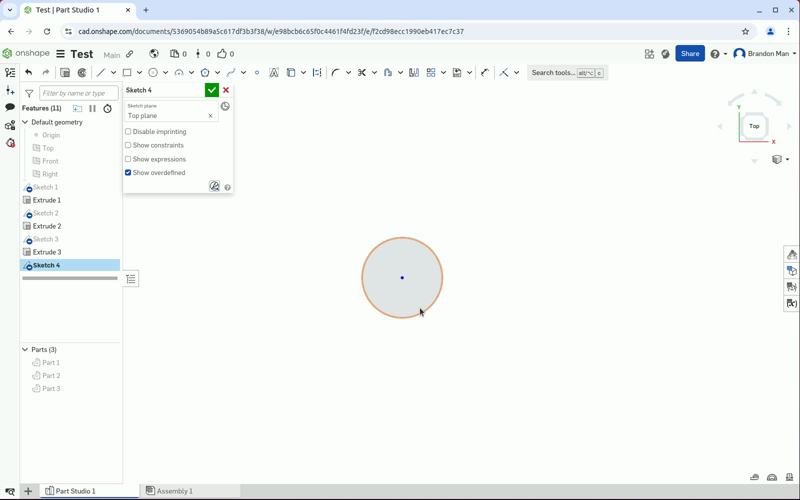
scroll(6)
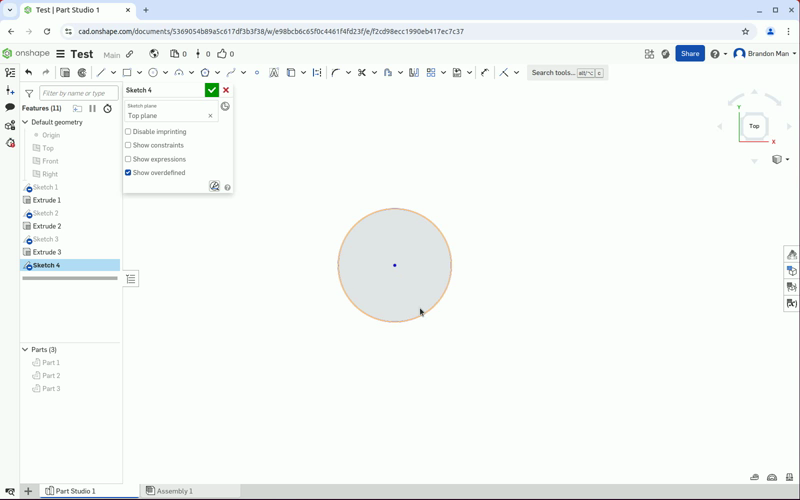
scroll(6)
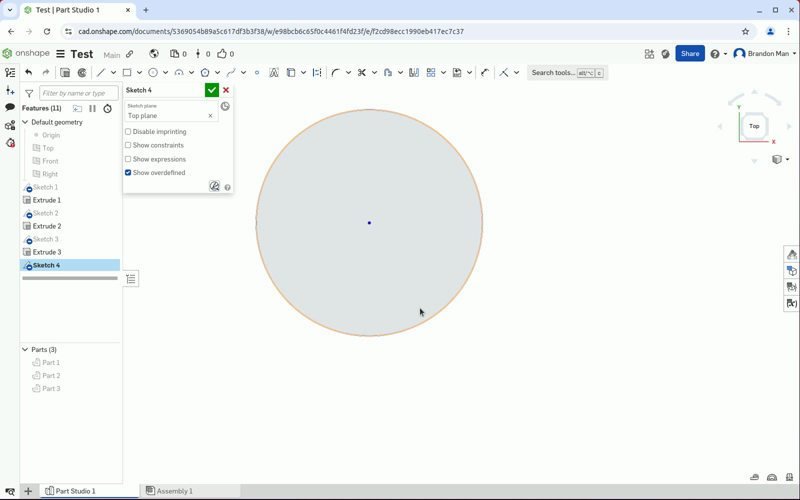
click(420, 307)
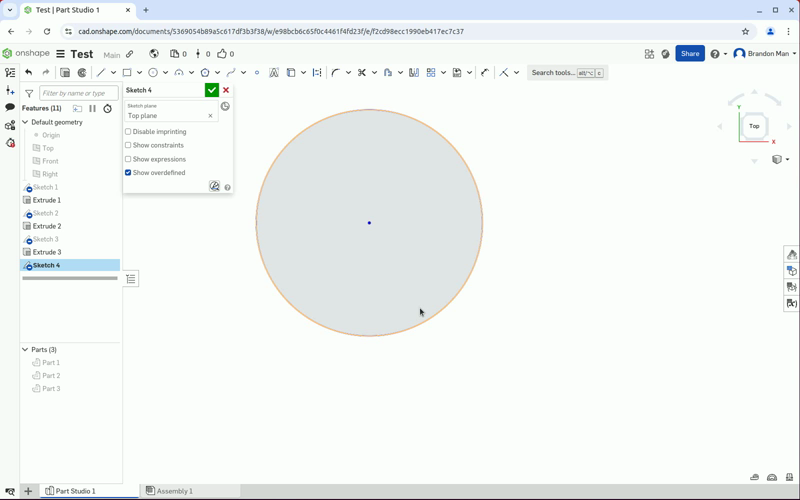
scroll(-6)
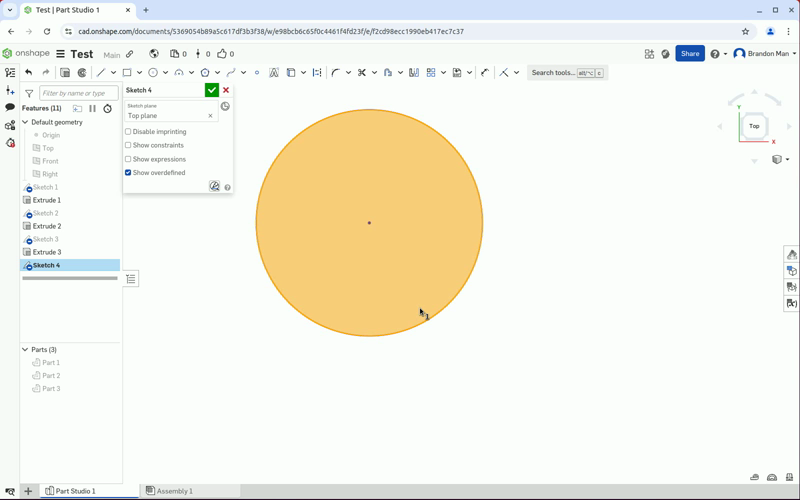
scroll(-6)
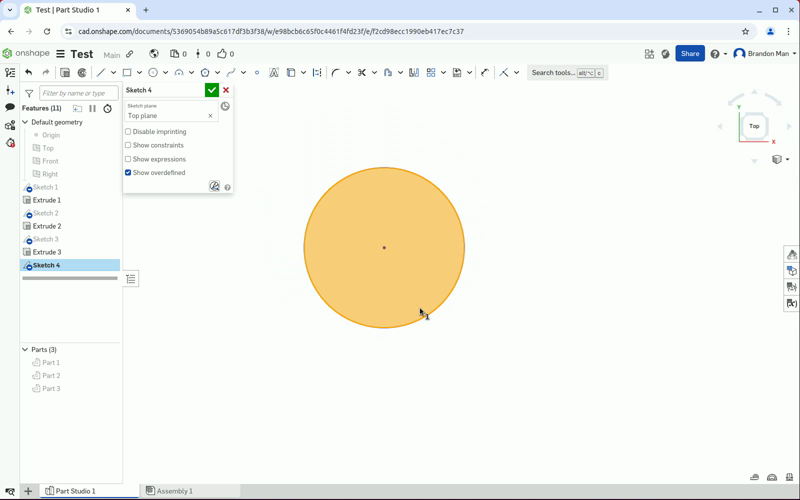
scroll(-6)
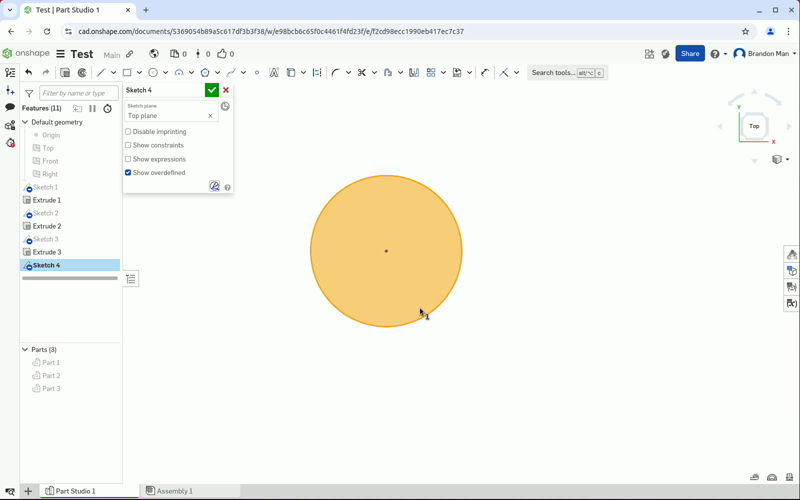
scroll(-6)
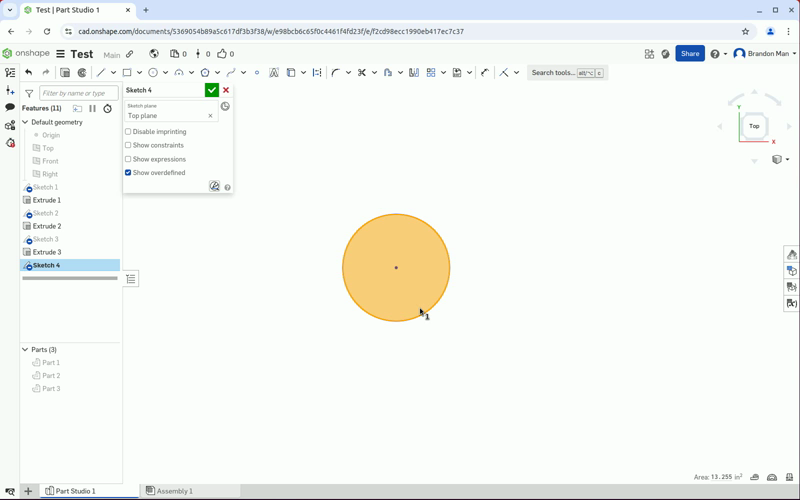
scroll(-6)
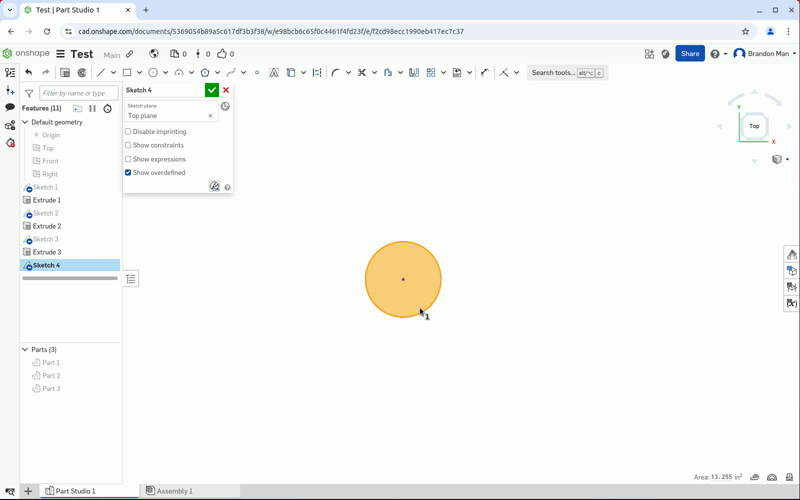
scroll(-6)
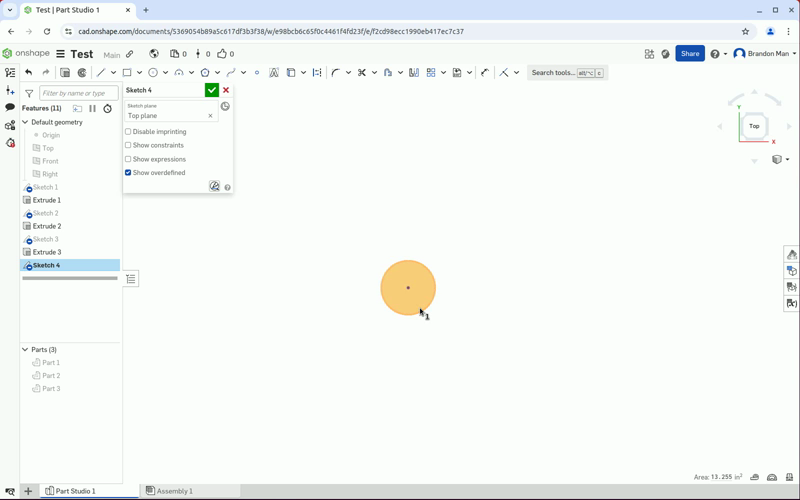
scroll(-6)
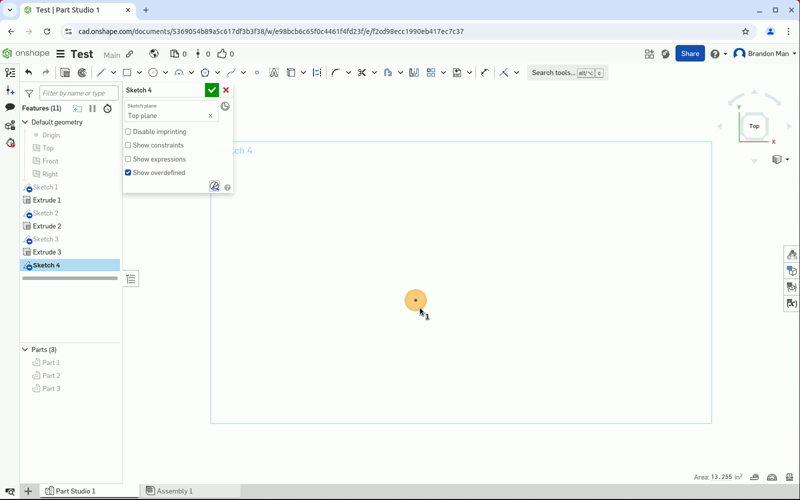
mouse_move(73, 352)
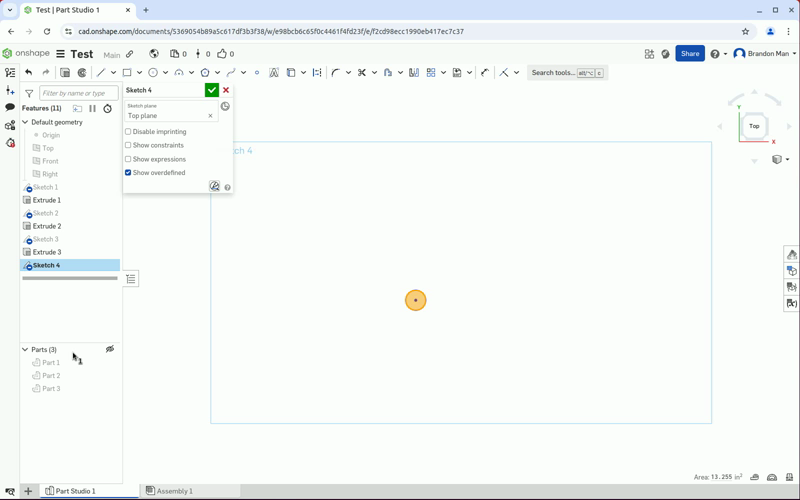
key(shift+y)
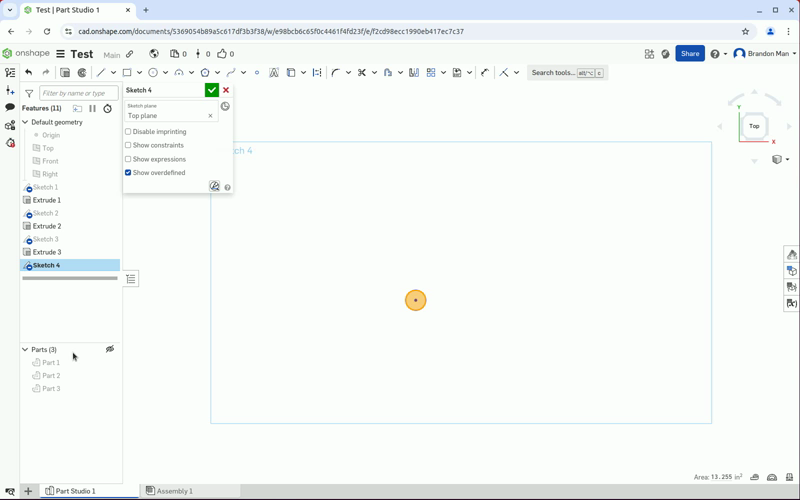
key(shift+e)
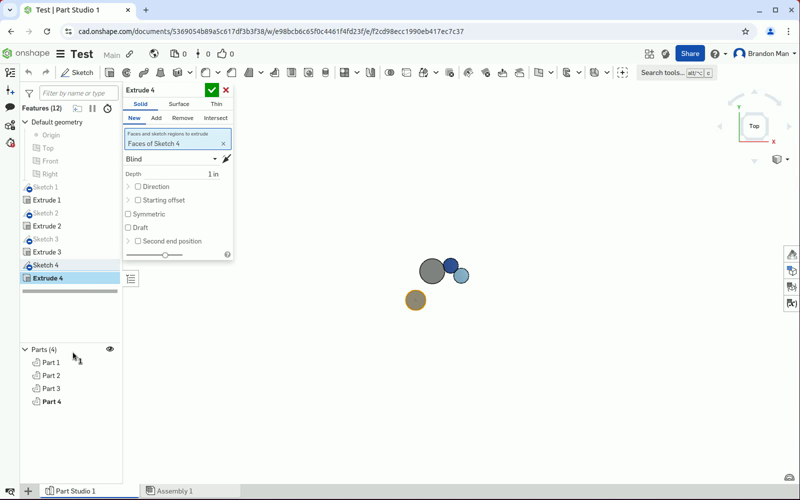
mouse_move(143, 106)
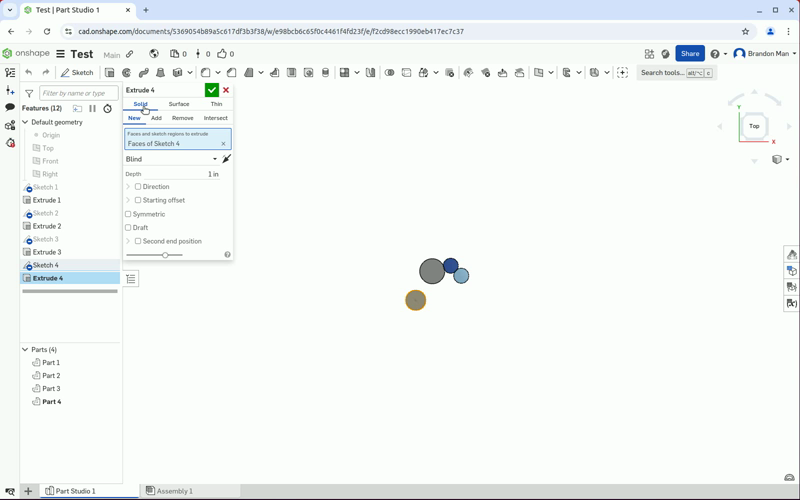
click(143, 106)
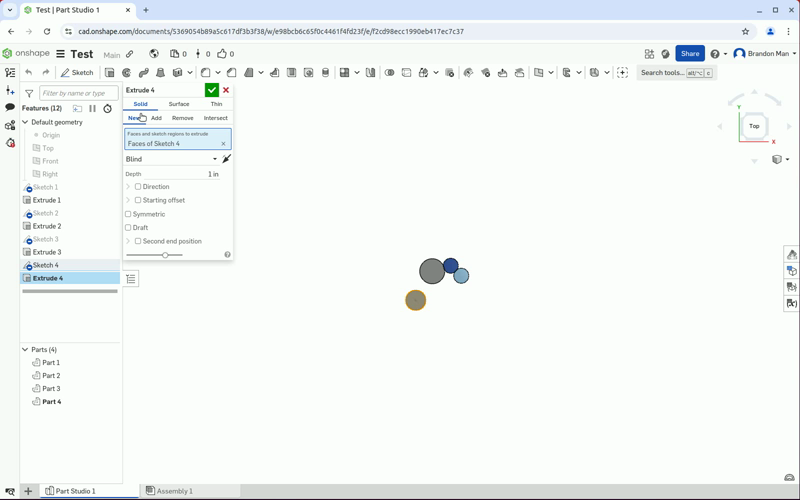
mouse_move(137, 120)
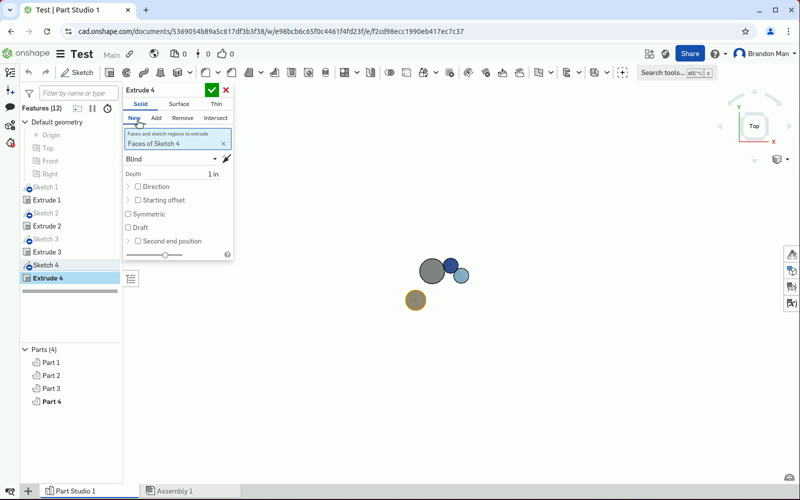
click(137, 120)
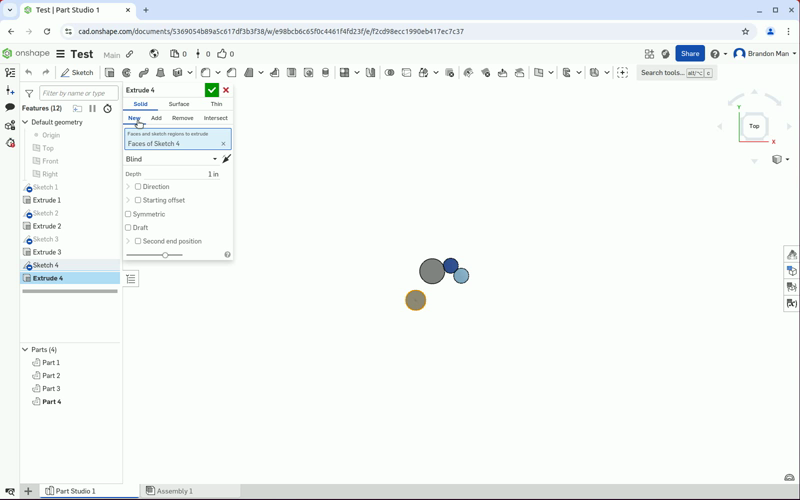
key(tab, 4)
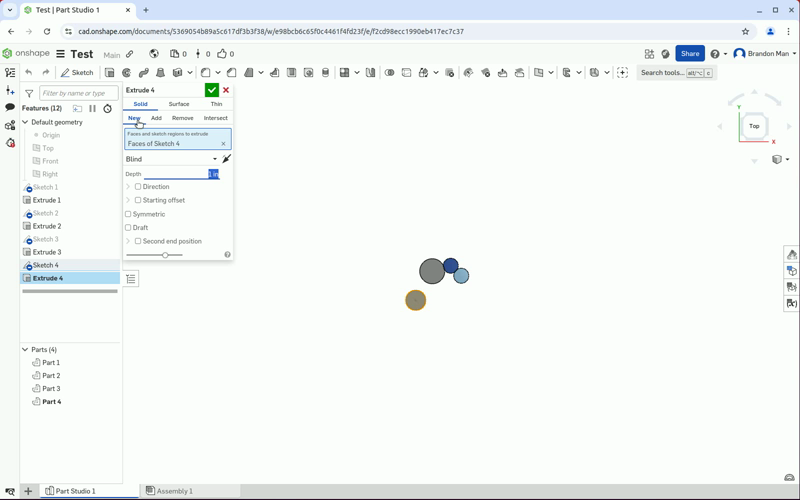
text(0.241)
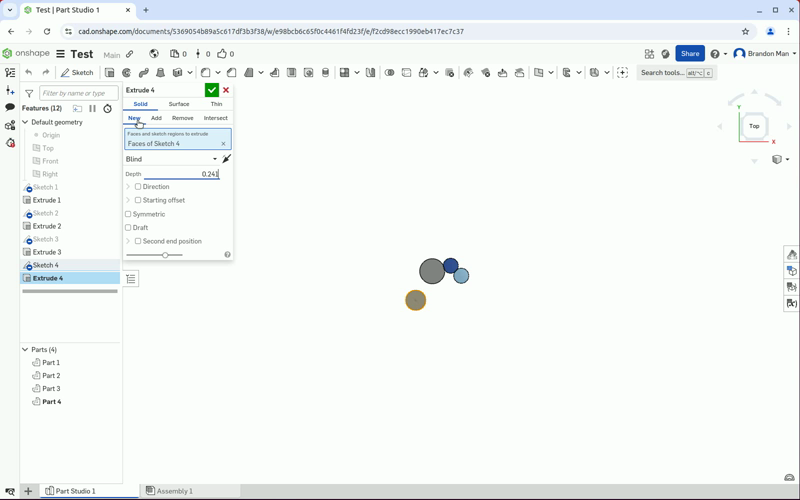
key(enter)
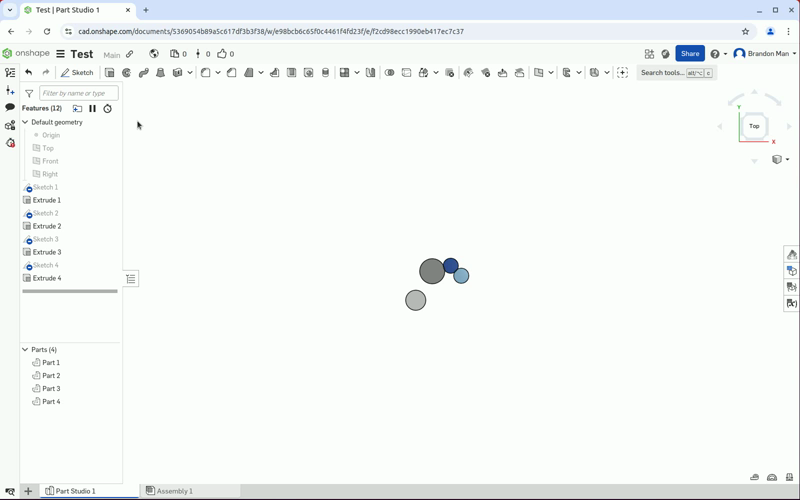
key(shift+h)
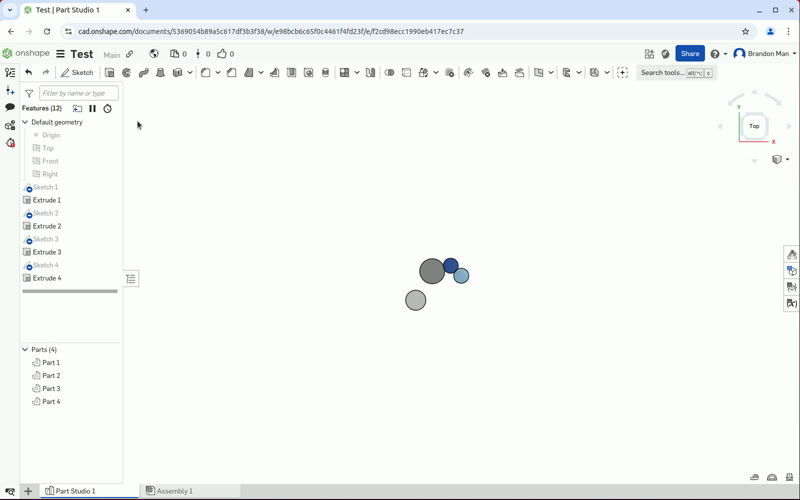
key(shift+h)
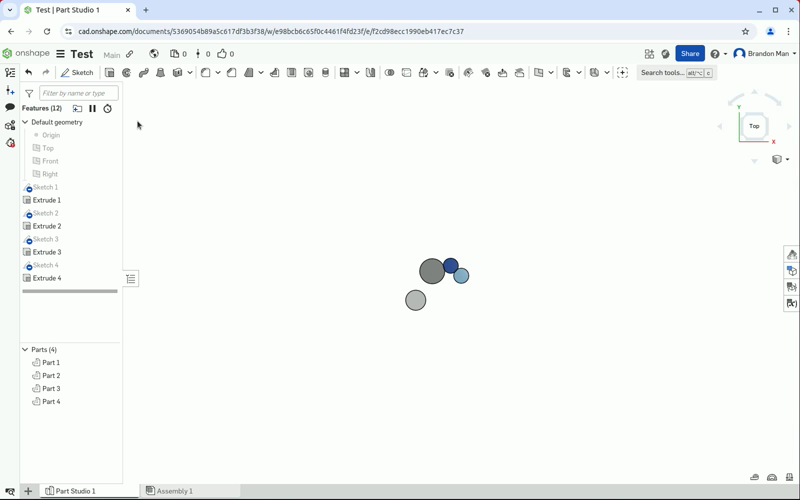
mouse_move(73, 189)
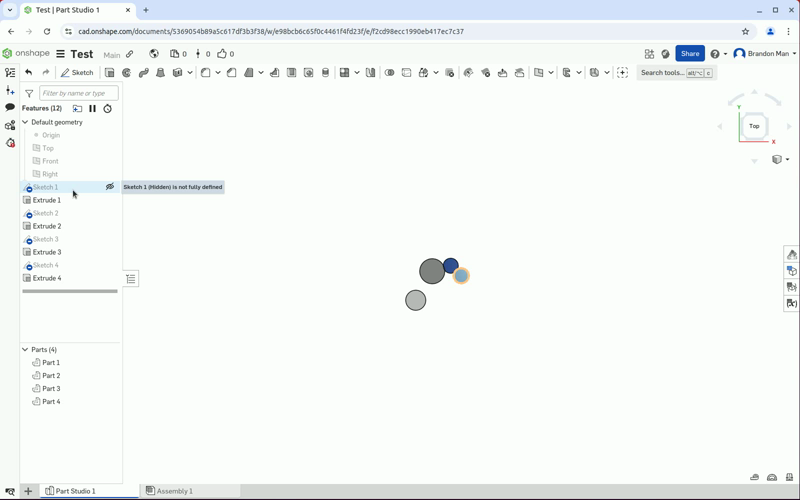
click(73, 189)
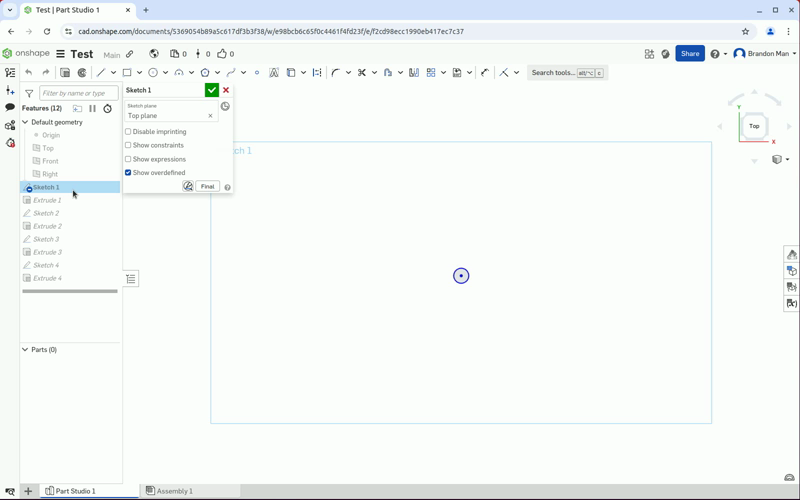
mouse_move(229, 92)
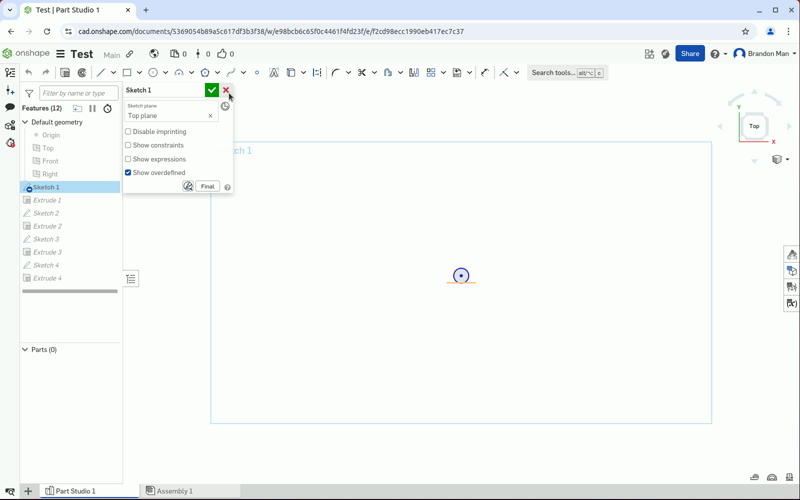
click(229, 92)
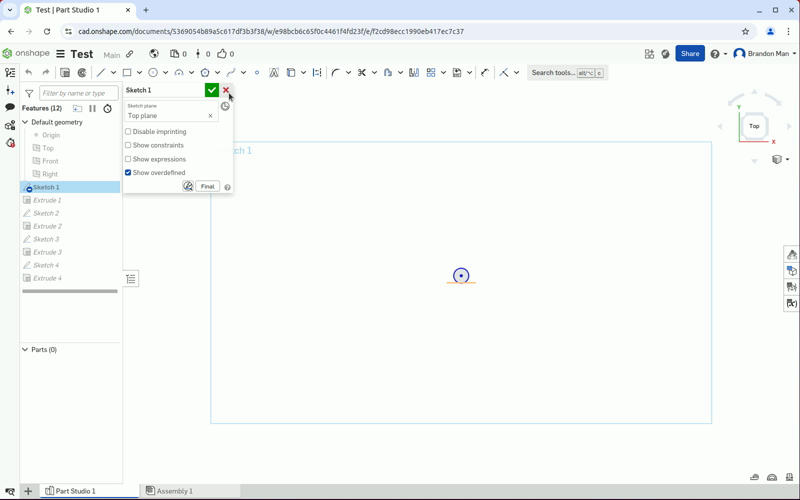
key(shift+s)
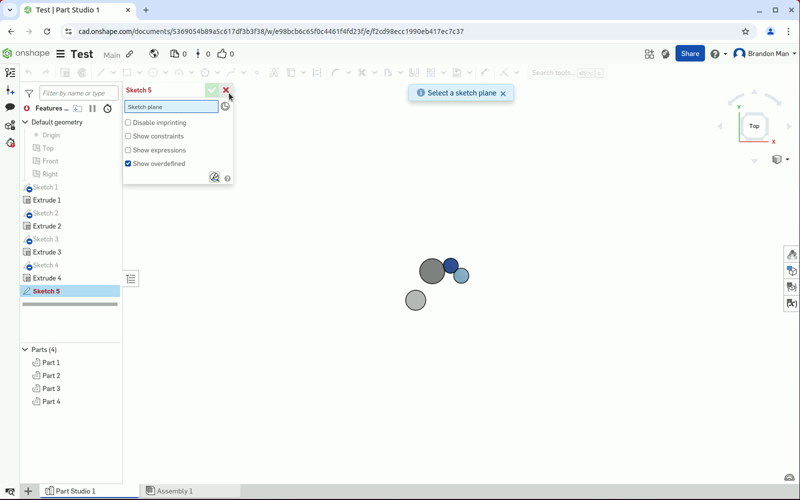
mouse_move(73, 150)
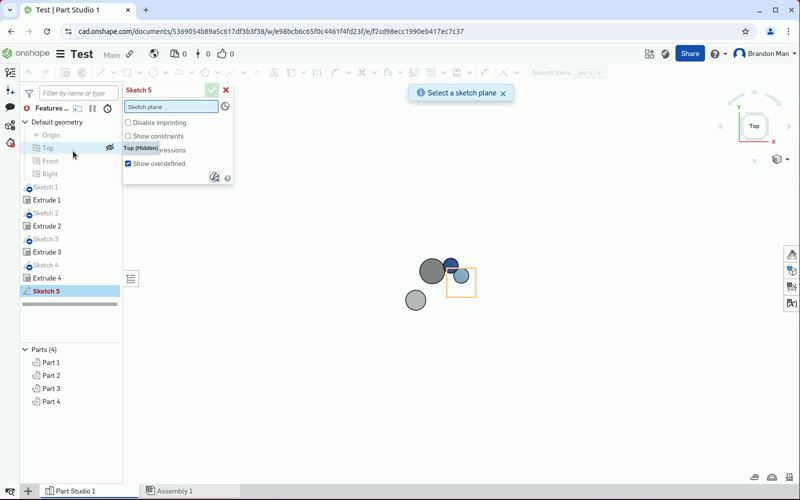
click(73, 150)
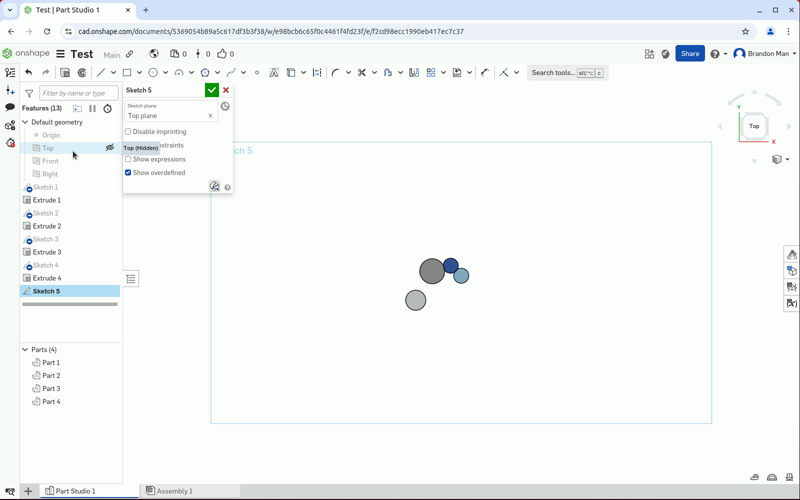
mouse_move(73, 352)
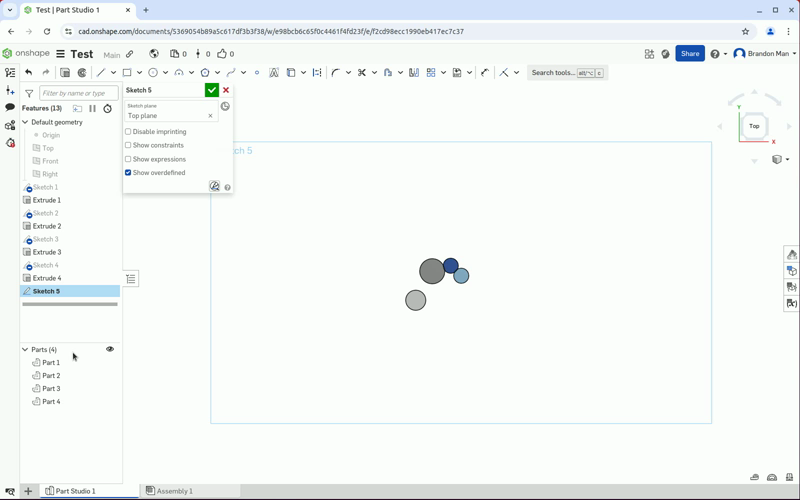
key(y)
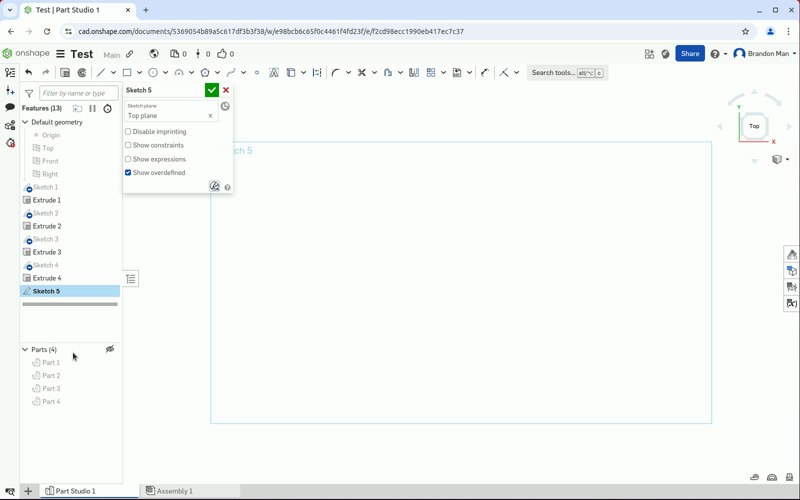
key(c)
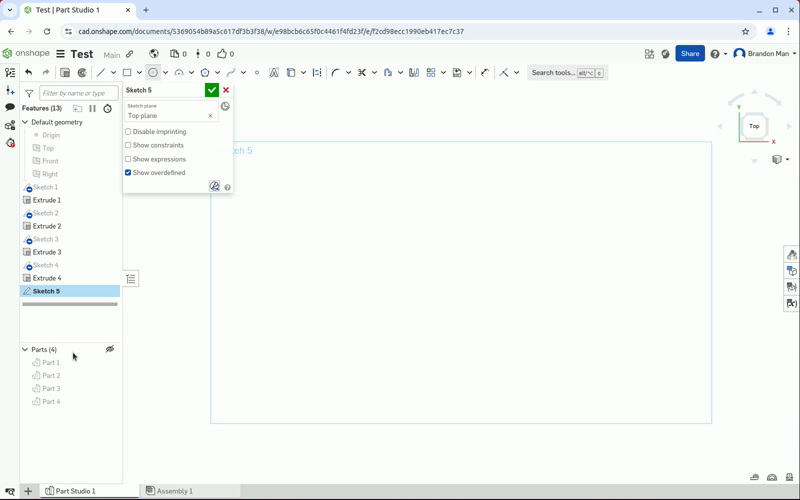
key_down(shift)
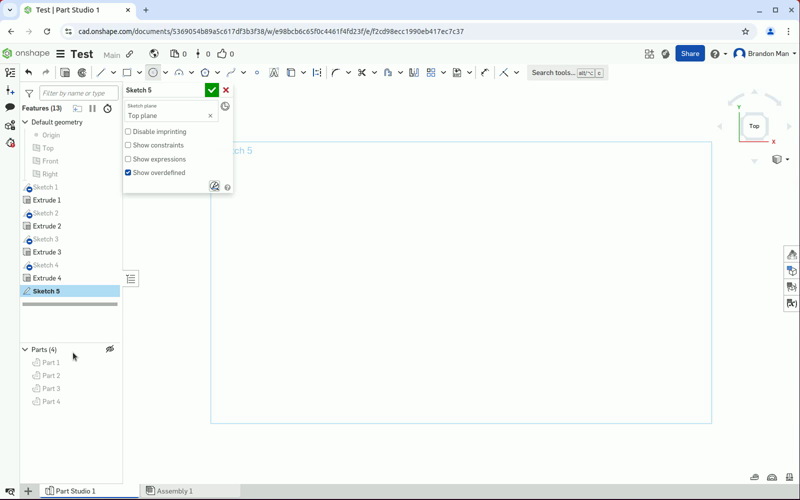
mouse_move(377, 307)
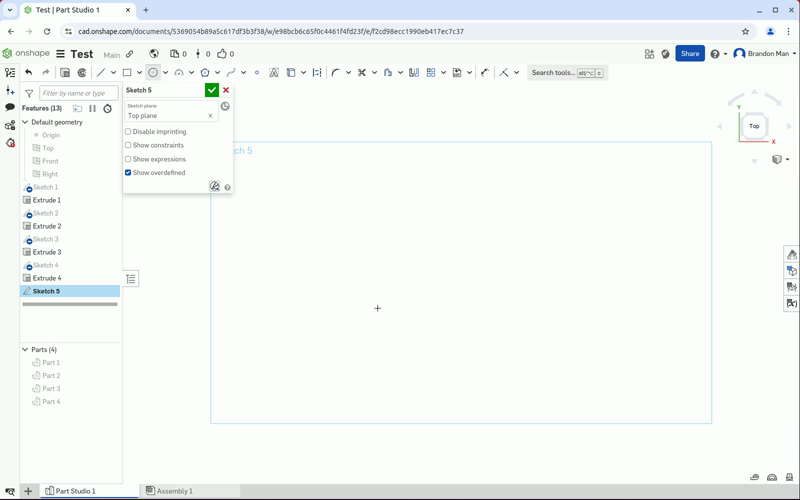
click(377, 307)
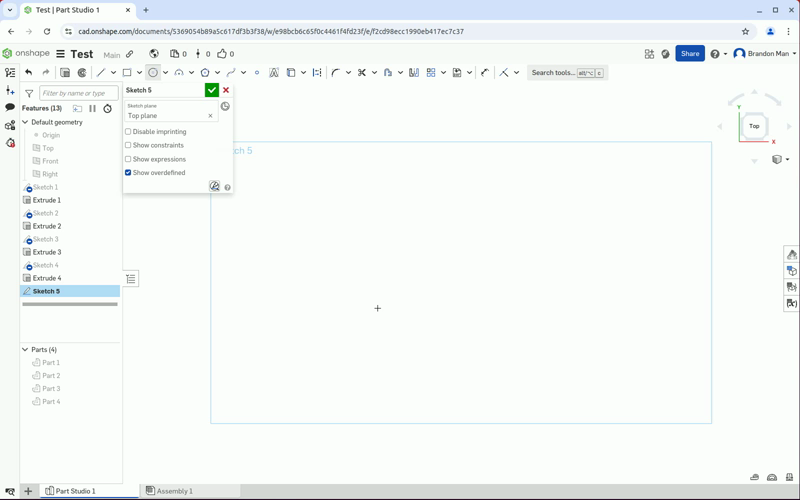
key_up(shift)
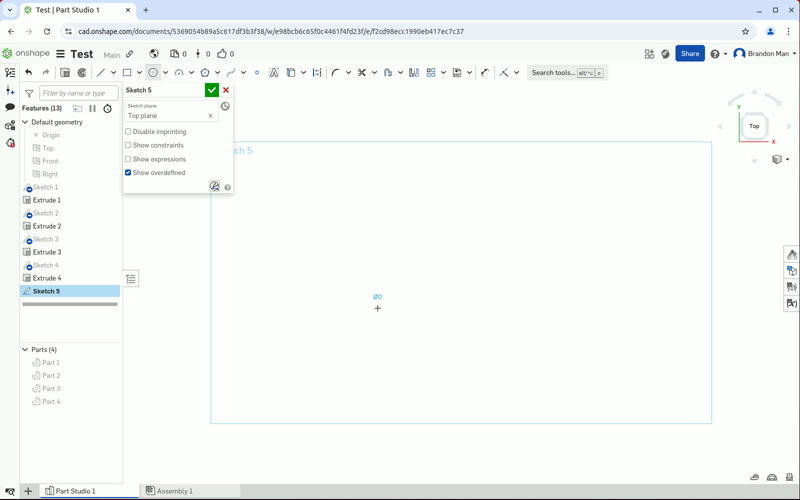
mouse_move(407, 307)
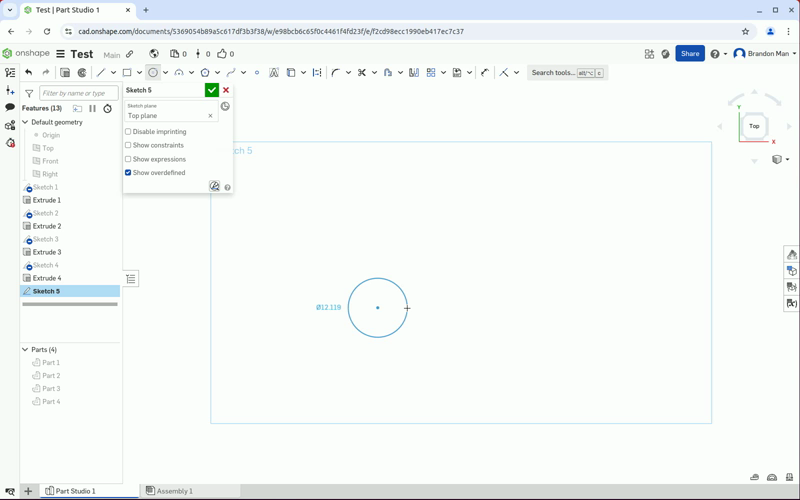
click(407, 307)
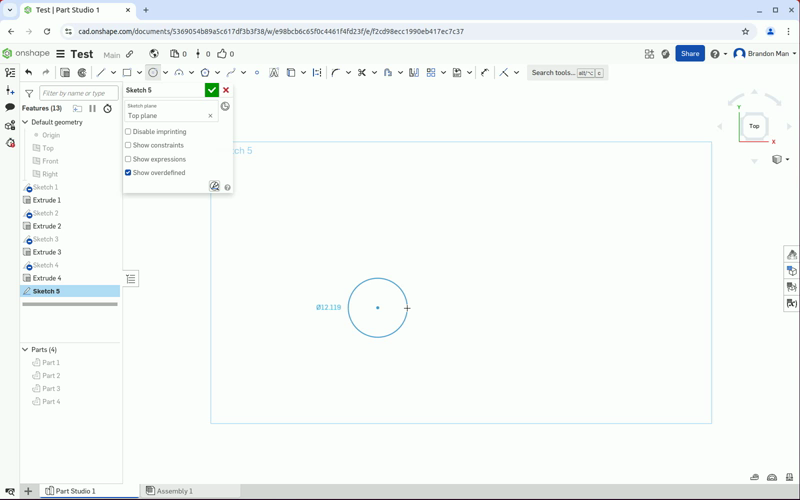
key(esc)
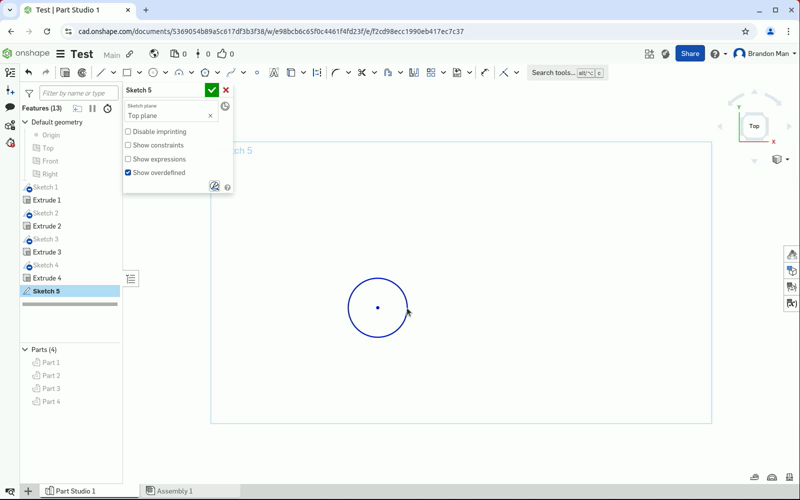
mouse_move(395, 302)
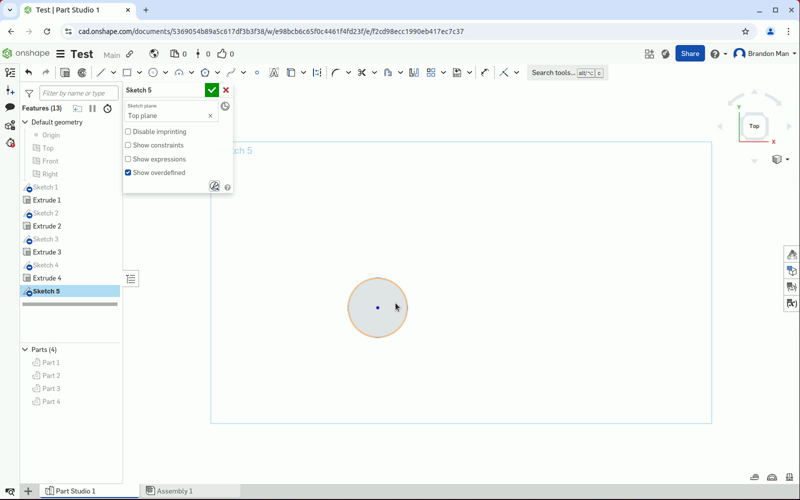
click(395, 302)
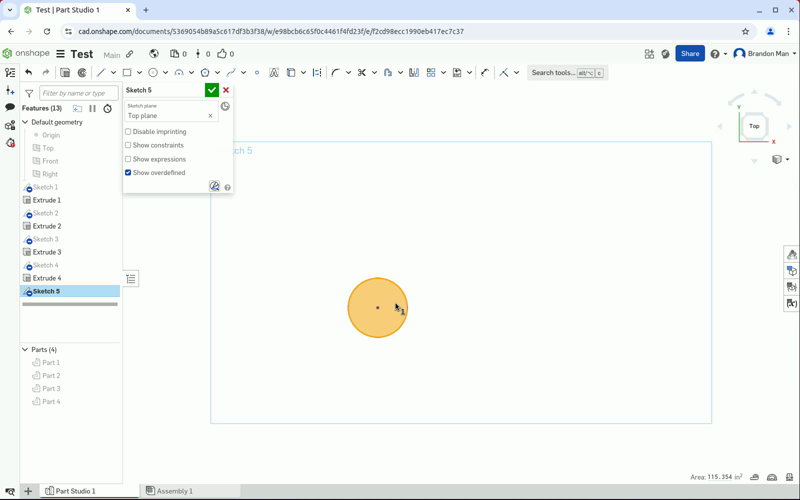
mouse_move(73, 352)
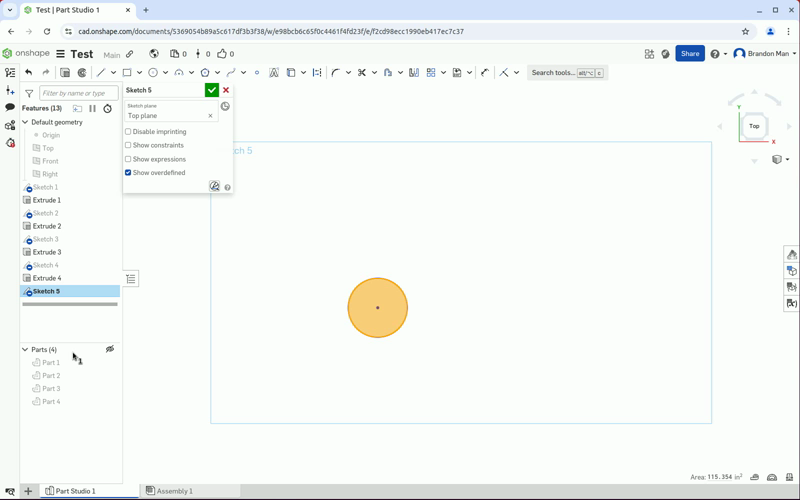
key(shift+y)
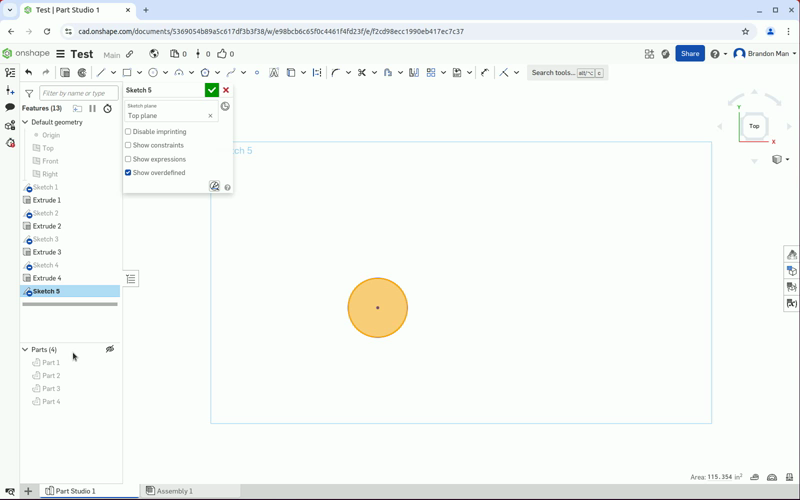
key(shift+e)
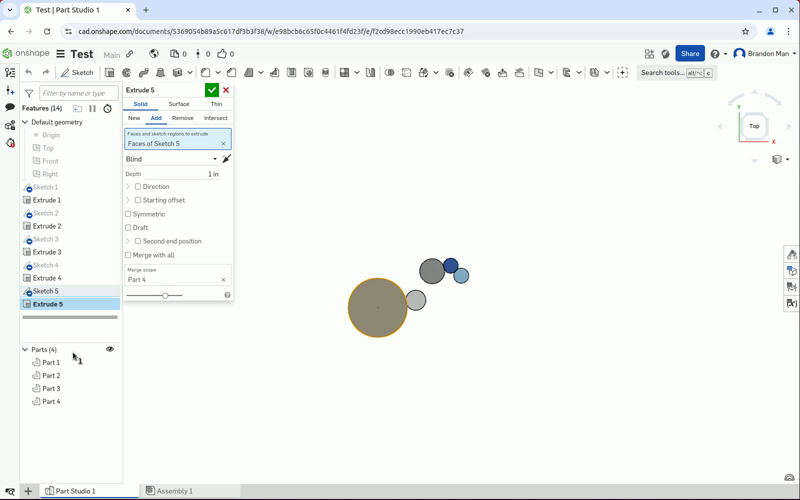
mouse_move(143, 106)
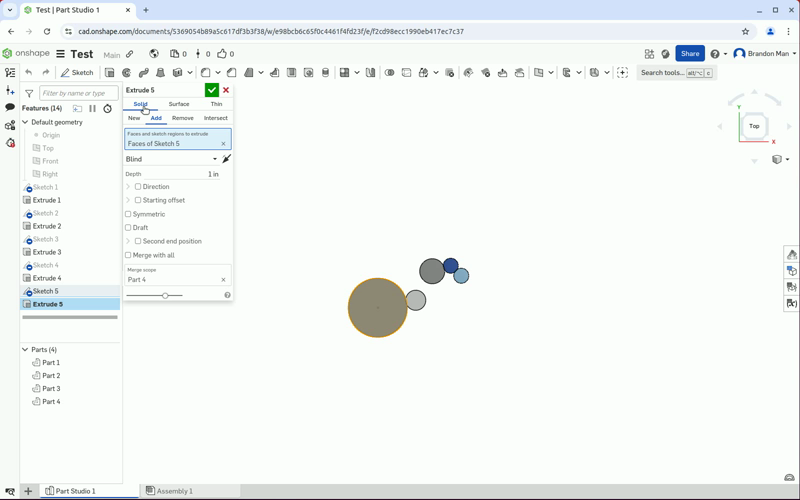
click(143, 106)
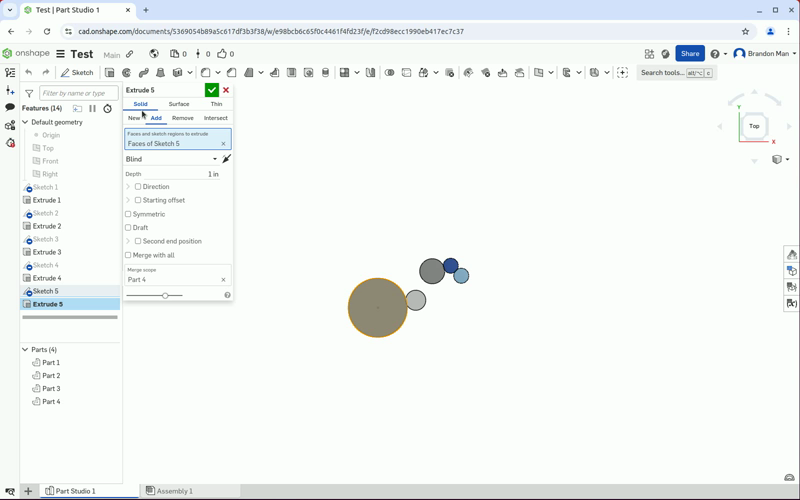
mouse_move(137, 120)
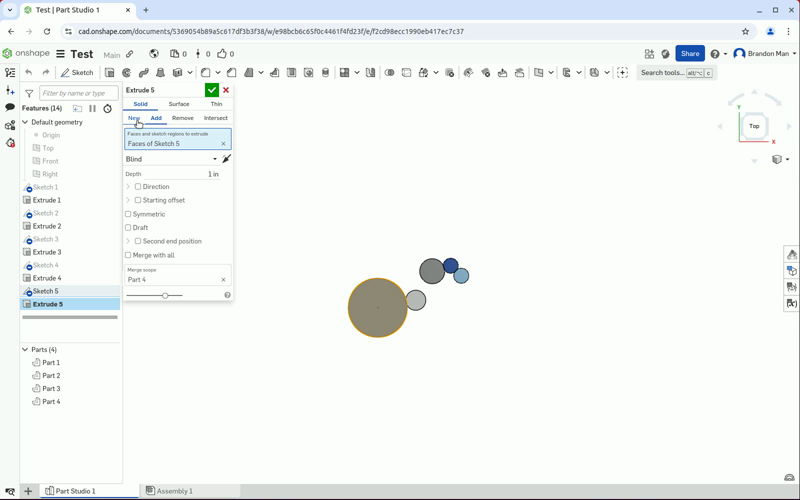
click(137, 120)
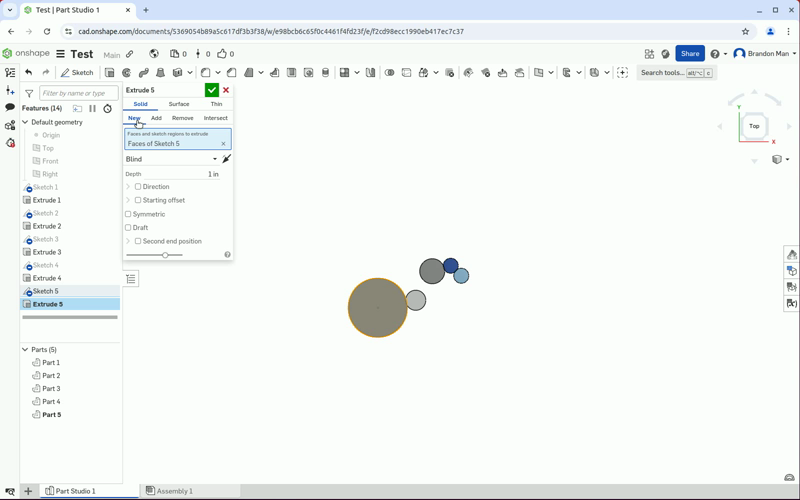
key(tab, 4)
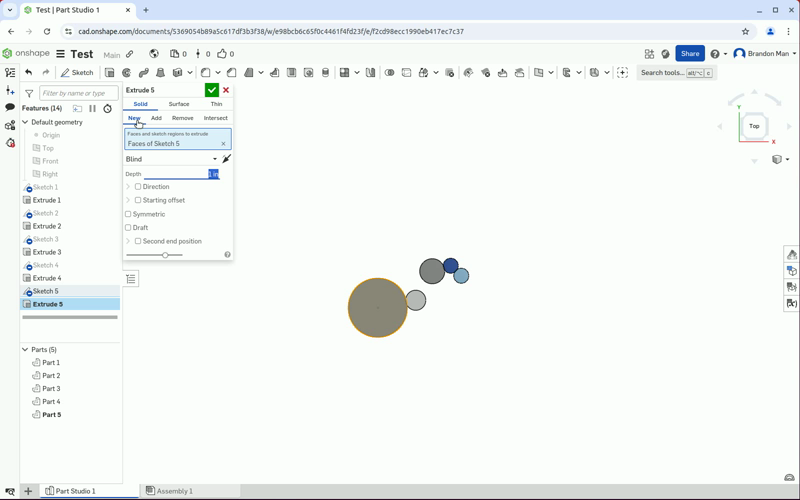
text(0.241)
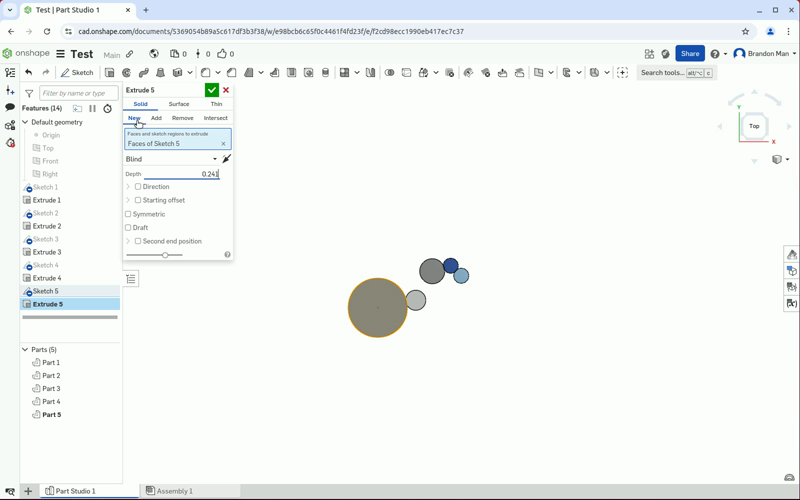
key(enter)
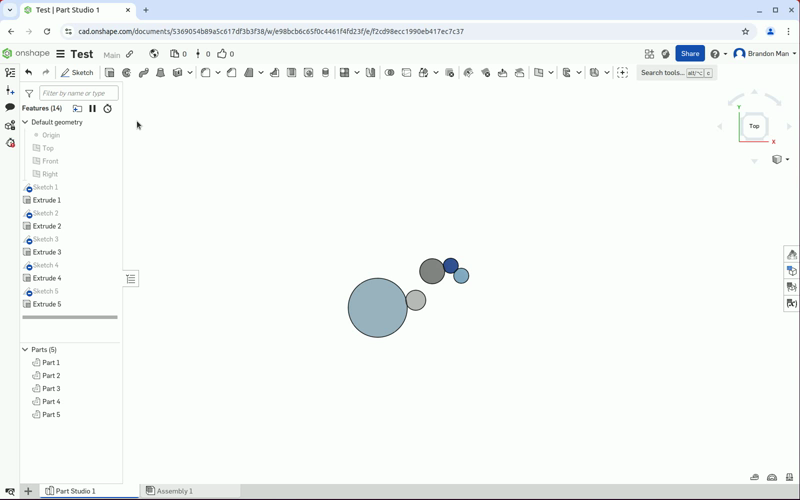
key(shift+h)
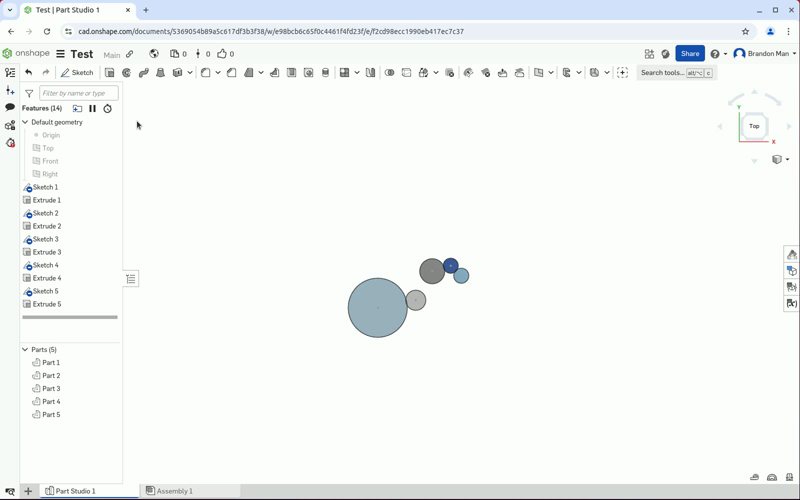
key(shift+h)
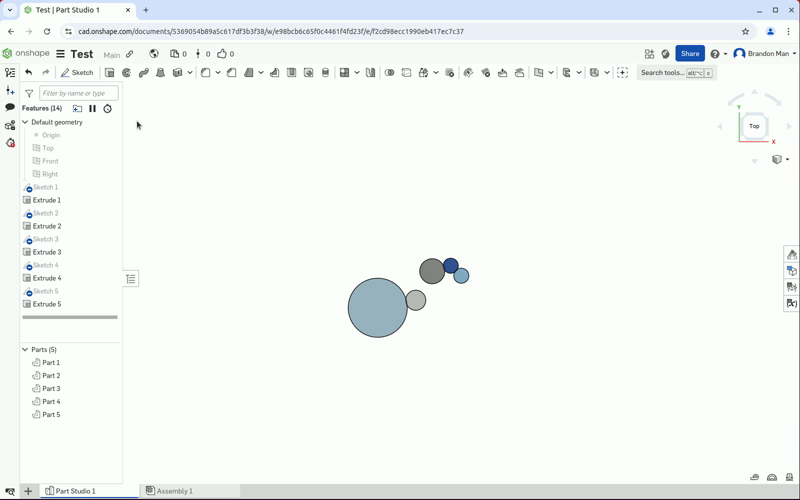
mouse_move(73, 189)
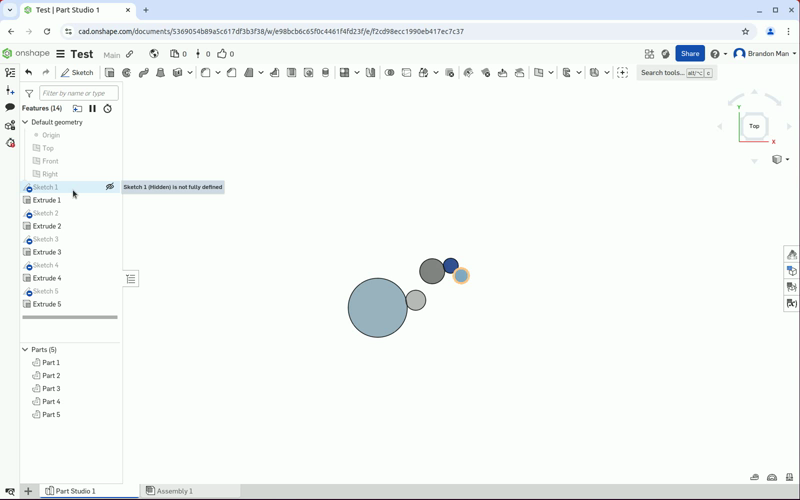
click(73, 189)
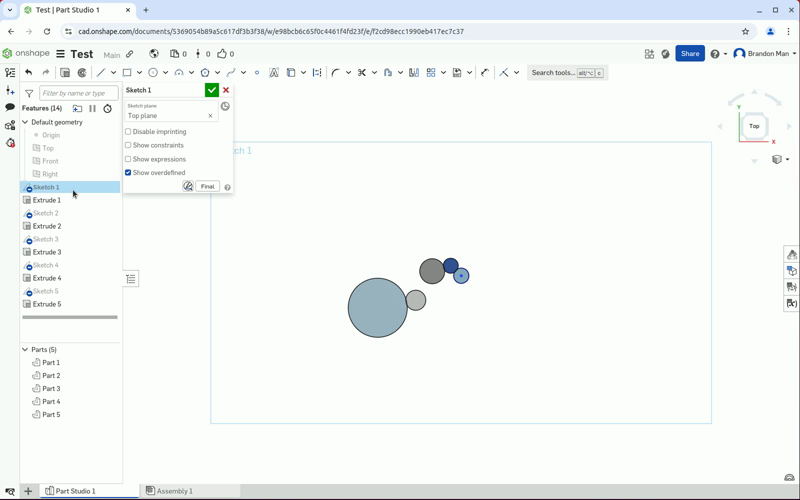
mouse_move(229, 92)
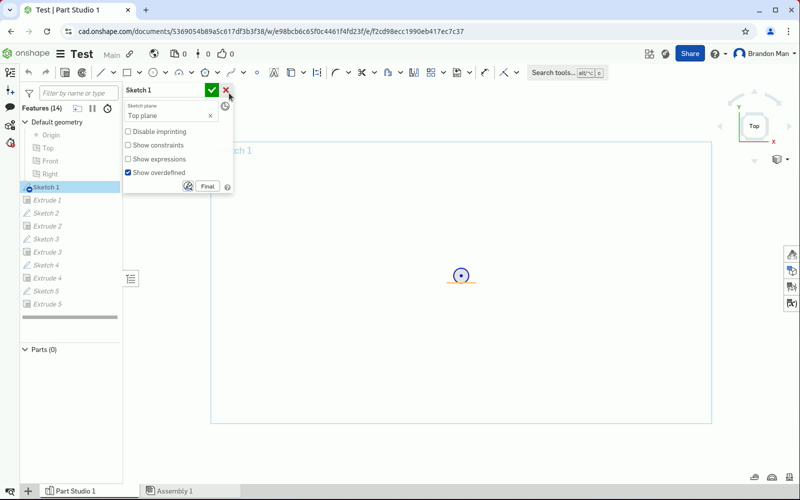
click(229, 92)
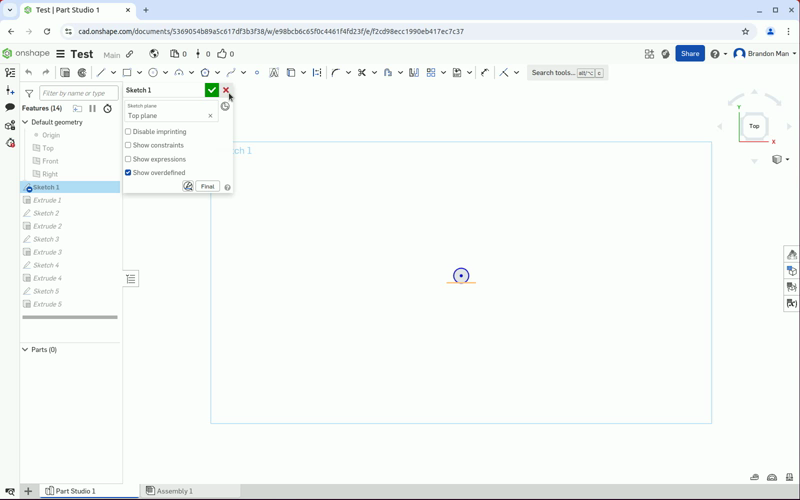
key(shift+s)
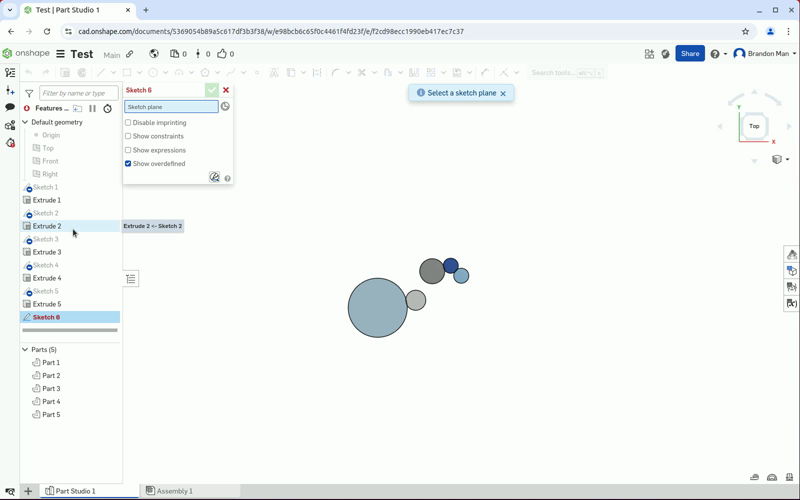
scroll(3)
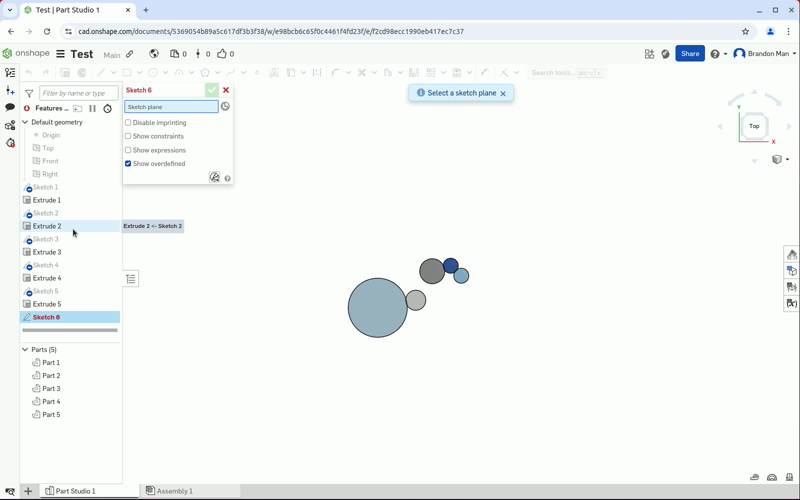
mouse_move(73, 150)
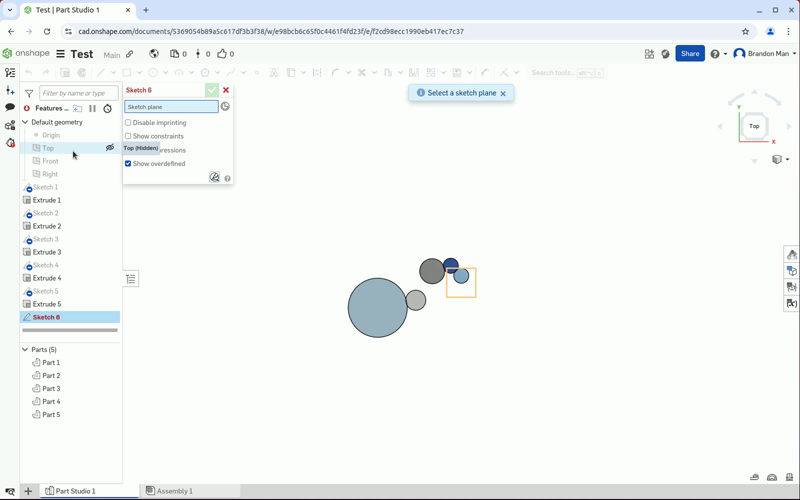
click(73, 150)
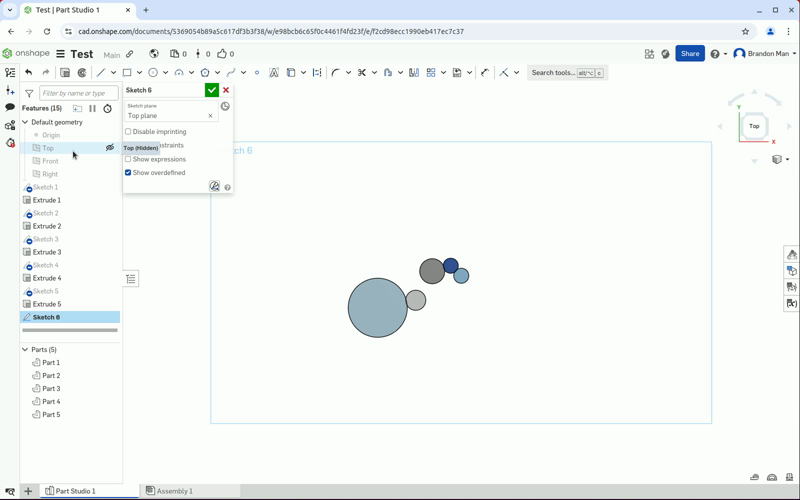
mouse_move(73, 352)
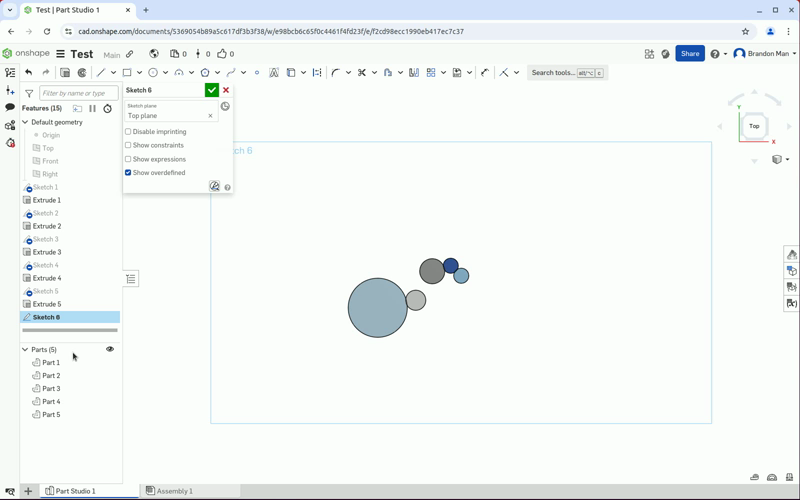
key(y)
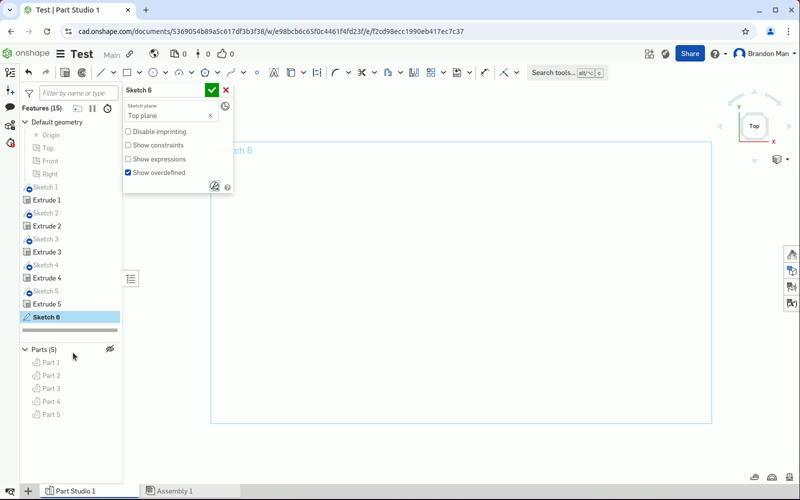
key(c)
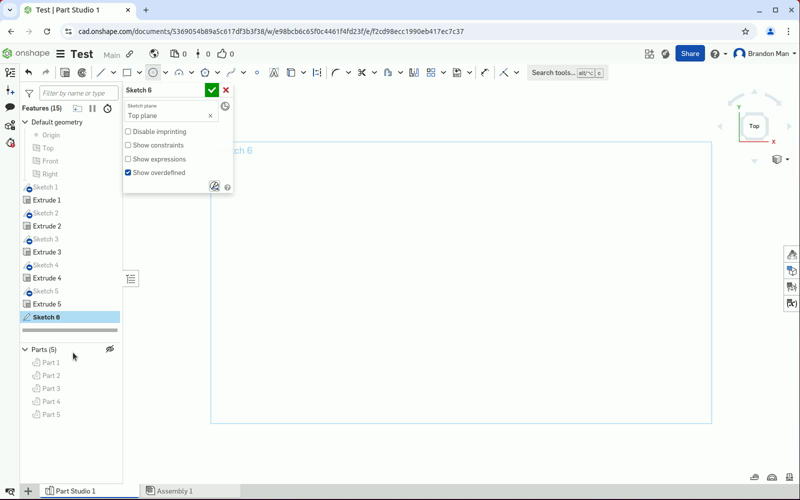
key_down(shift)
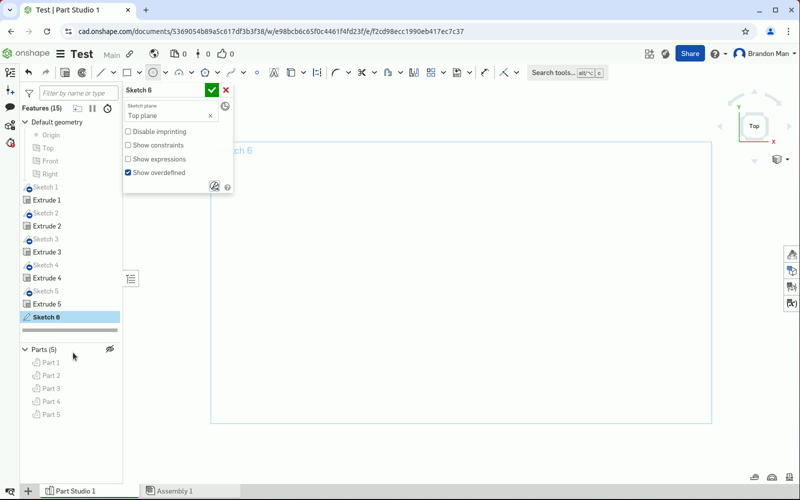
mouse_move(402, 230)
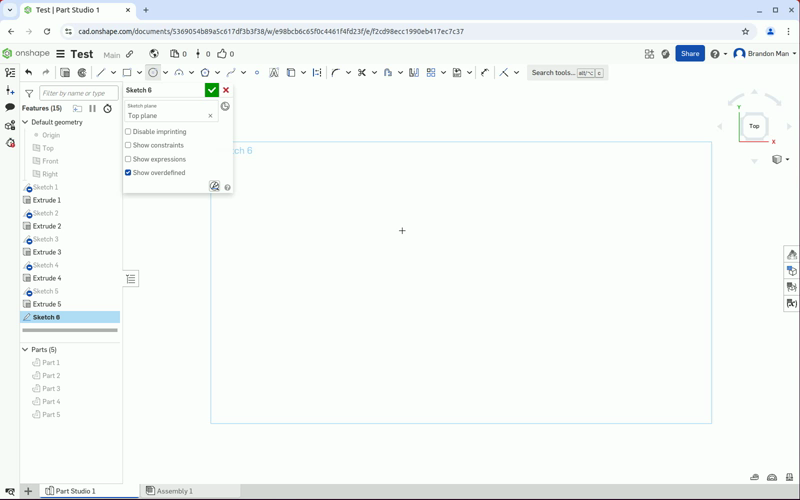
click(402, 230)
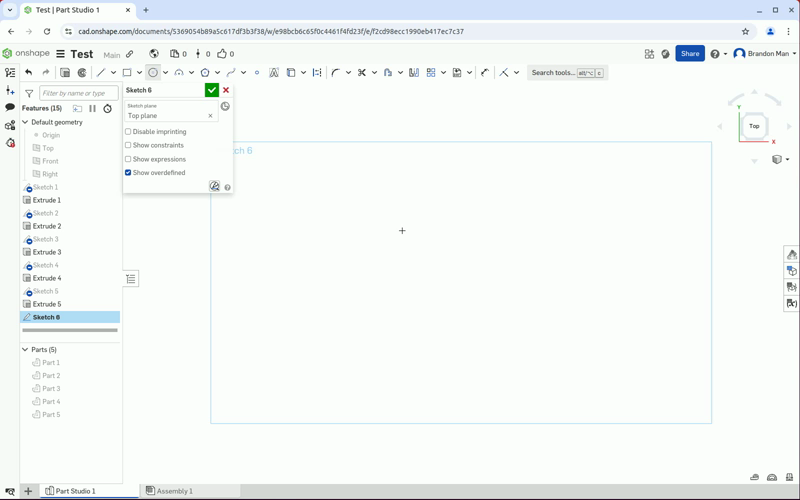
key_up(shift)
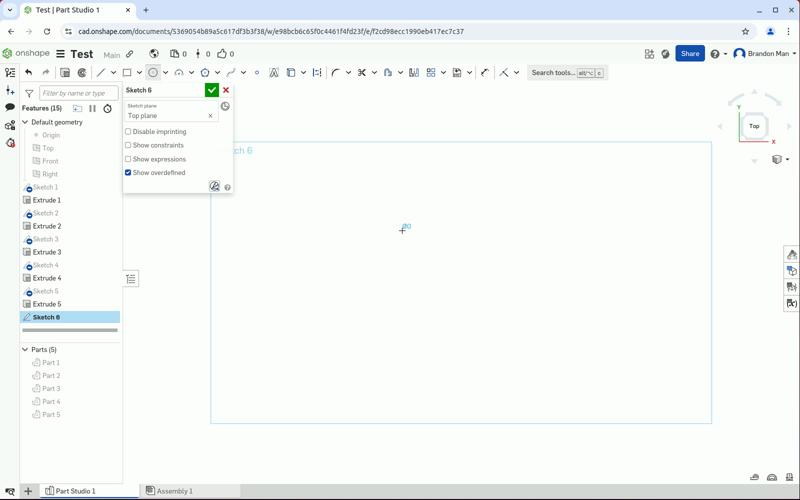
mouse_move(440, 230)
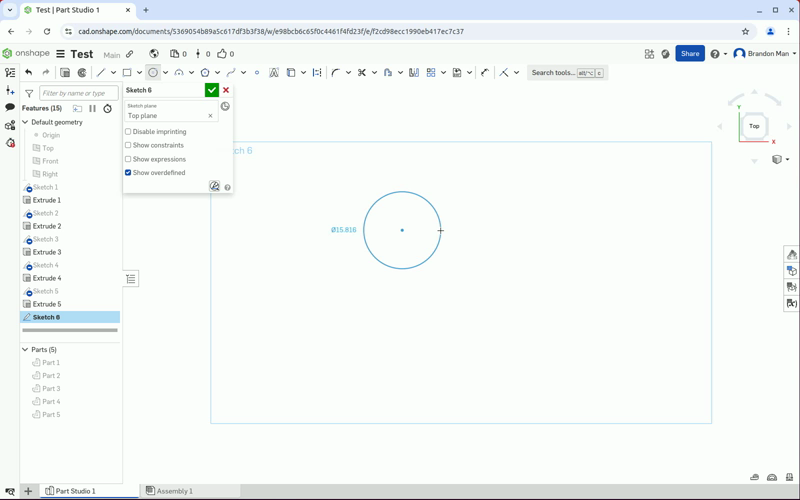
click(440, 230)
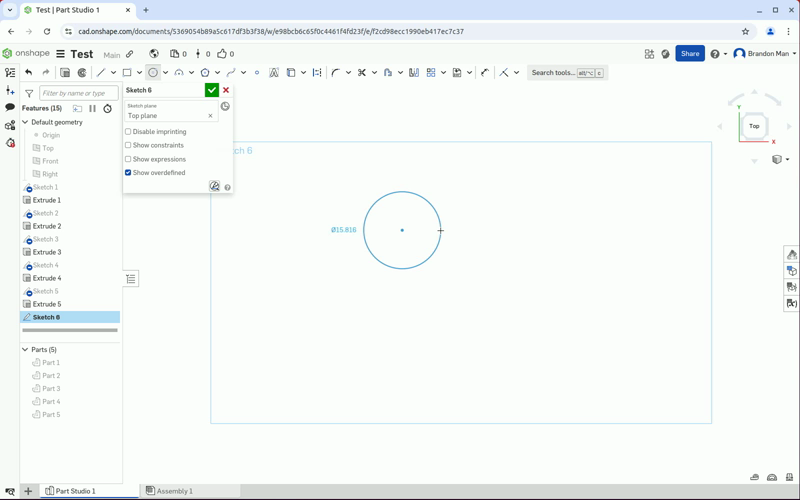
key(esc)
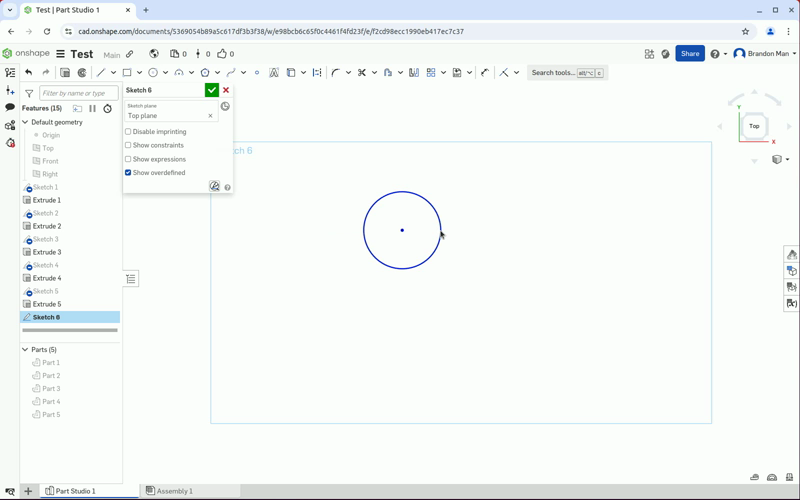
mouse_move(381, 250)
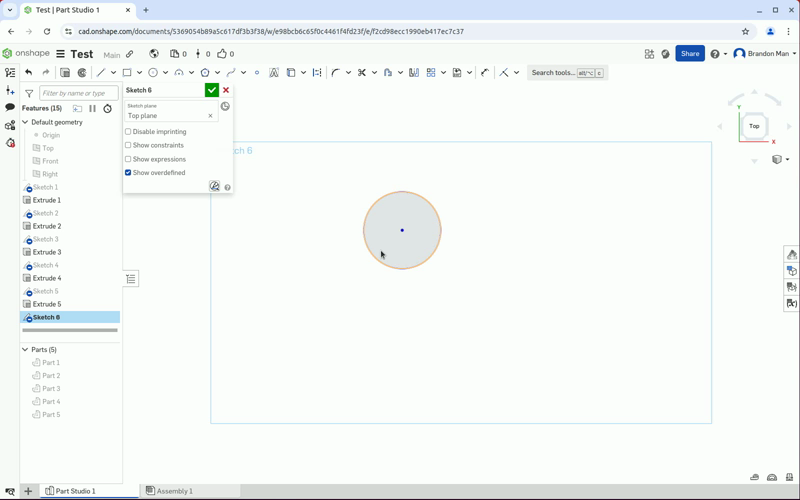
click(381, 250)
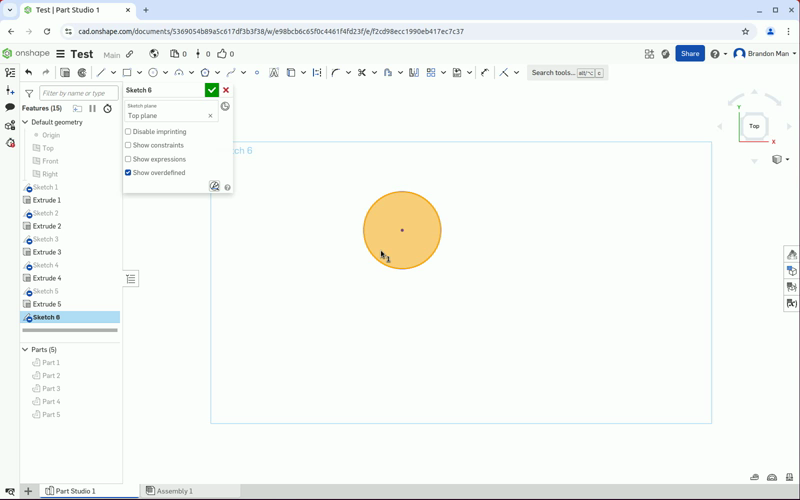
mouse_move(73, 352)
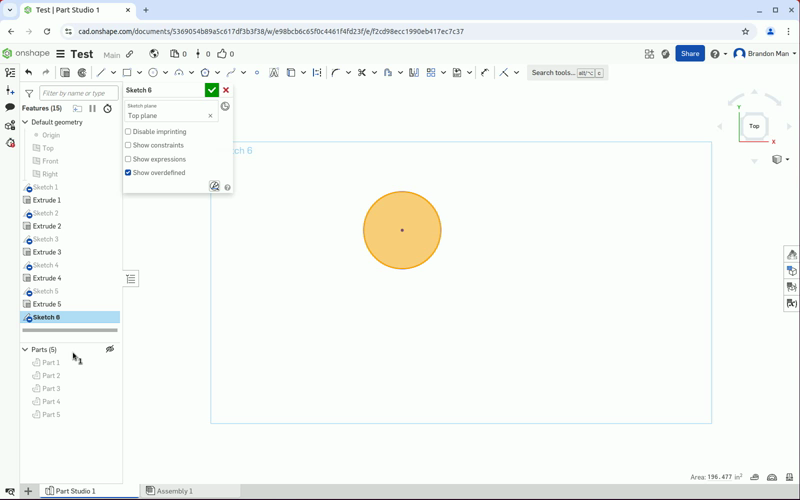
key(shift+y)
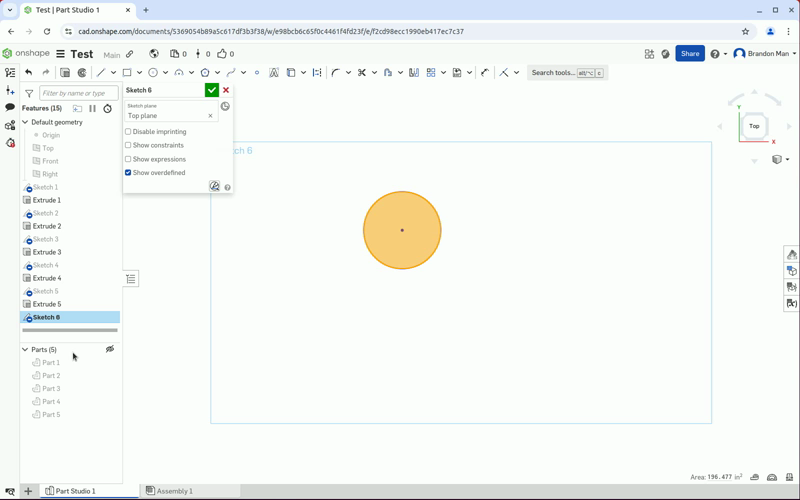
key(shift+e)
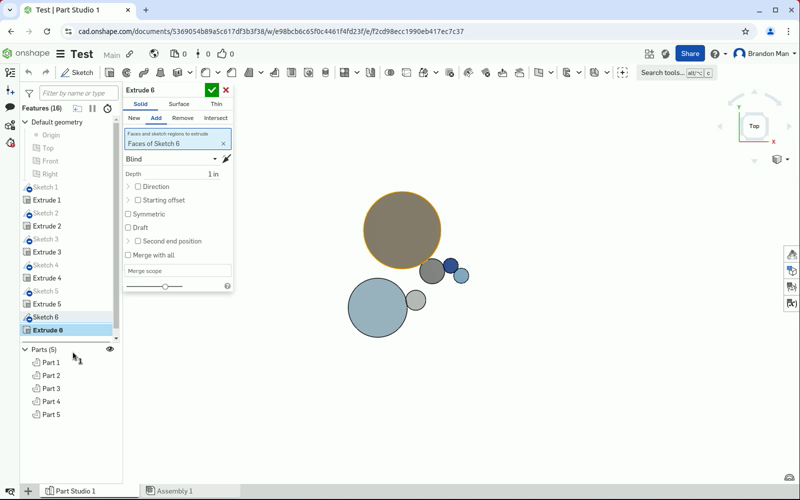
mouse_move(143, 106)
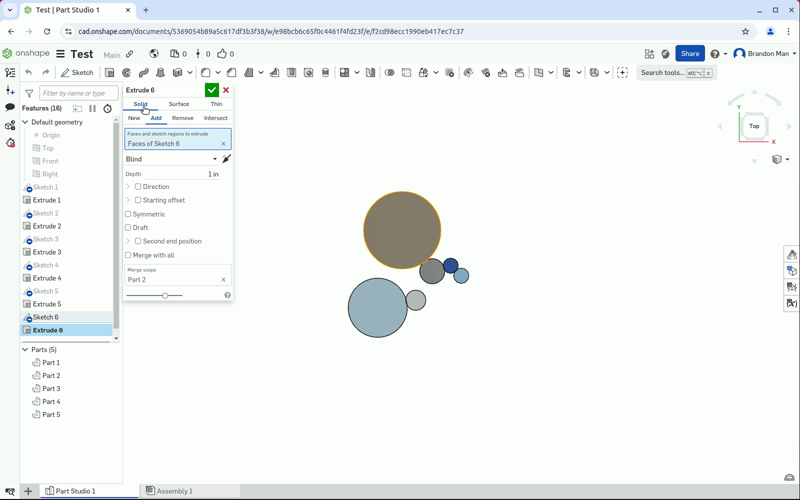
click(143, 106)
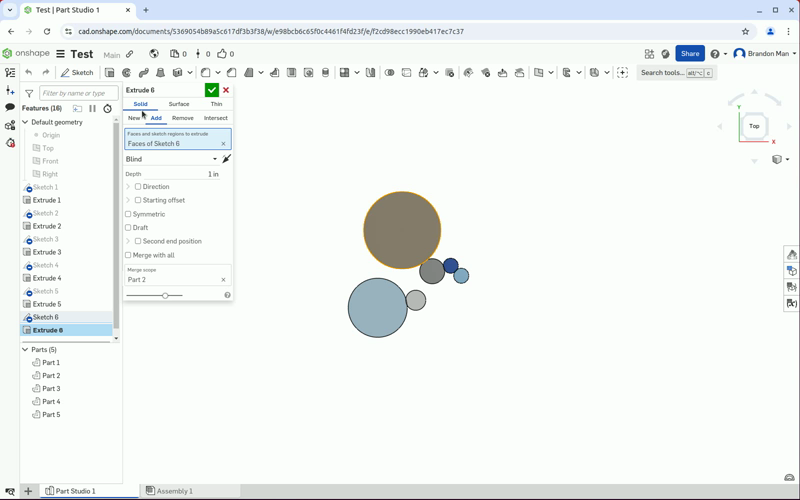
mouse_move(137, 120)
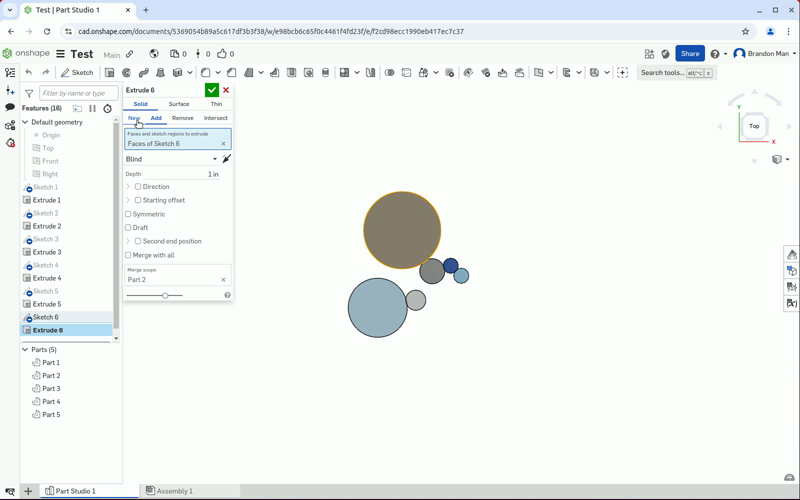
click(137, 120)
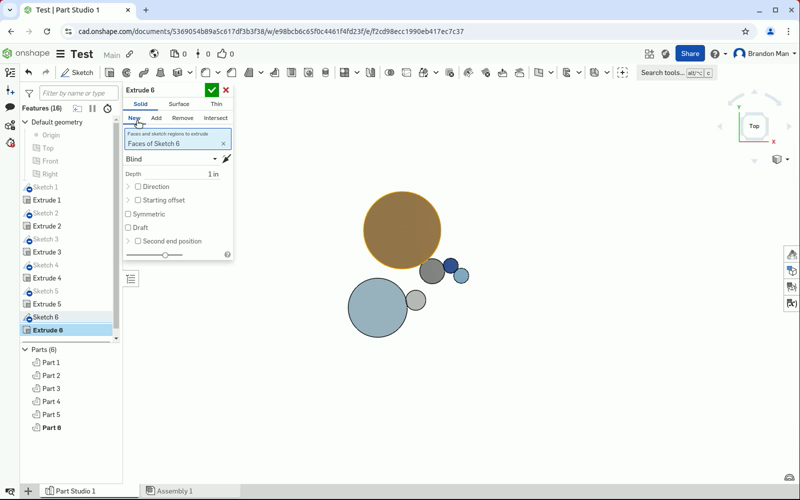
key(tab, 4)
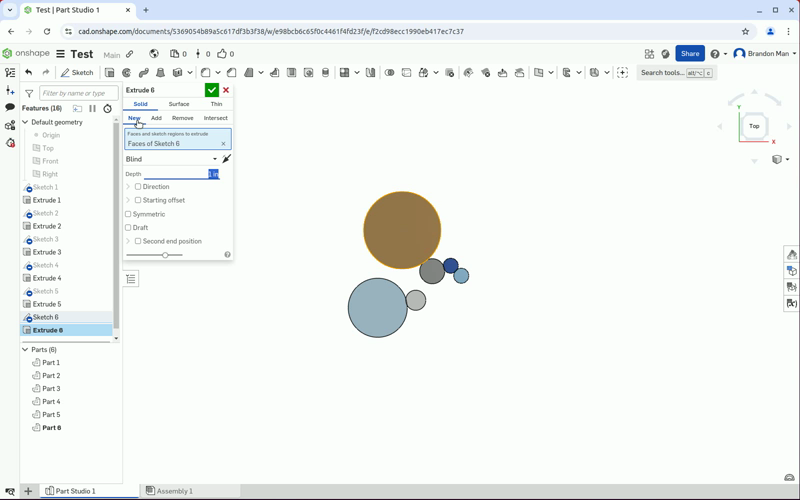
text(0.241)
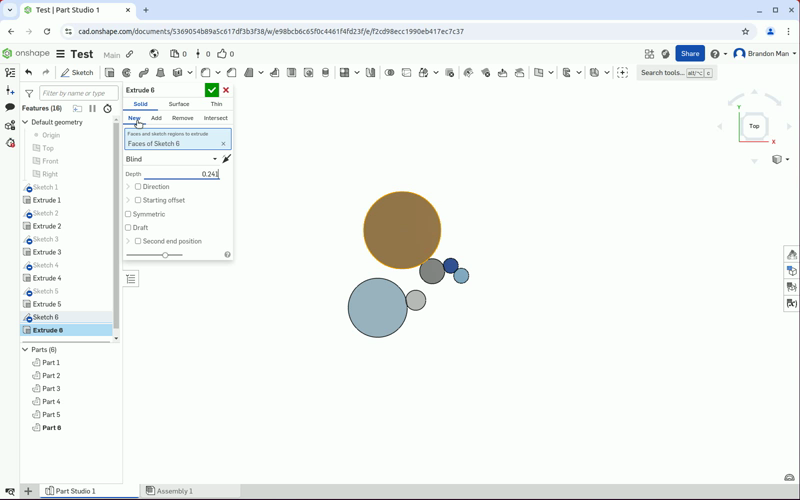
key(enter)
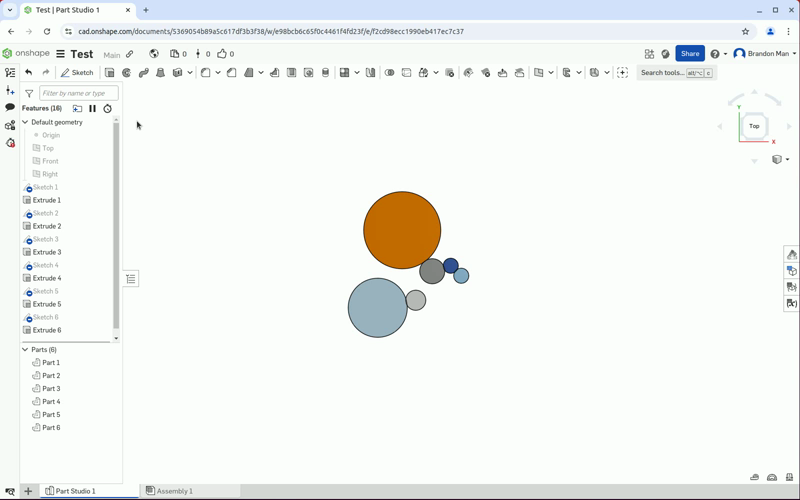
key(shift+h)
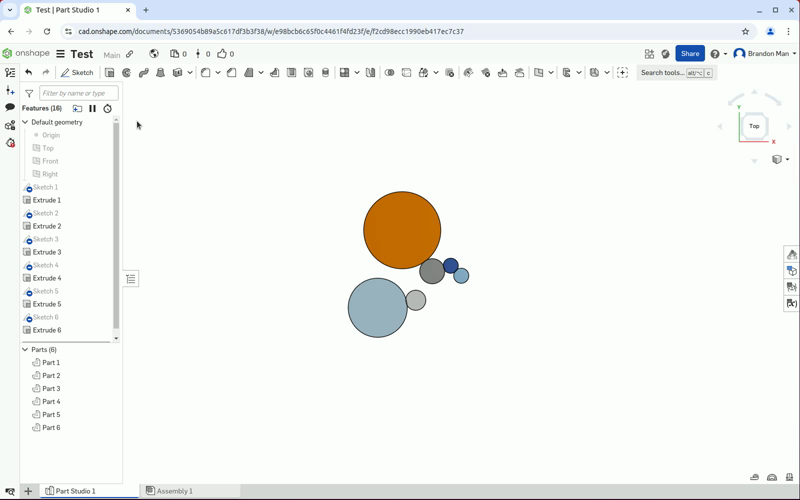
key(shift+h)
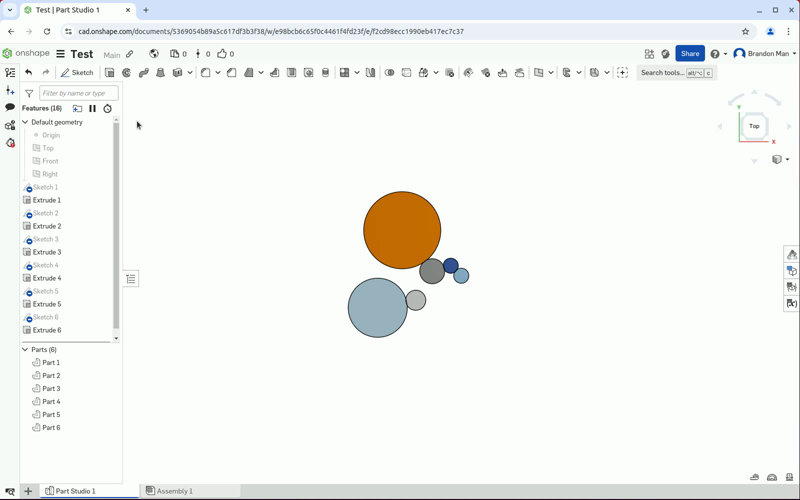
mouse_move(69, 189)
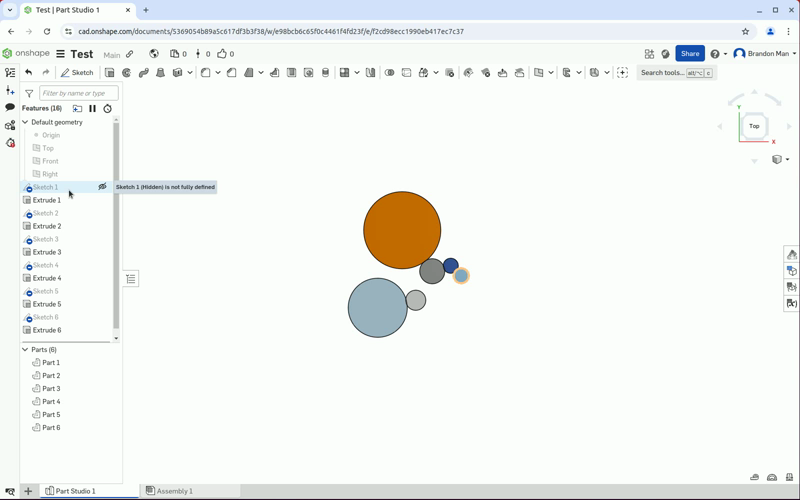
click(69, 189)
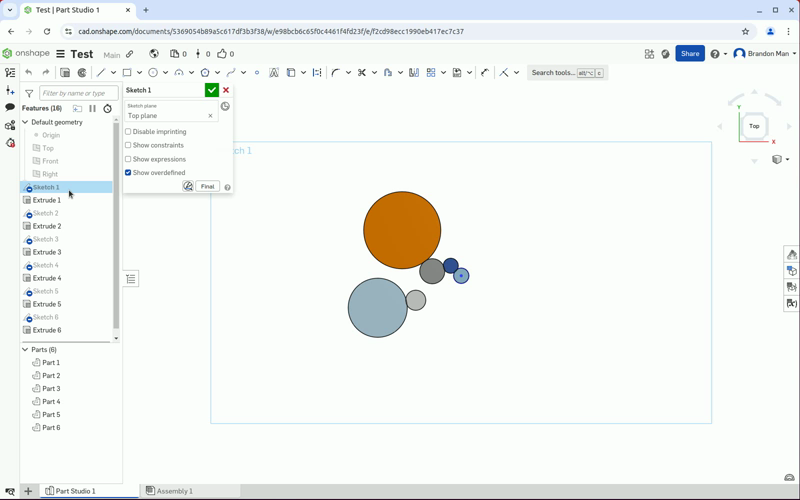
mouse_move(229, 92)
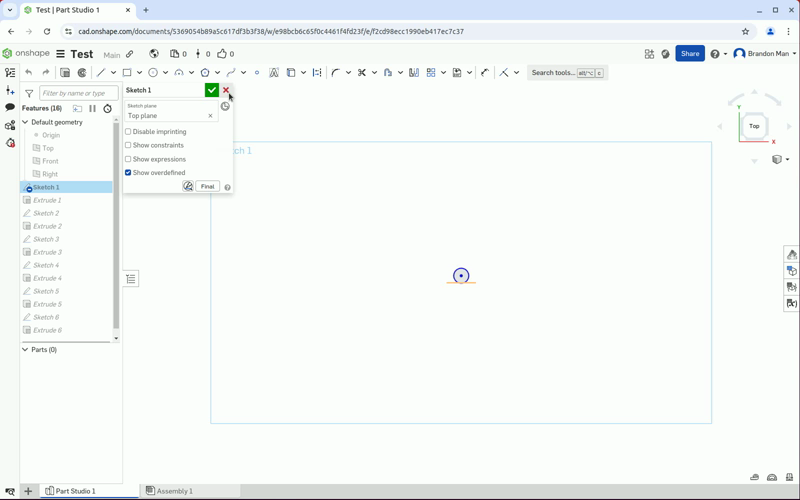
click(229, 92)
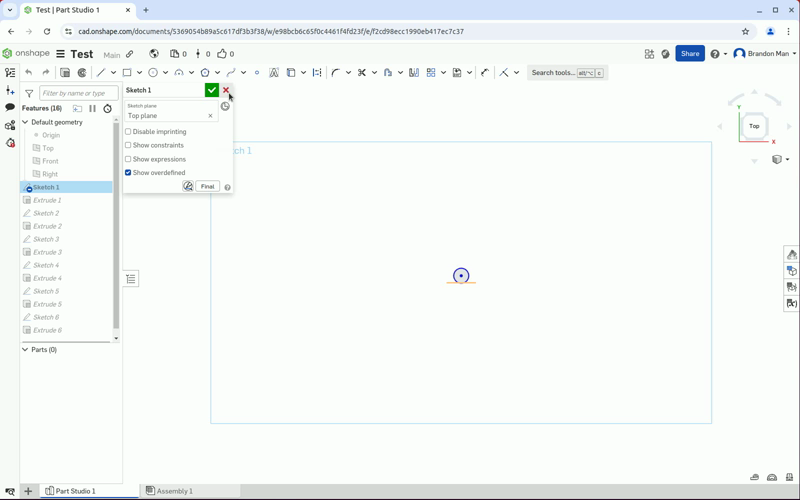
key(shift+s)
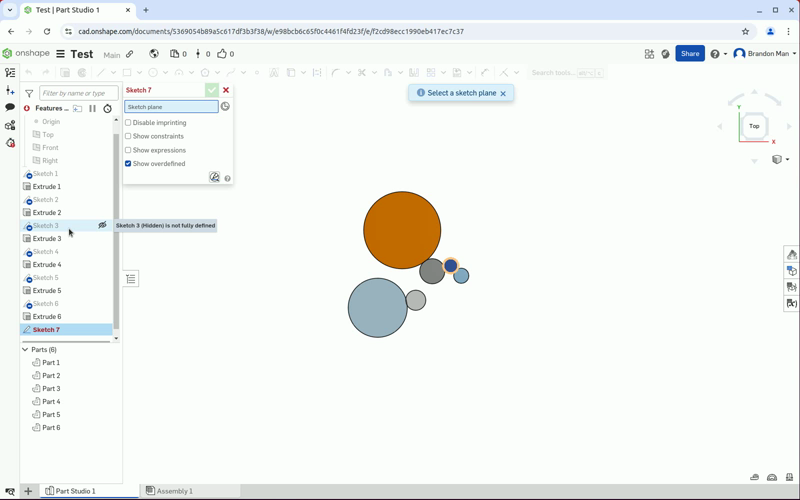
scroll(3)
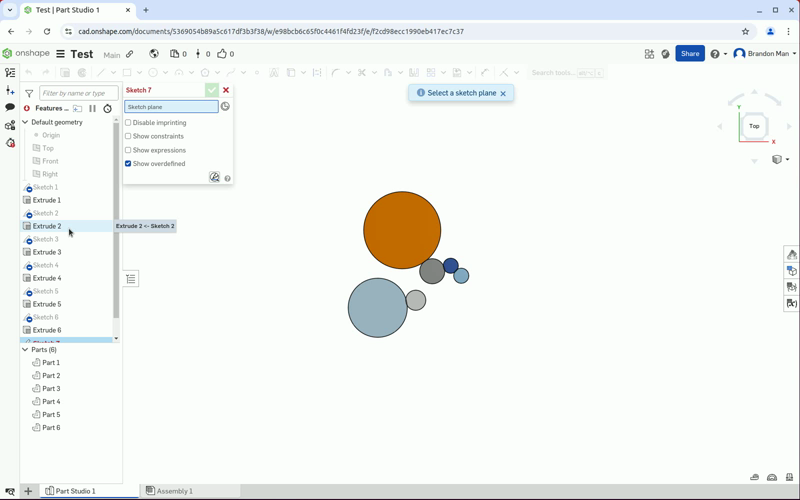
mouse_move(69, 150)
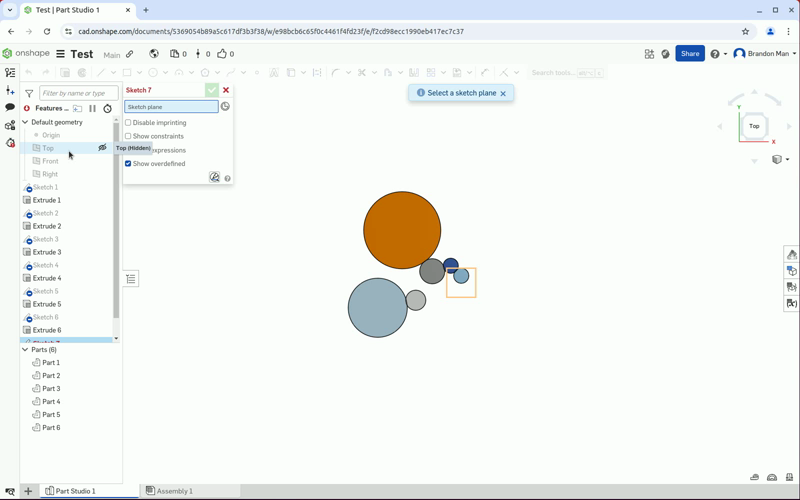
click(69, 150)
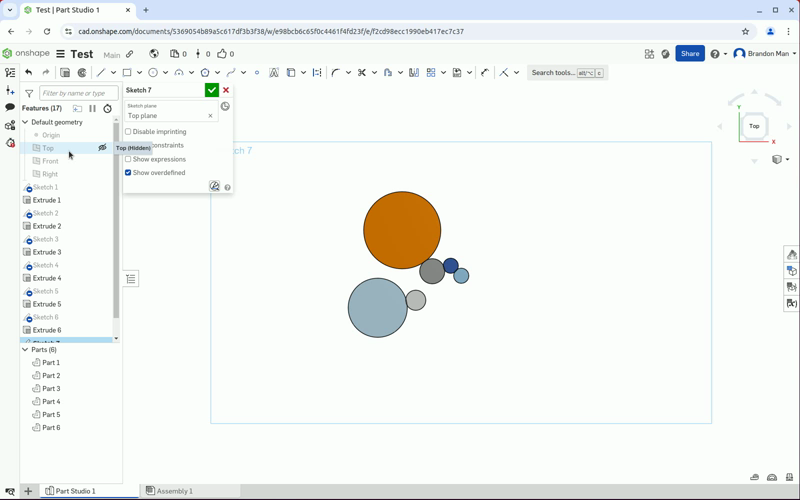
mouse_move(73, 352)
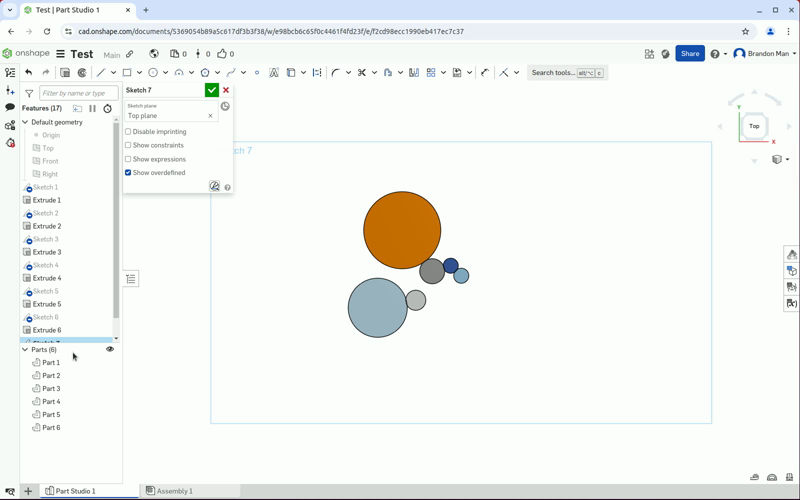
key(y)
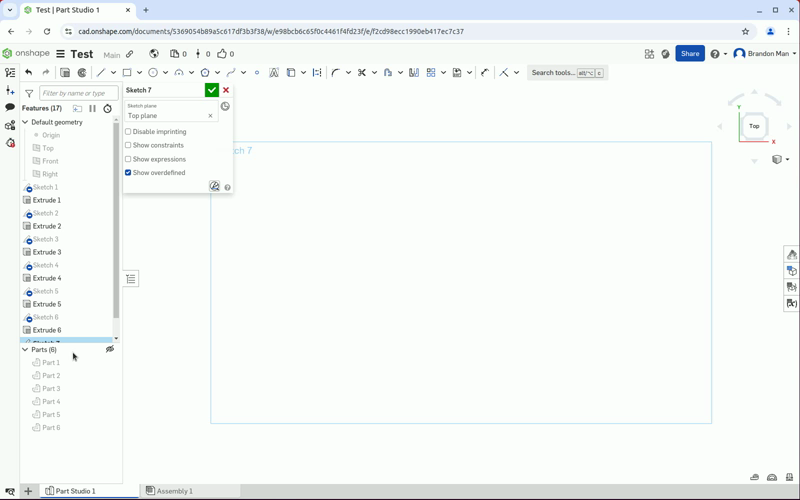
key(c)
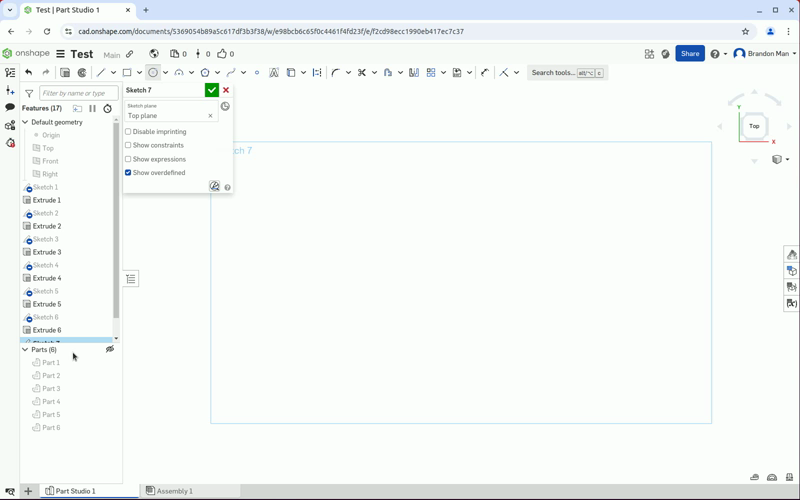
key_down(shift)
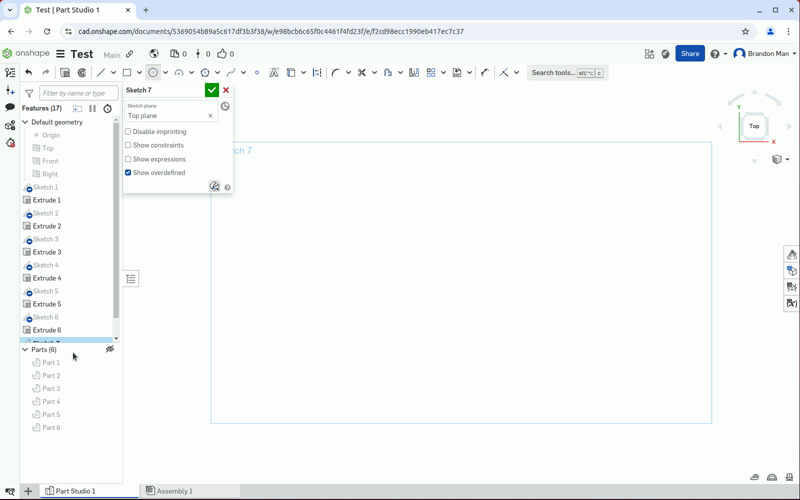
mouse_move(402, 278)
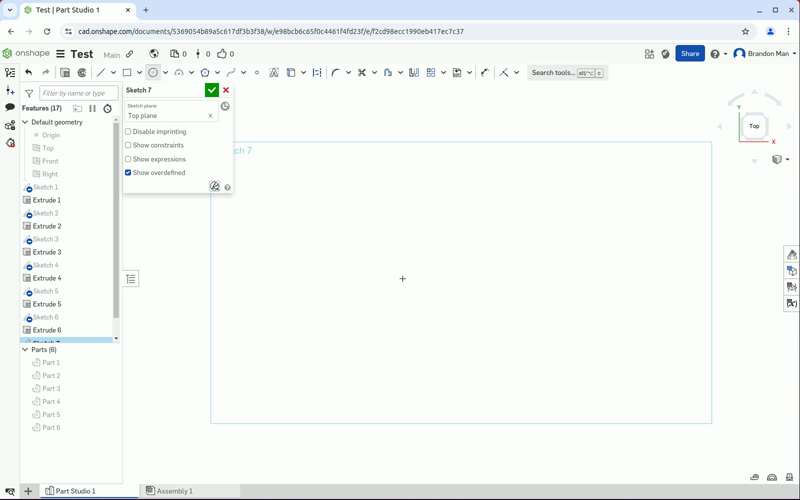
click(402, 278)
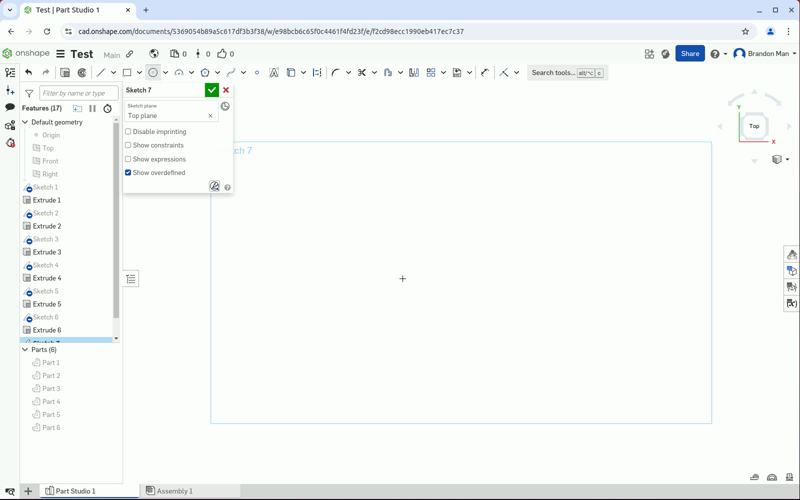
key_up(shift)
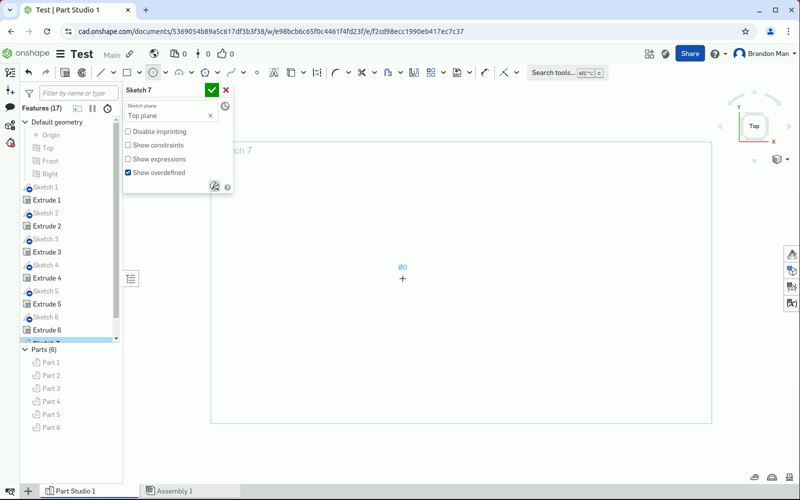
mouse_move(412, 278)
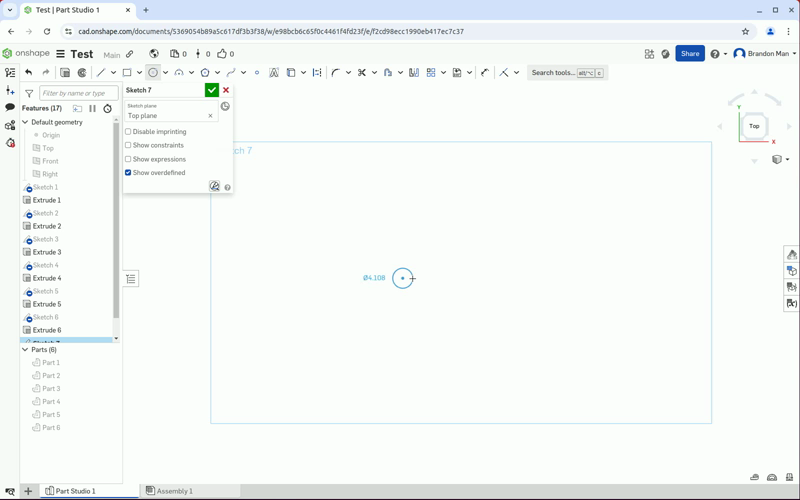
click(412, 278)
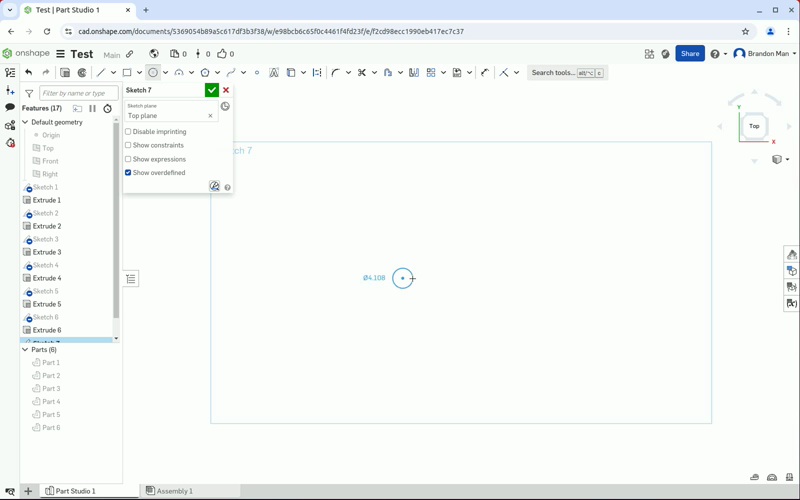
key(esc)
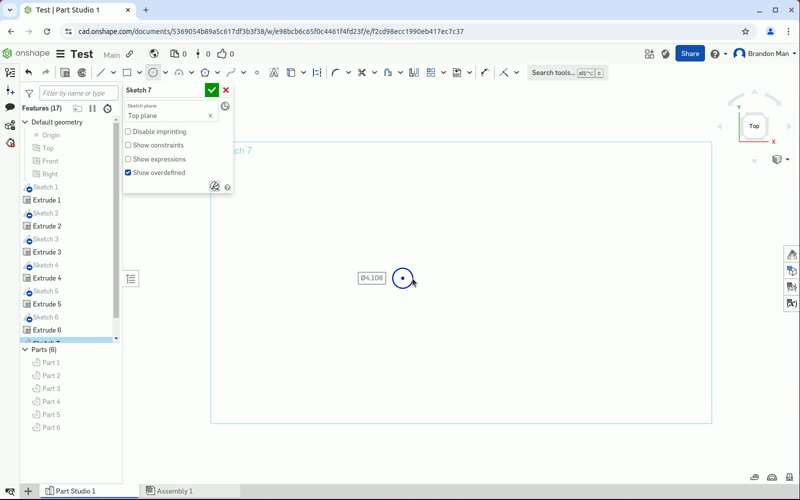
mouse_move(399, 285)
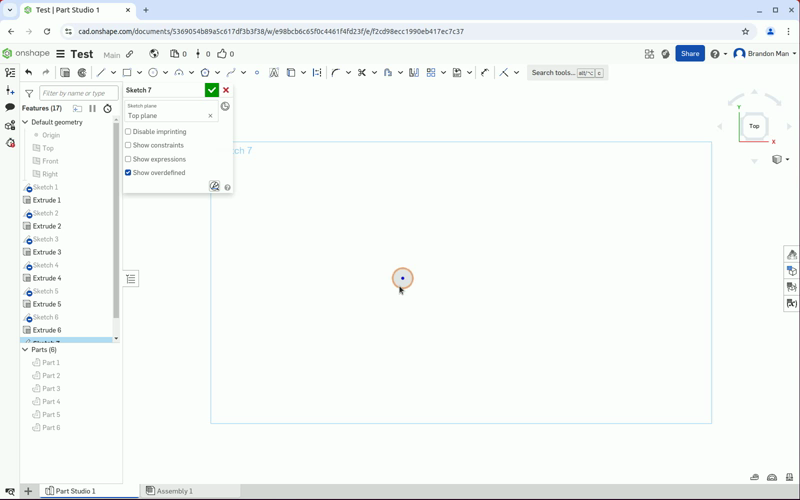
scroll(6)
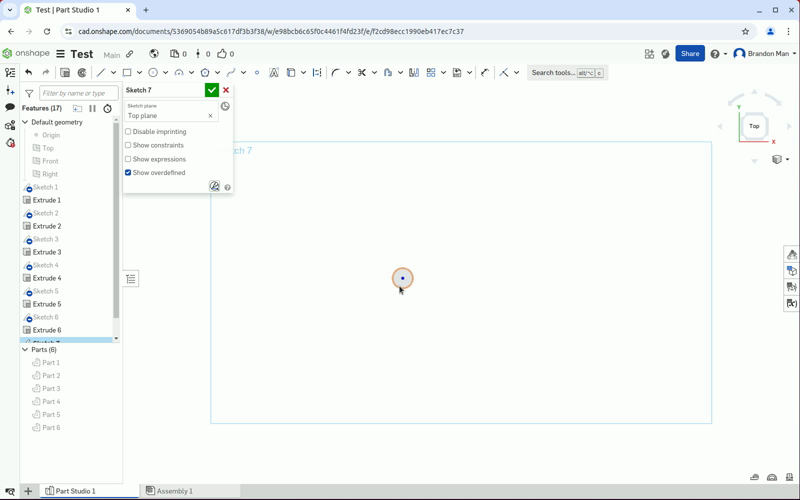
scroll(6)
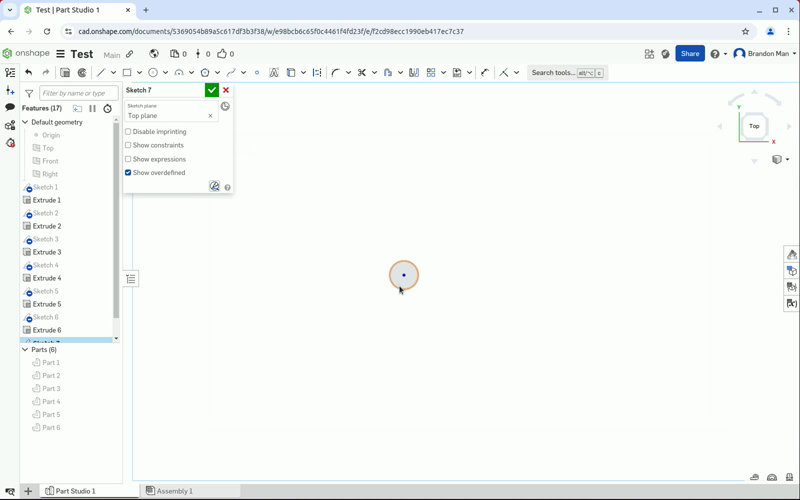
scroll(6)
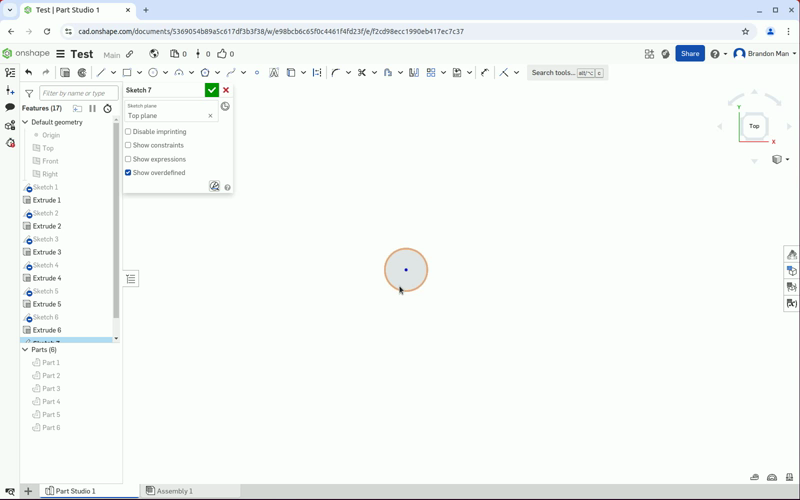
scroll(6)
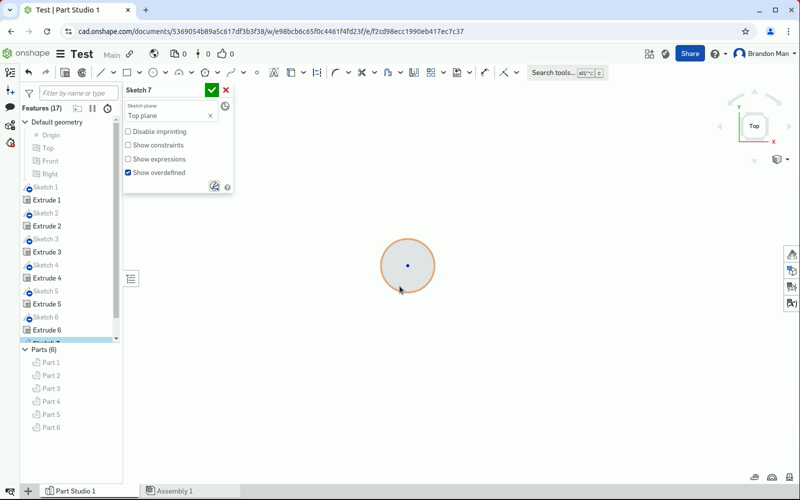
scroll(6)
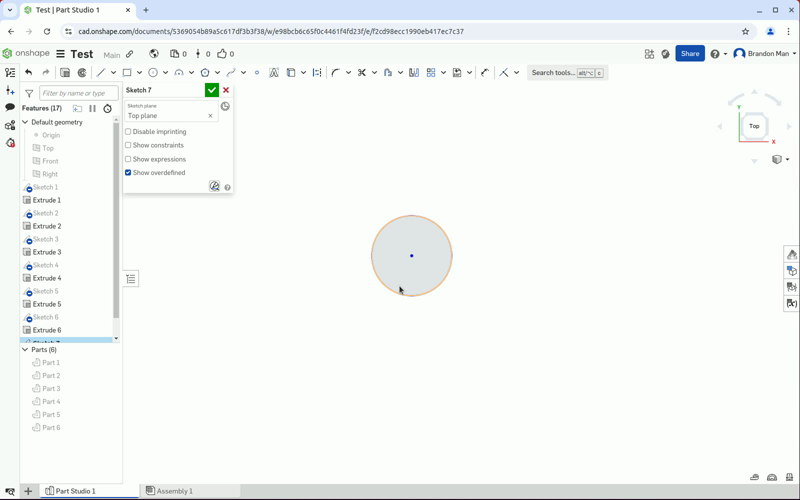
scroll(6)
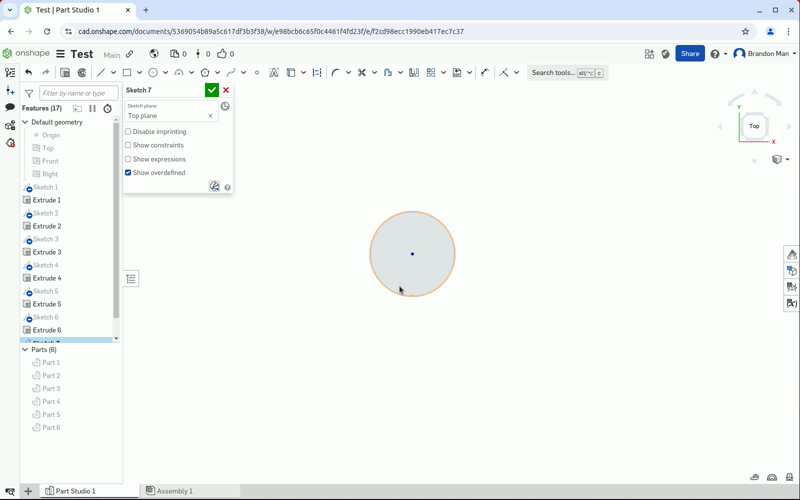
scroll(6)
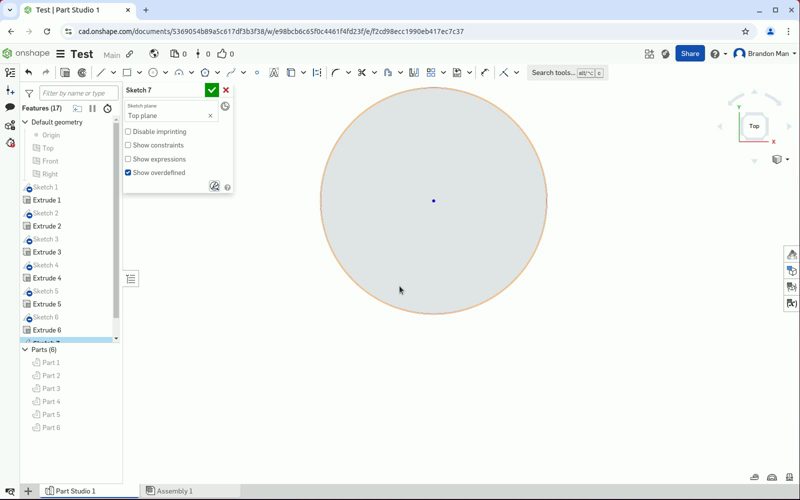
click(399, 285)
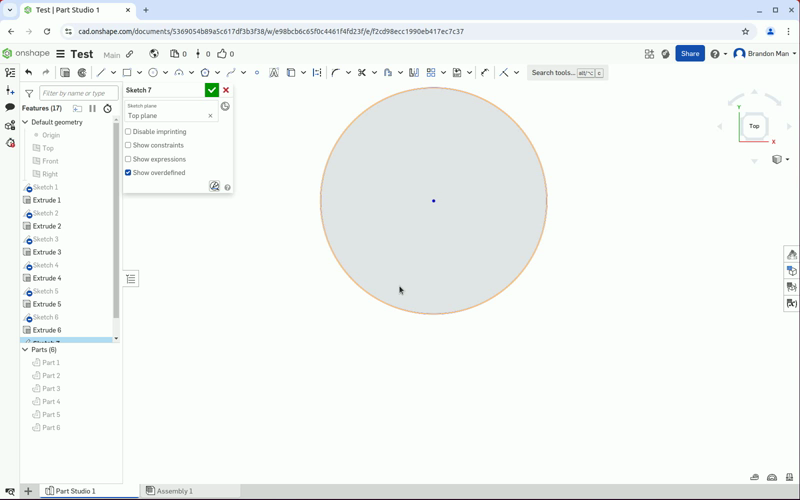
scroll(-6)
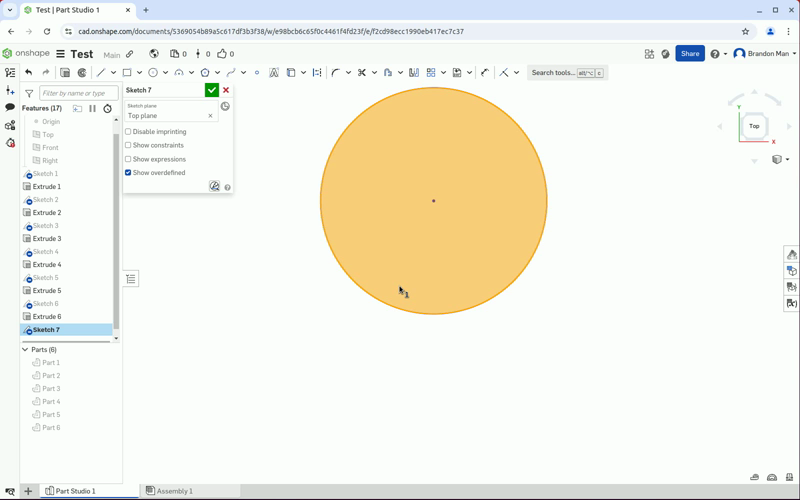
scroll(-6)
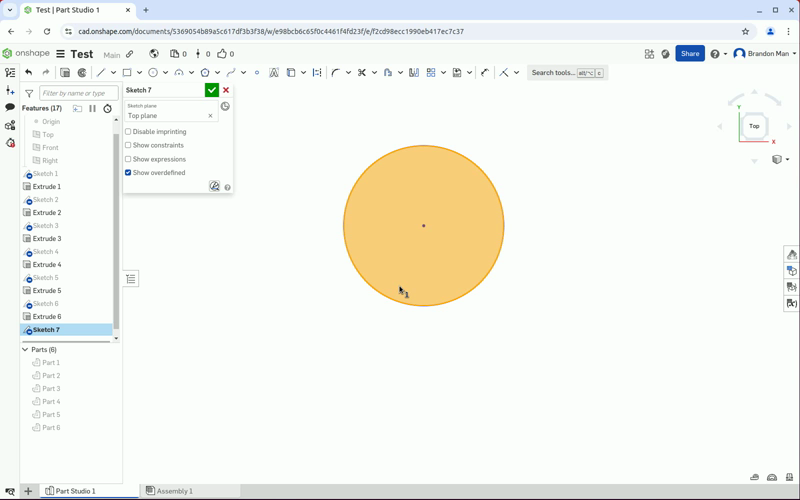
scroll(-6)
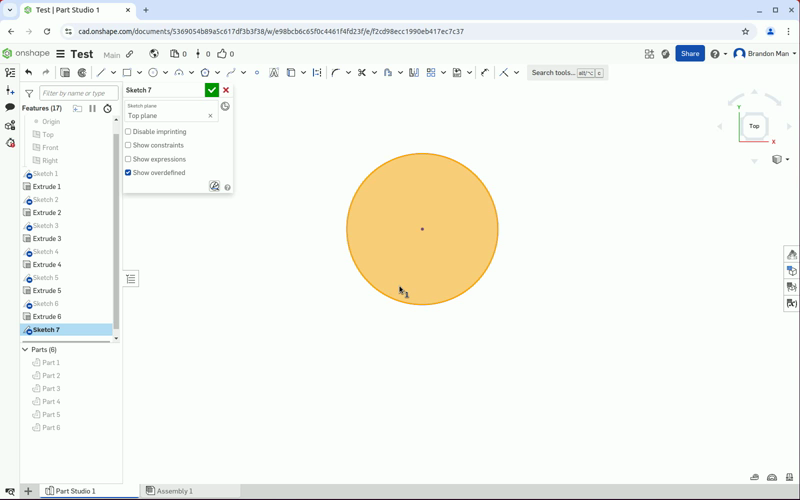
scroll(-6)
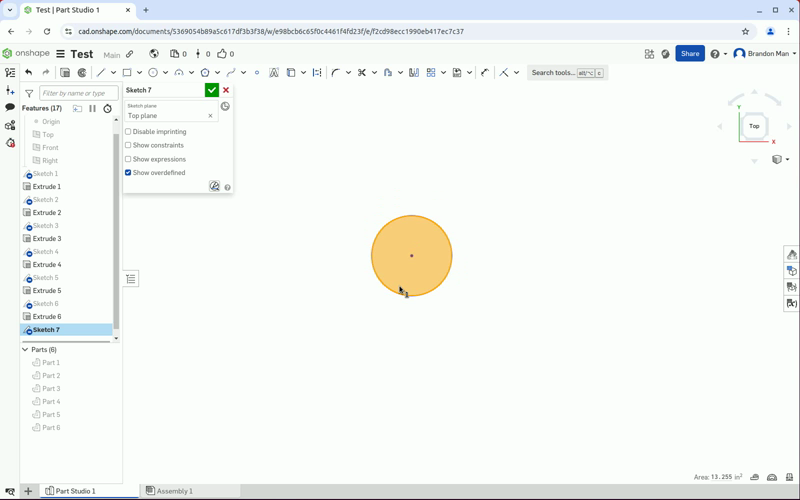
scroll(-6)
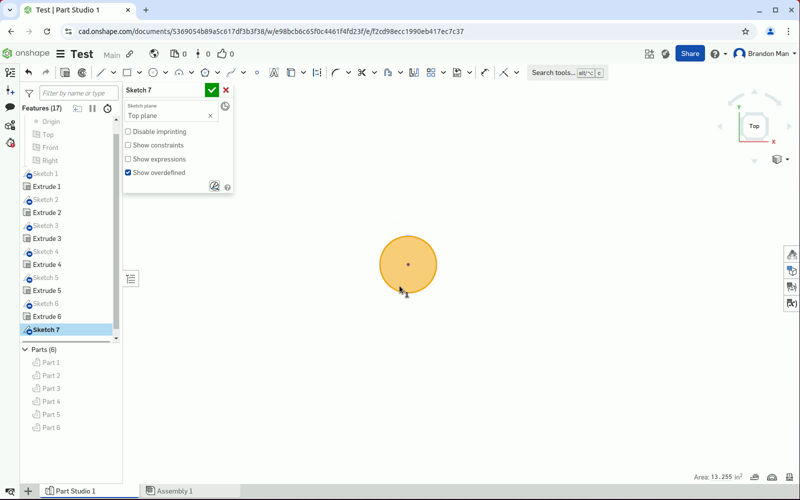
scroll(-6)
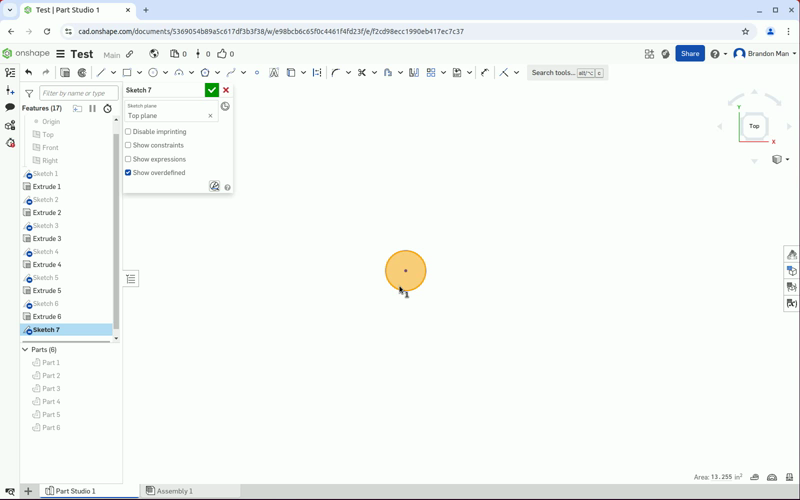
scroll(-6)
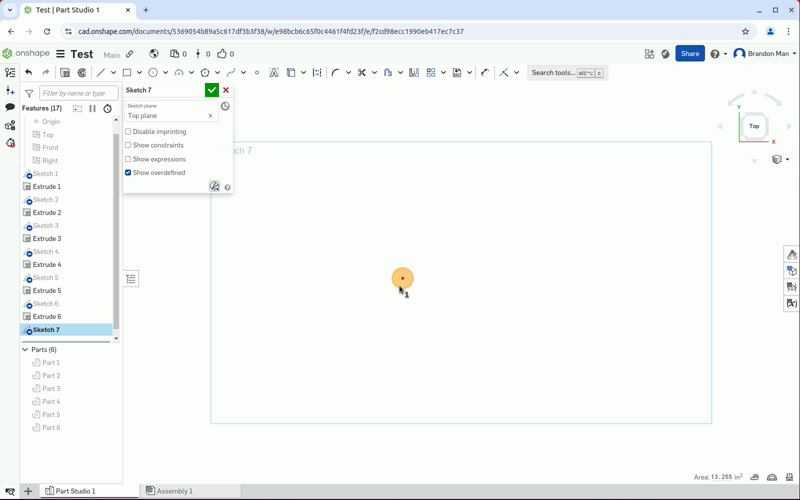
mouse_move(73, 352)
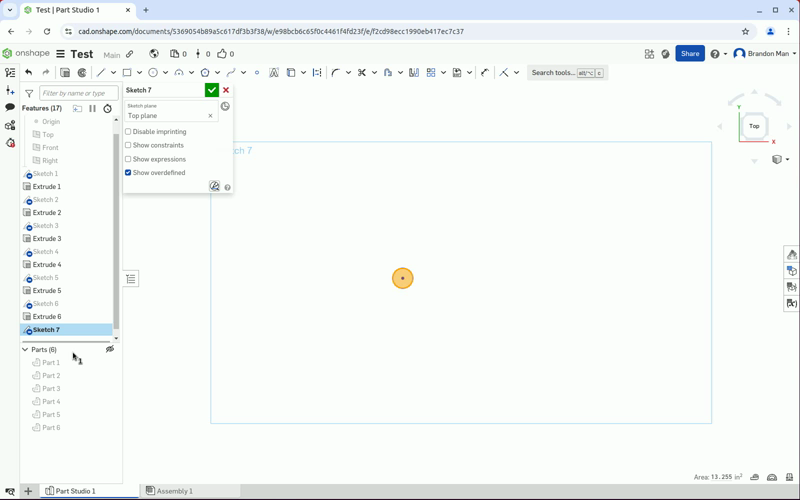
key(shift+y)
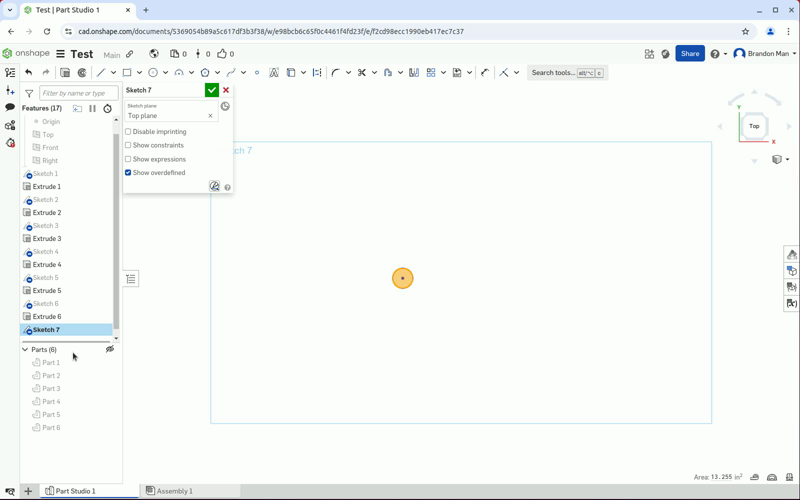
key(shift+e)
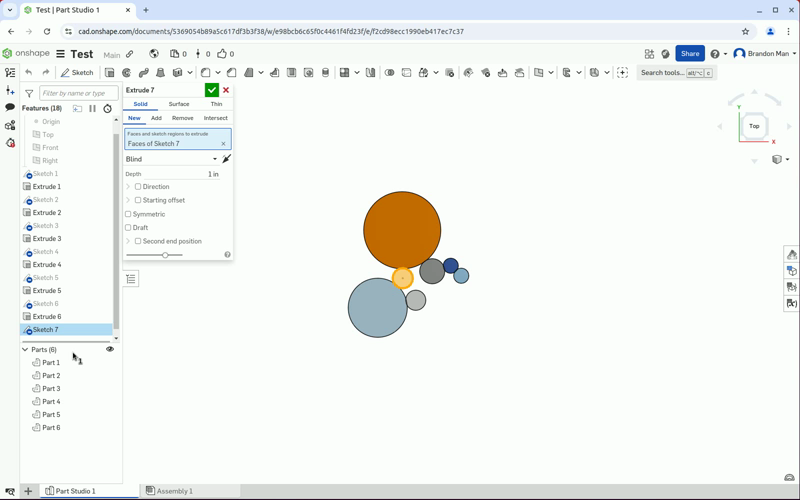
mouse_move(143, 106)
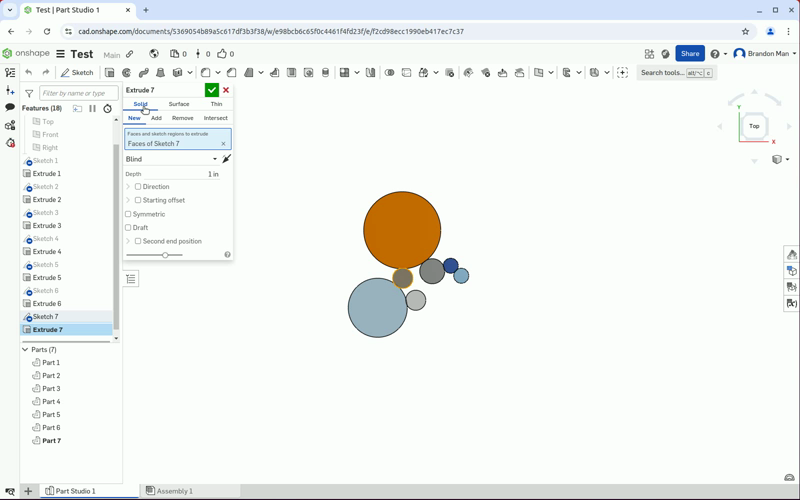
click(143, 106)
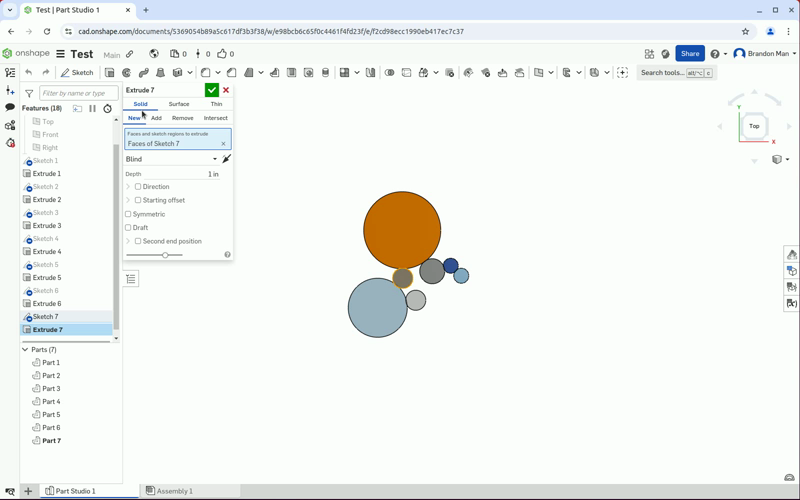
mouse_move(137, 120)
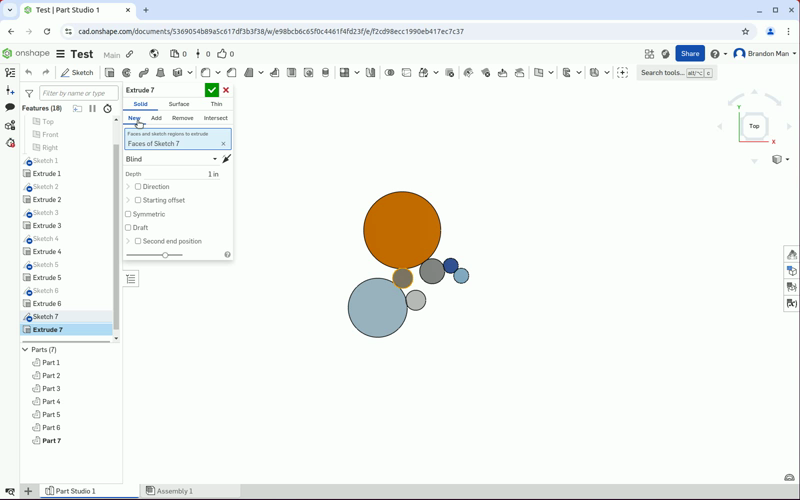
click(137, 120)
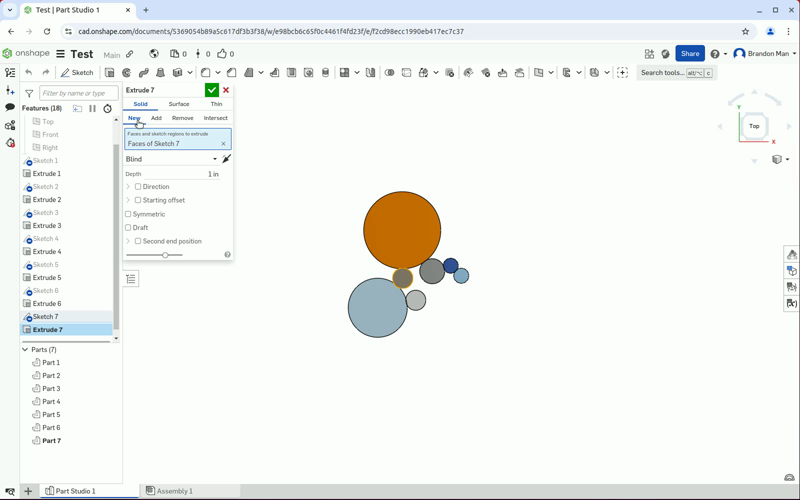
key(tab, 4)
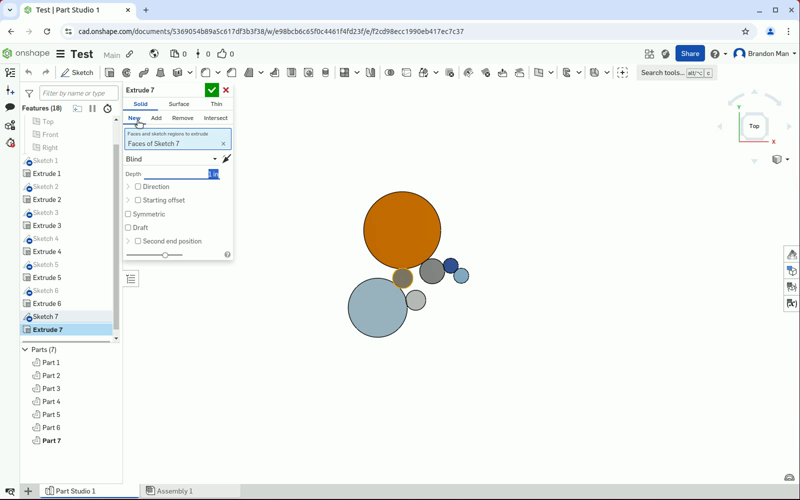
text(0.241)
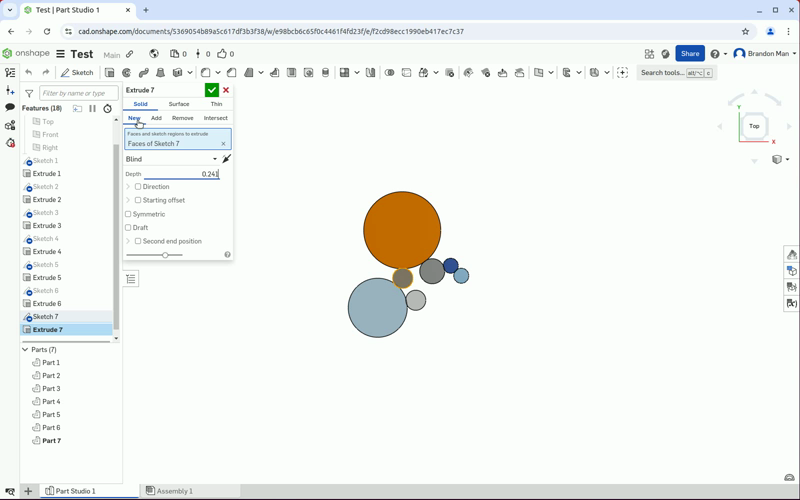
key(enter)
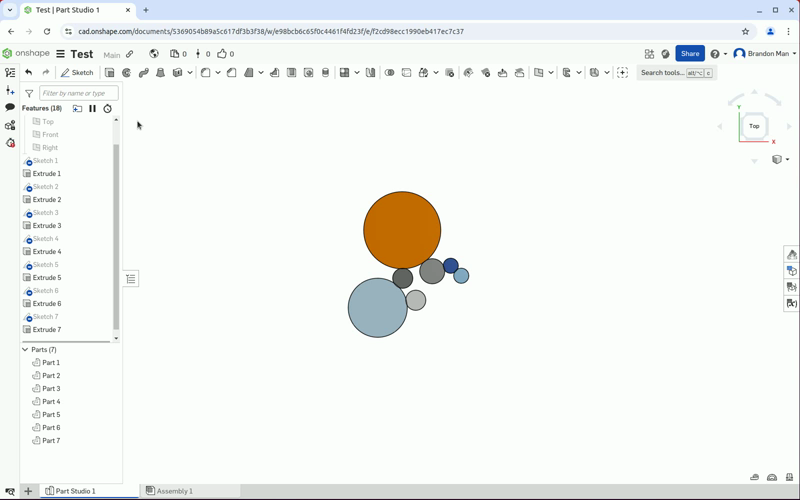
key(shift+h)
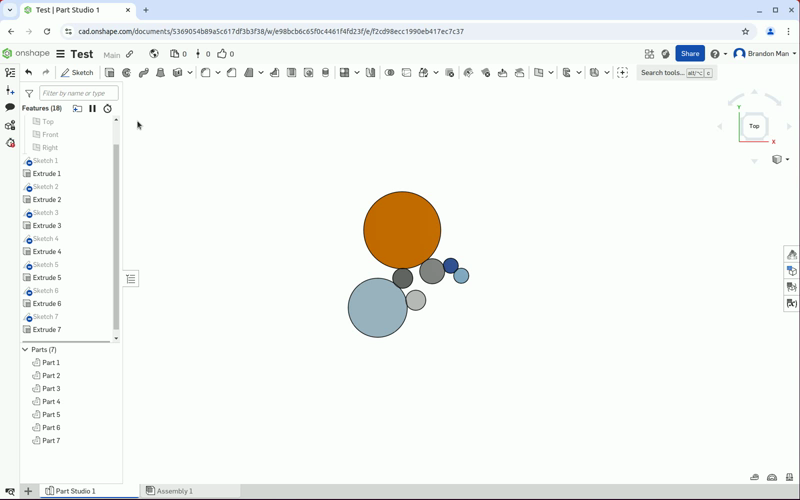
key(shift+h)
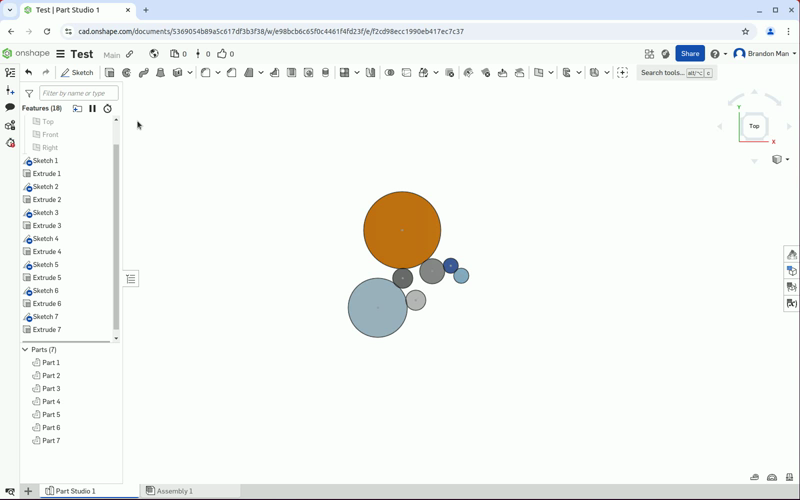
key(shift+7)
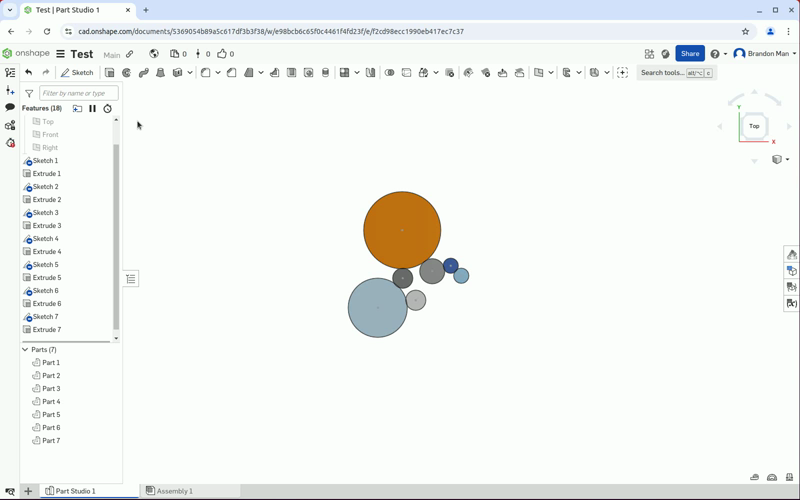
key(up, 3)
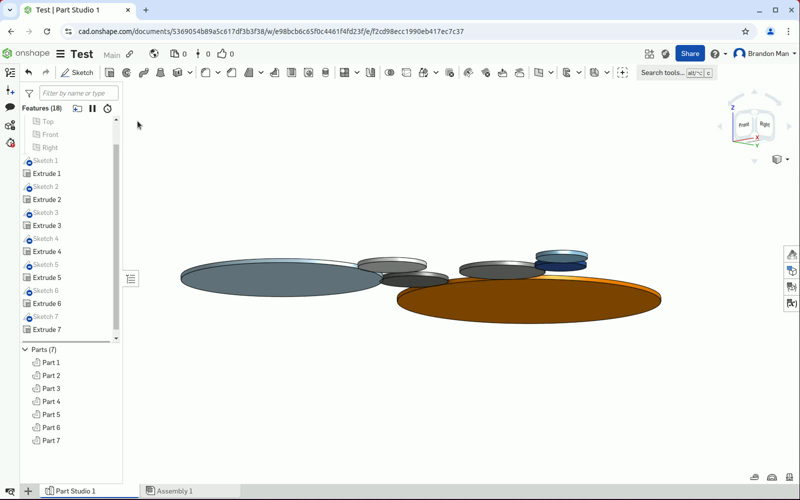
key(left, 3)
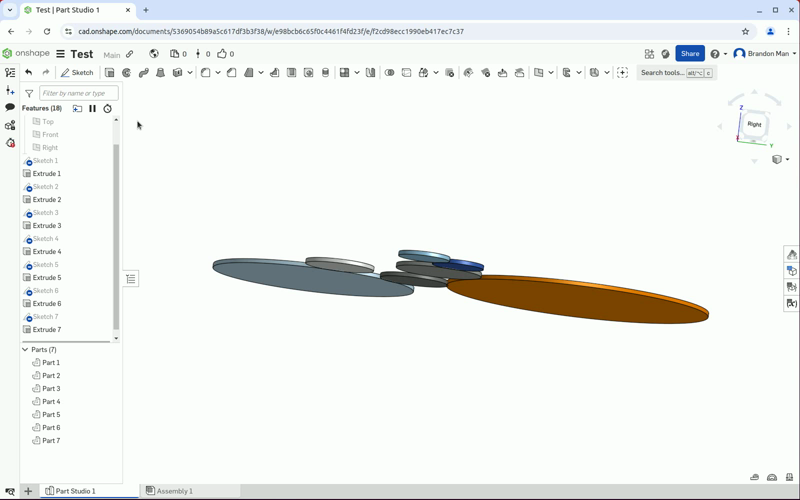
key(right, 3)
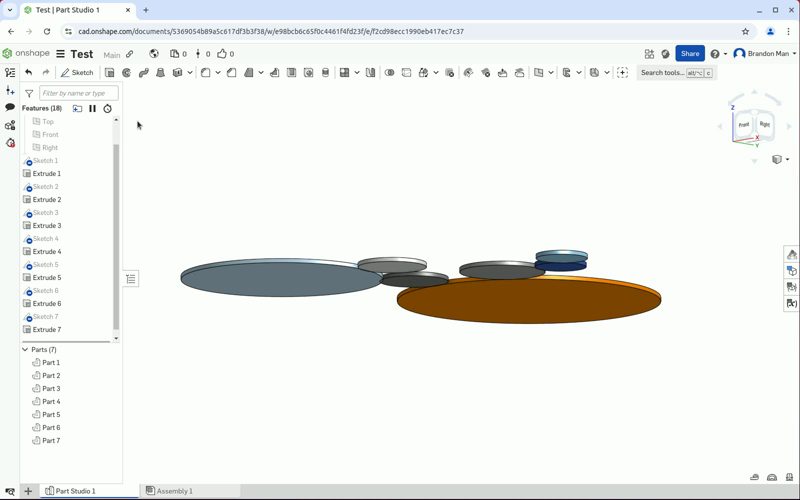
key(down, 3)
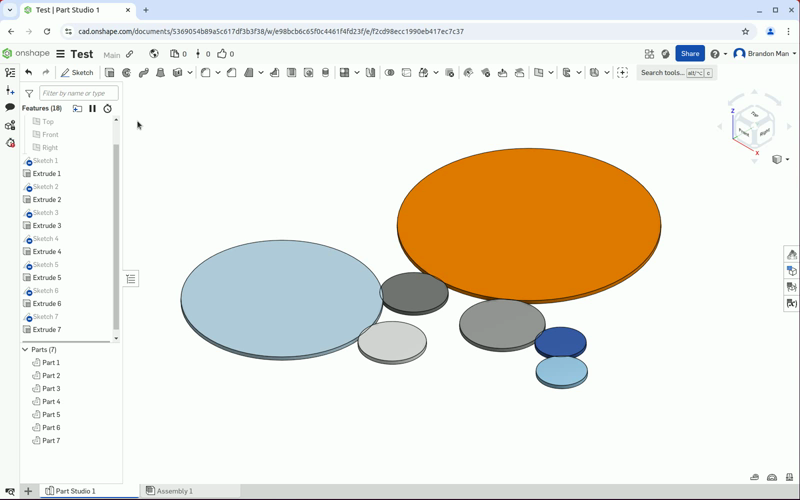
mouse_move(69, 163)
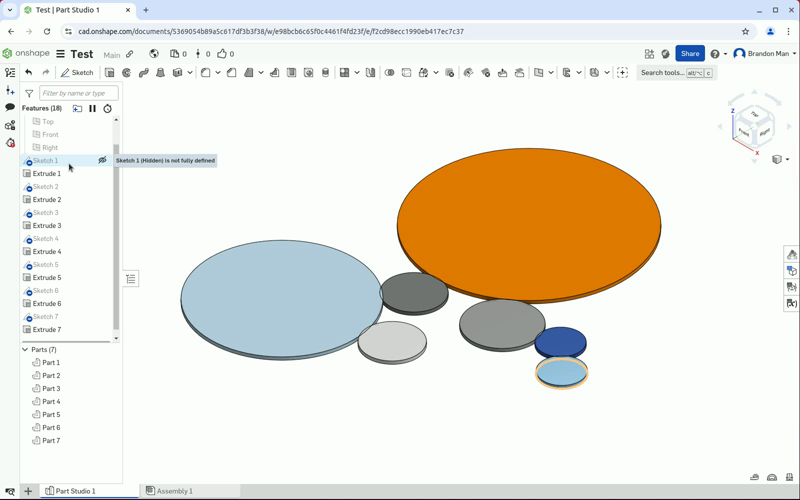
click(69, 163)